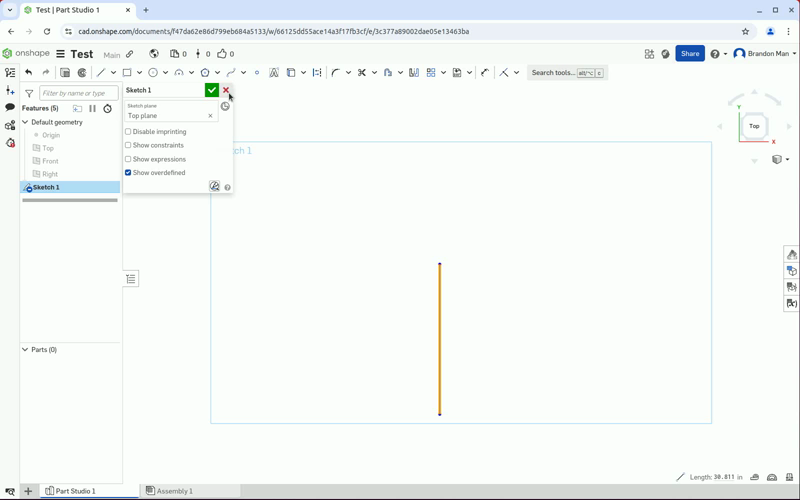
key(shift+h)
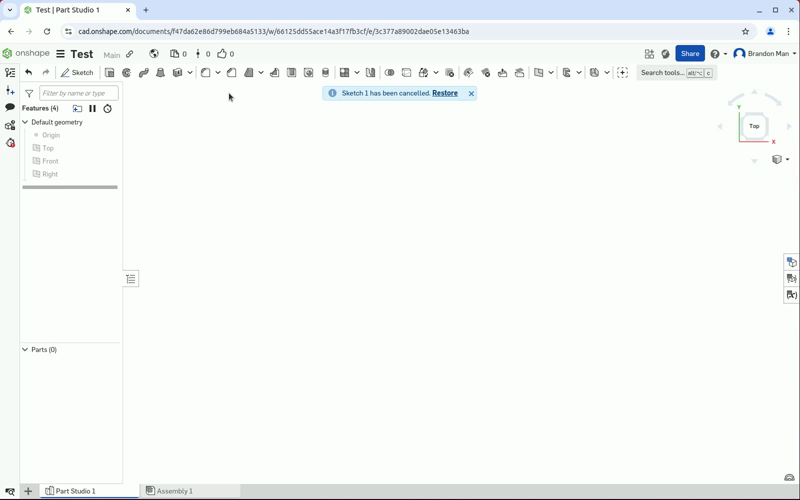
mouse_move(73, 352)
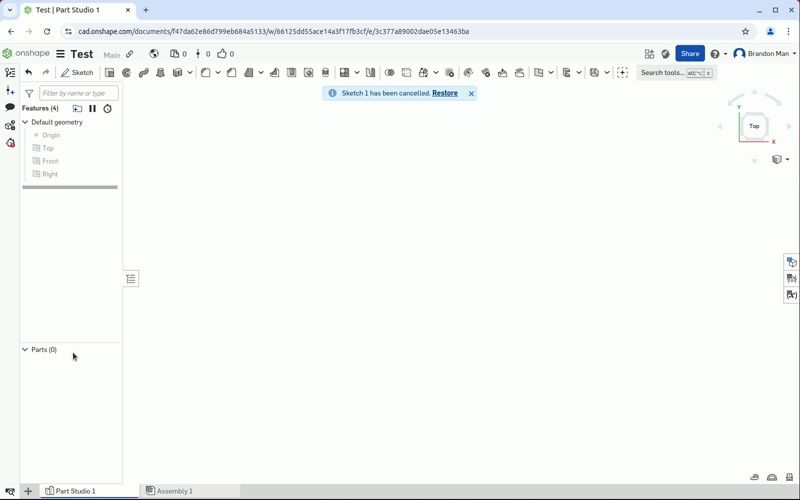
key(y)
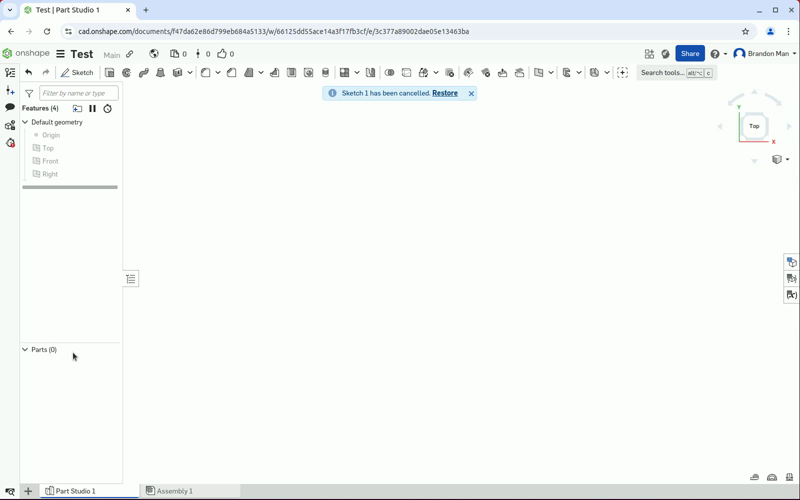
key(shift+p)
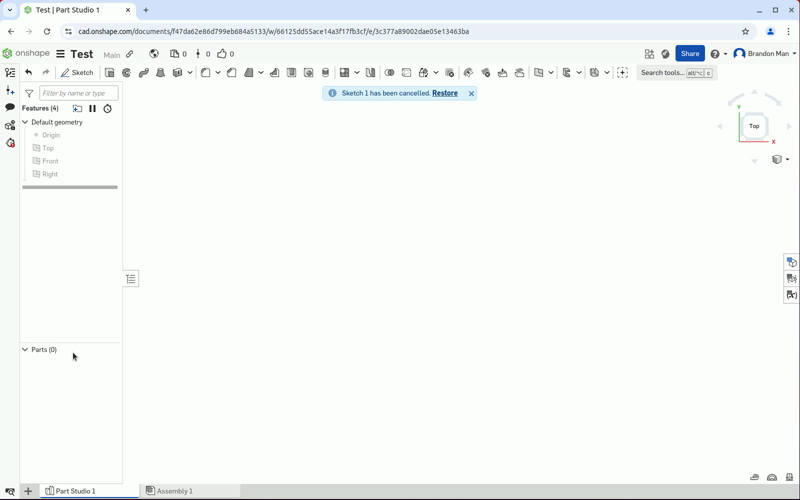
key(space)
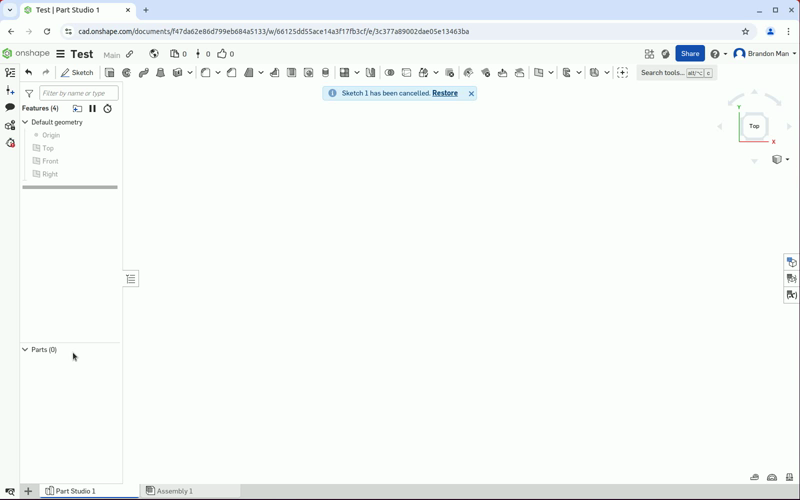
key_down(shift)
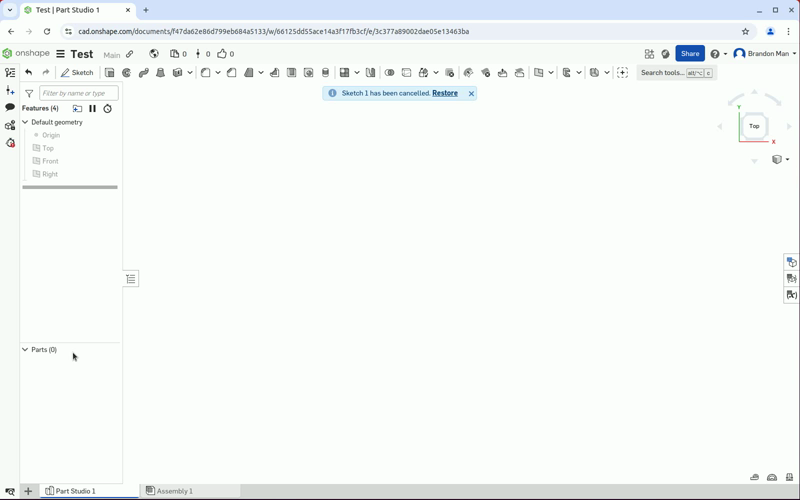
key(up)
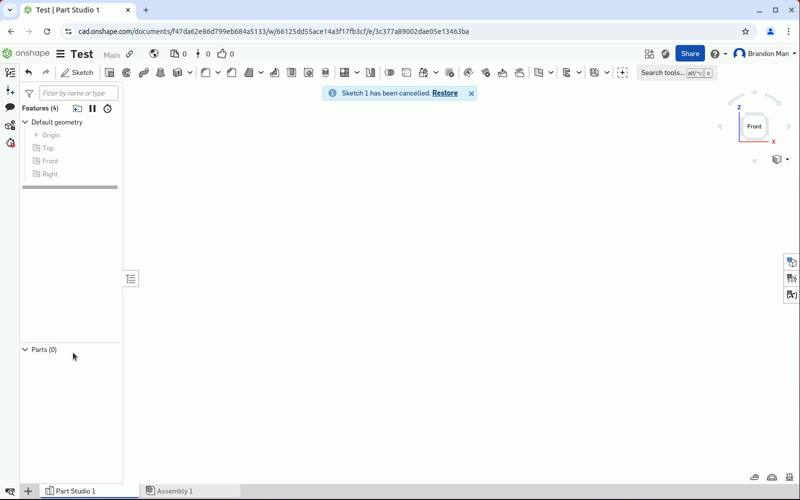
key_up(shift)
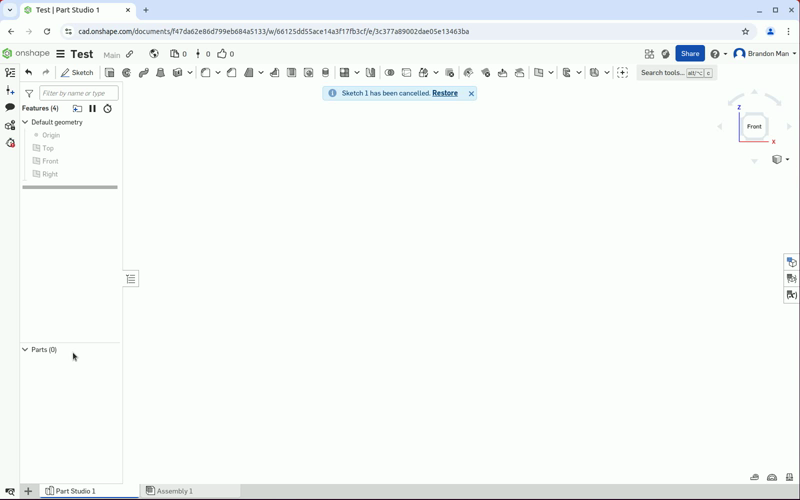
key(space)
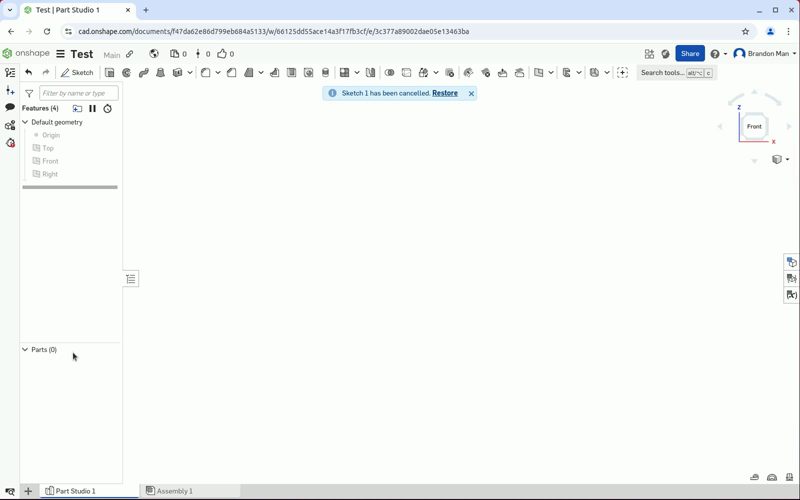
key_down(shift)
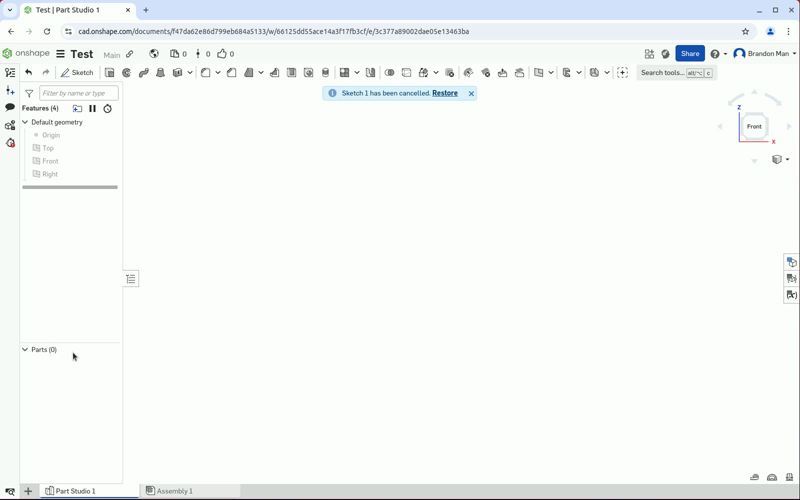
key(left)
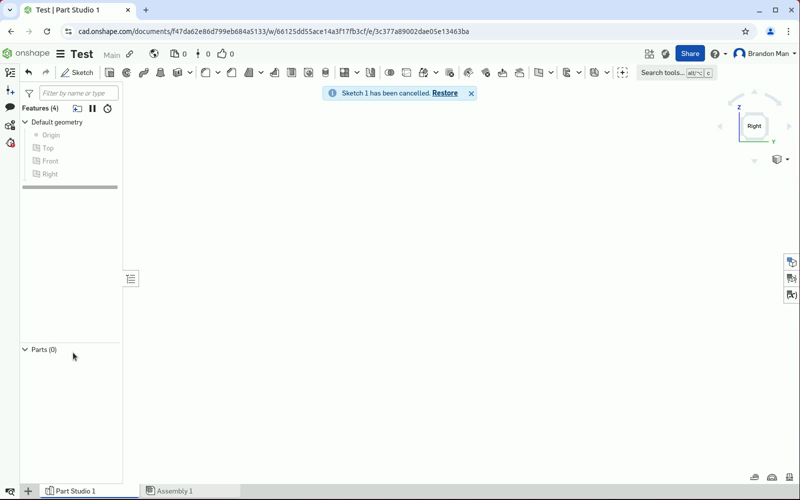
key_up(shift)
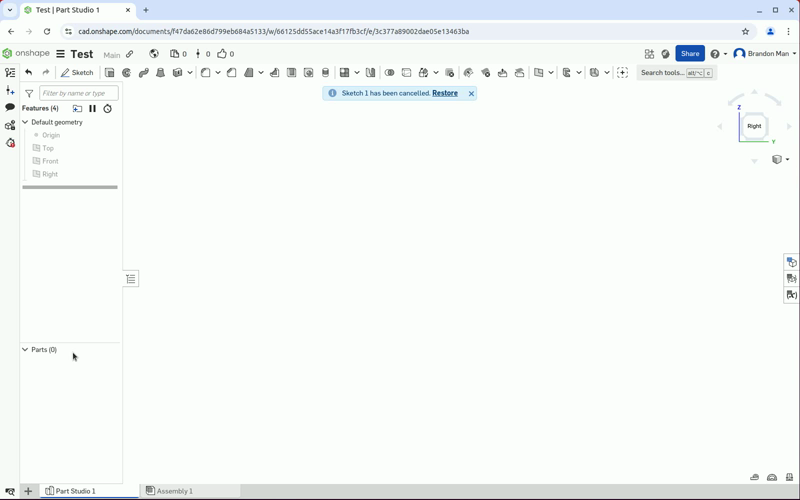
mouse_move(73, 352)
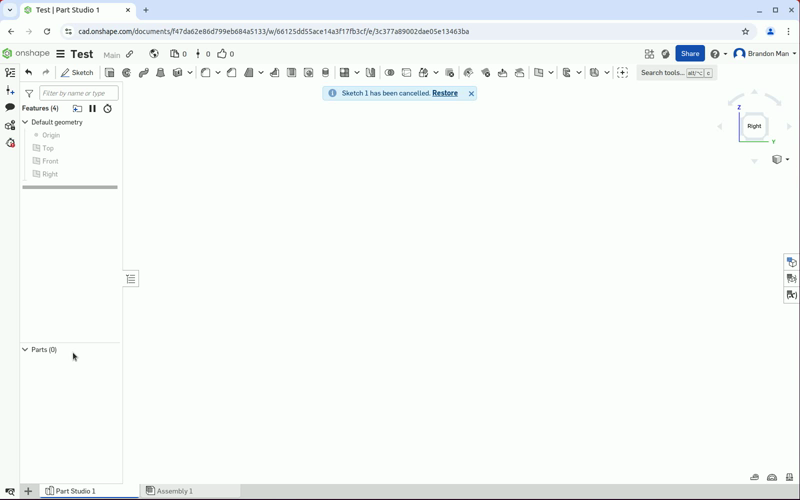
key(shift+y)
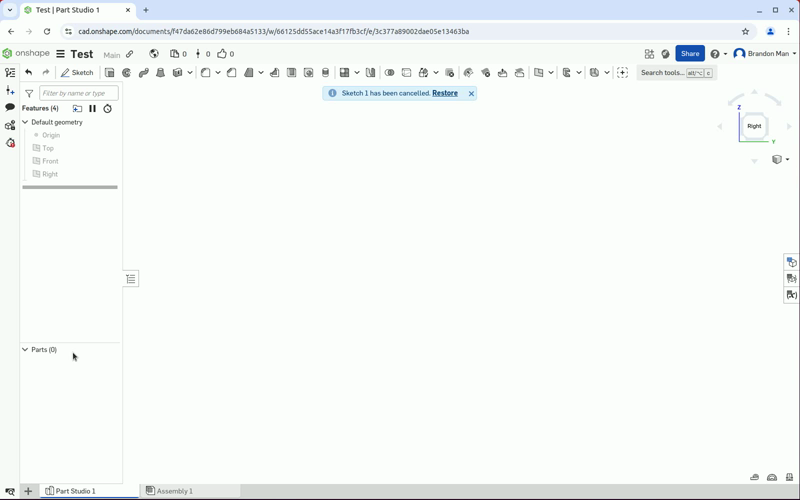
key(shift+s)
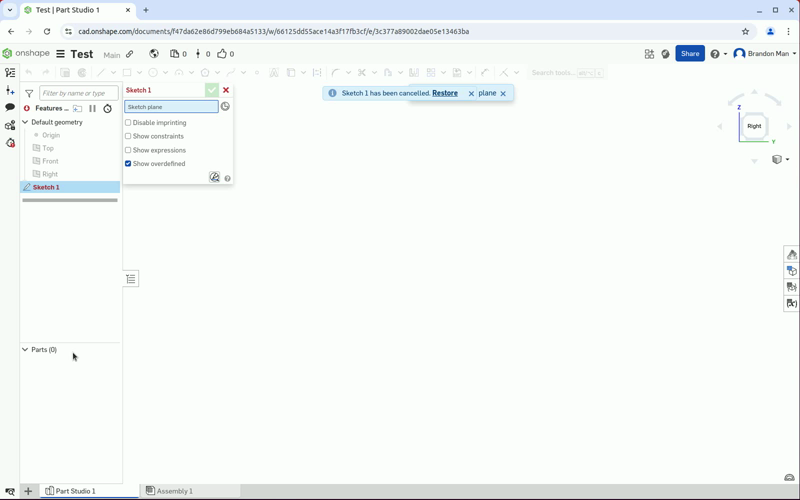
mouse_move(73, 176)
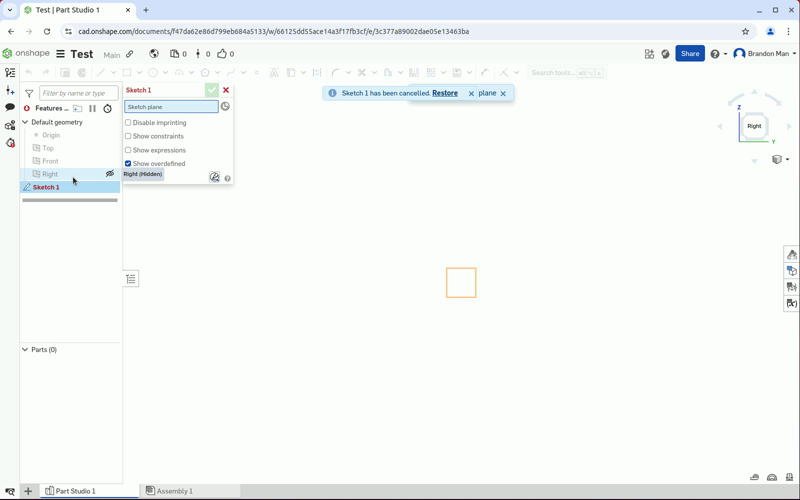
click(73, 176)
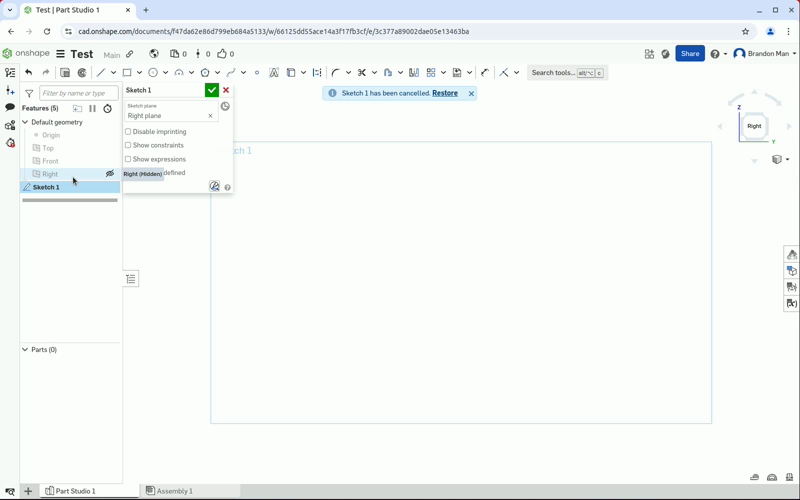
mouse_move(73, 352)
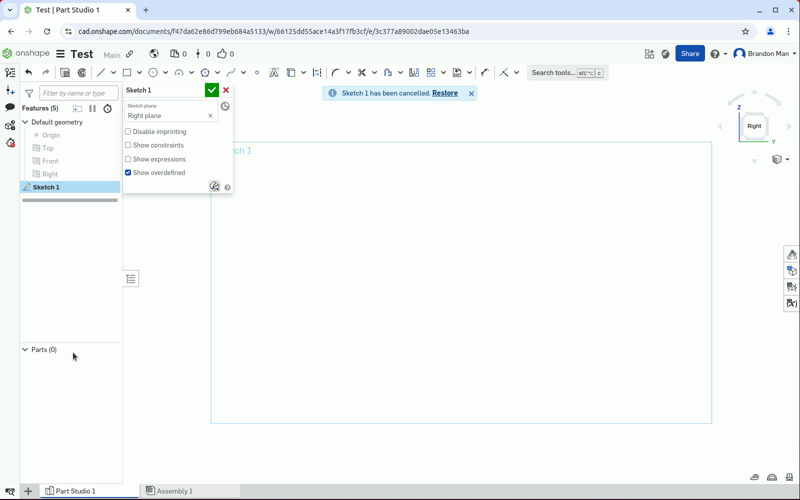
key(y)
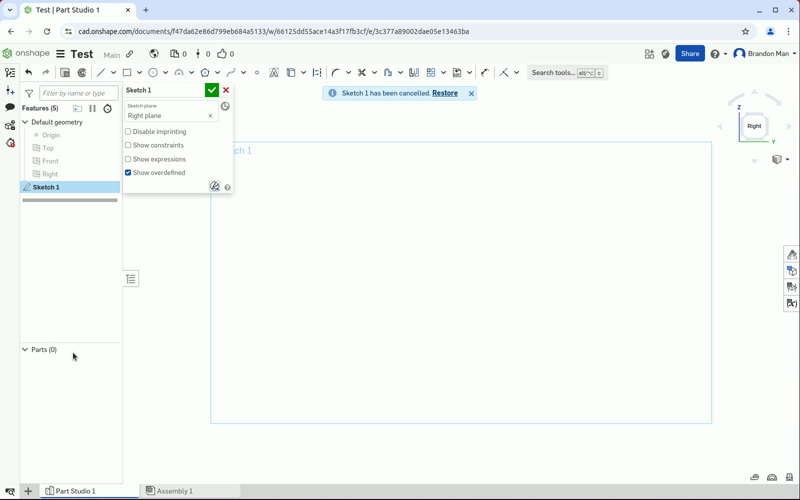
key(l)
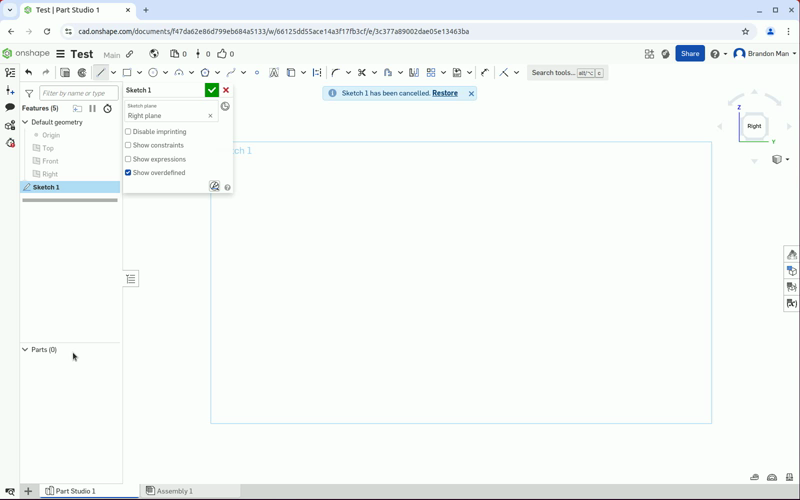
key_down(shift)
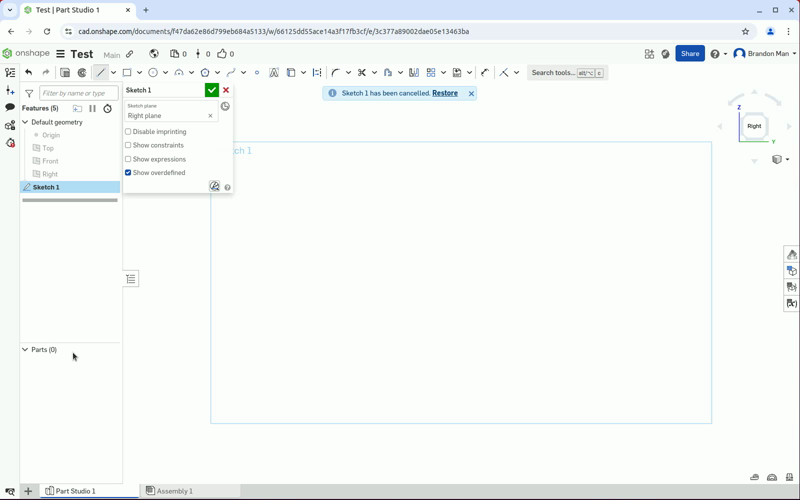
mouse_move(401, 282)
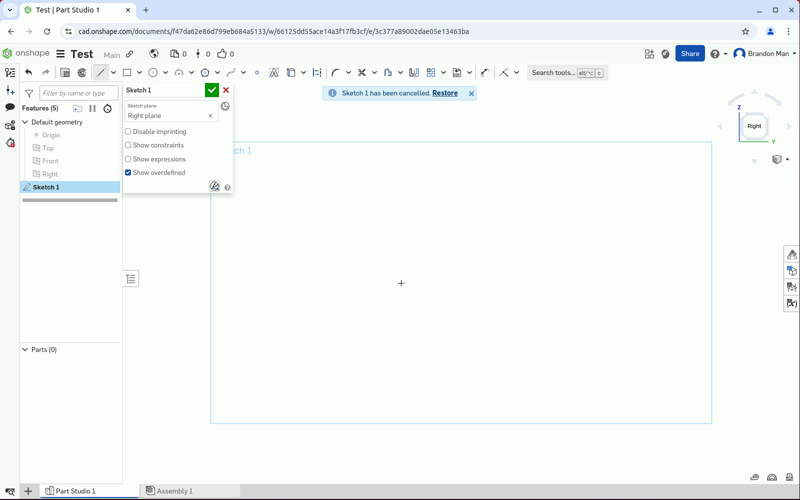
click(401, 282)
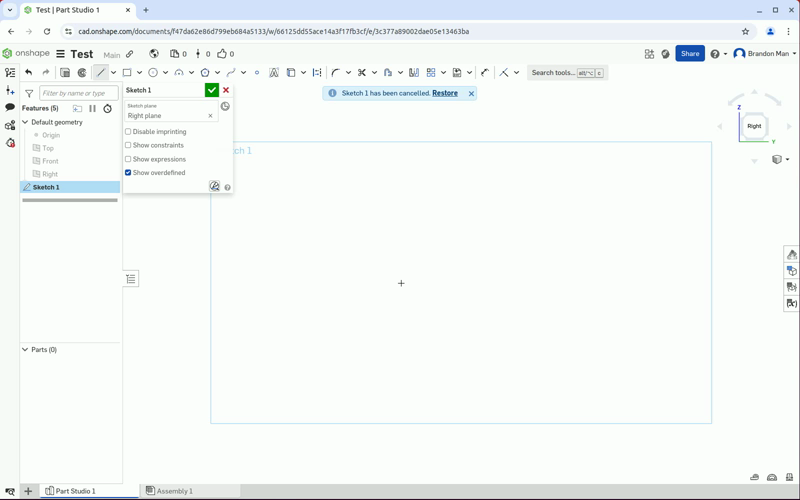
key_up(shift)
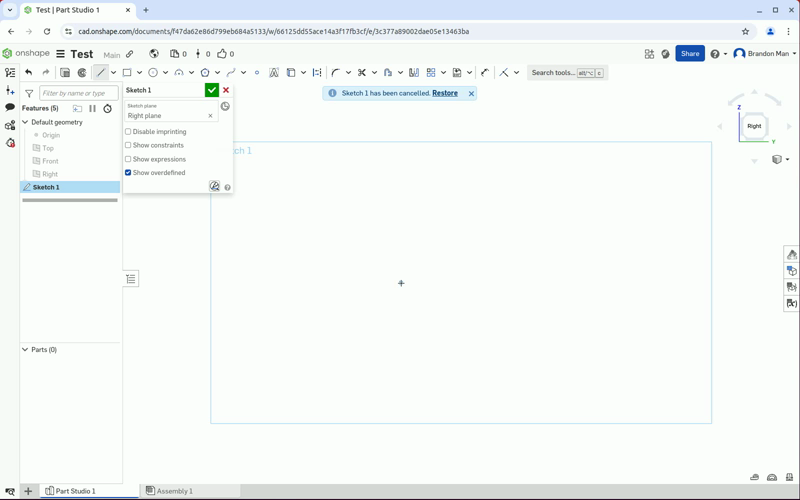
key_down(shift)
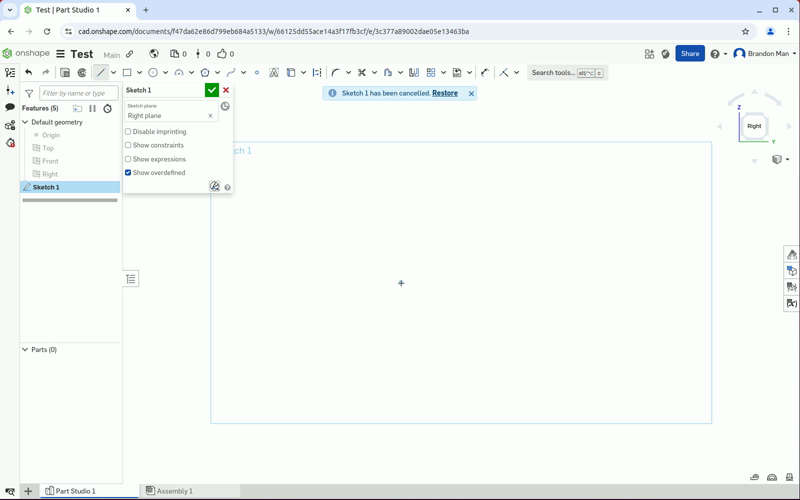
mouse_move(431, 282)
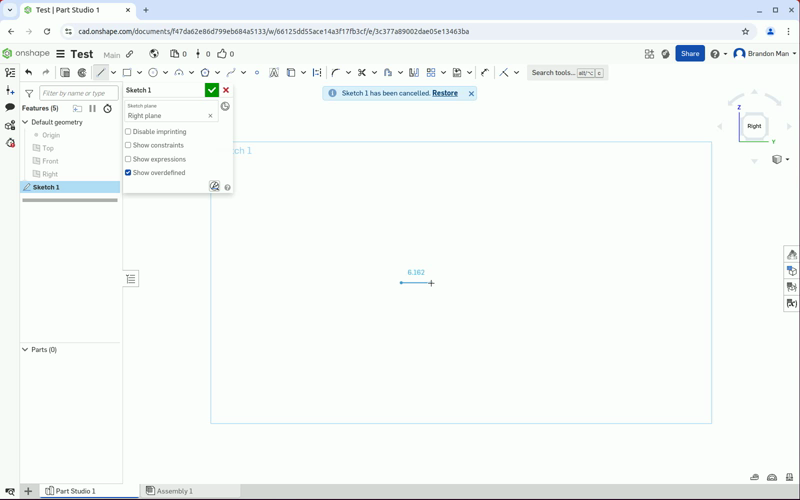
mouse_move(460, 282)
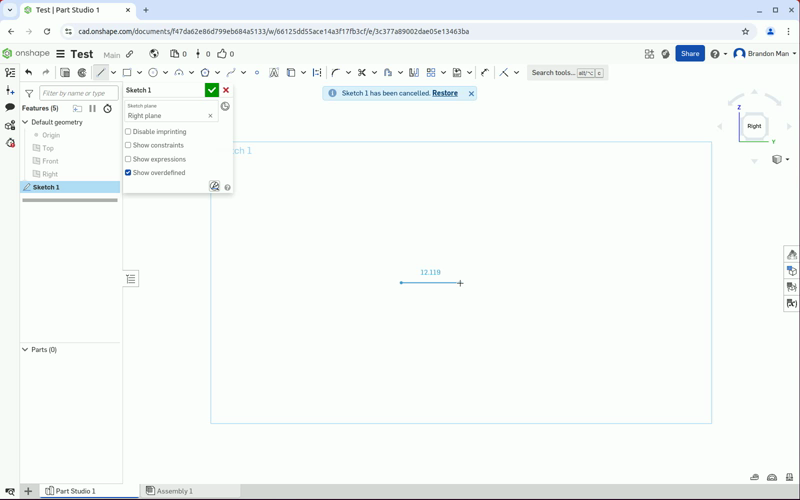
click(460, 282)
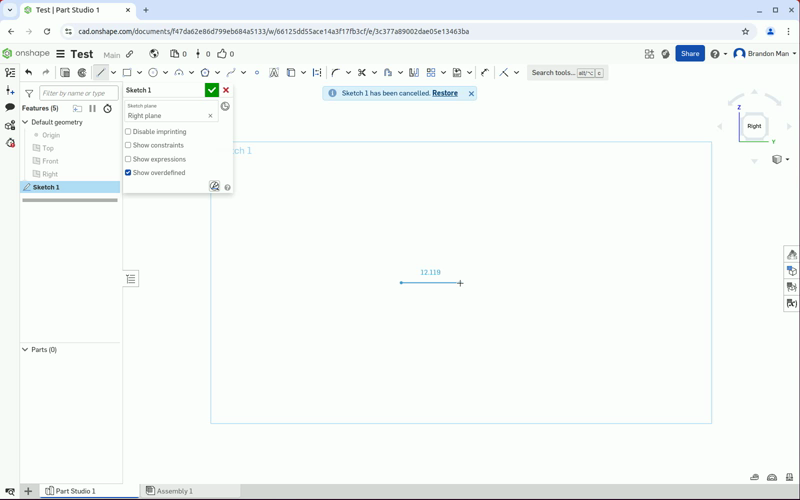
key_up(shift)
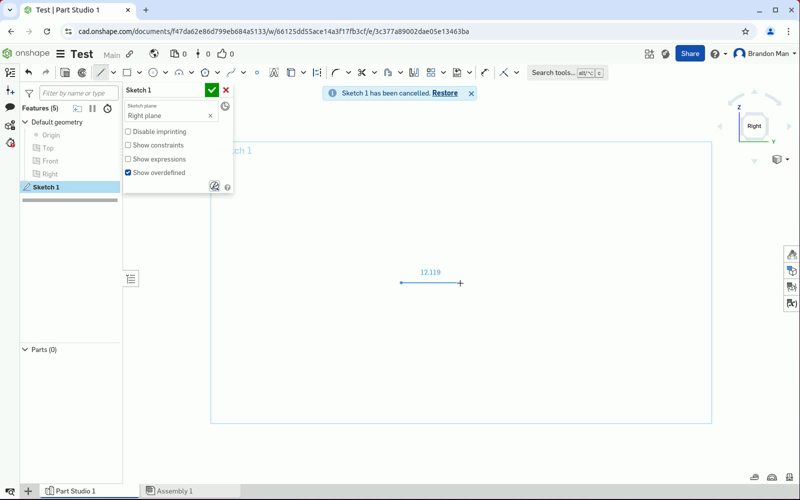
key_down(shift)
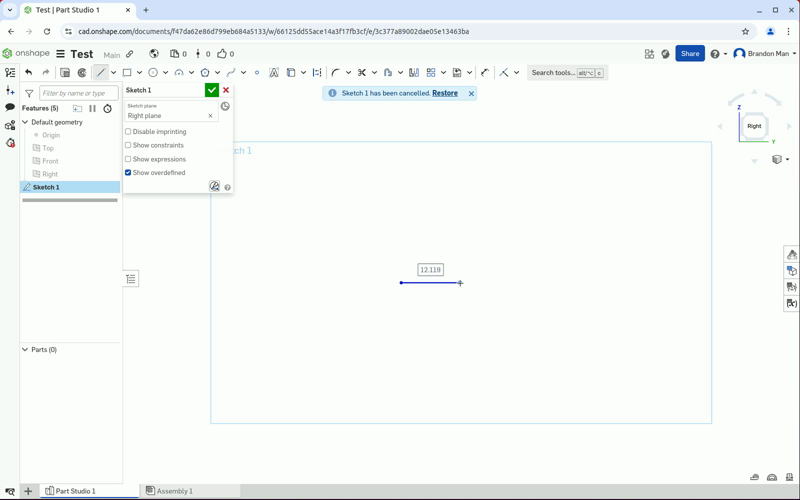
mouse_move(460, 170)
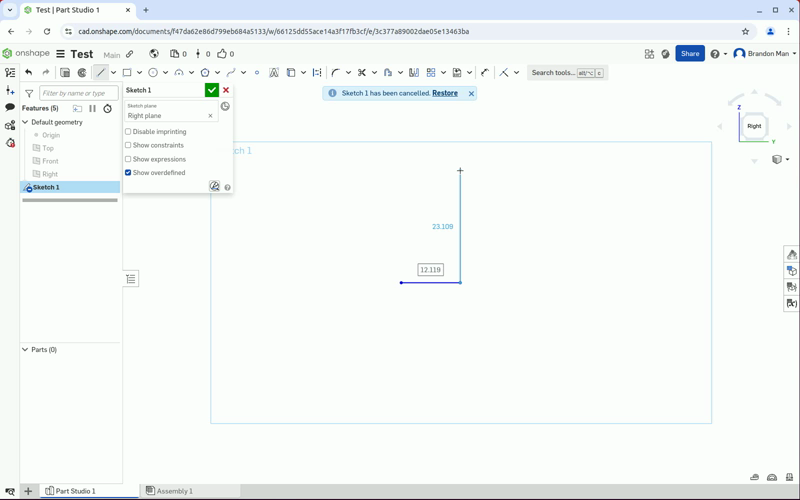
click(460, 170)
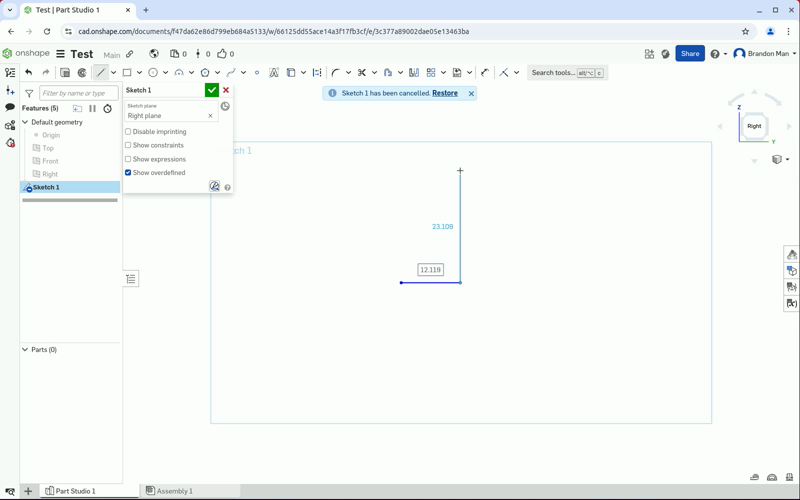
key_up(shift)
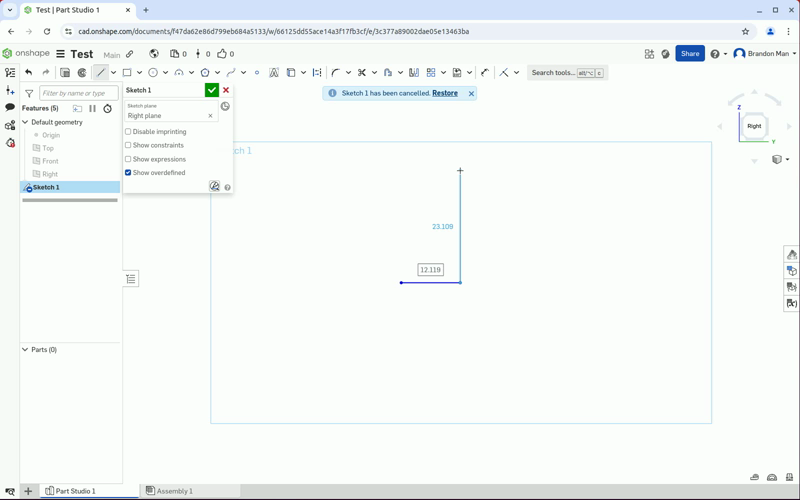
key_down(shift)
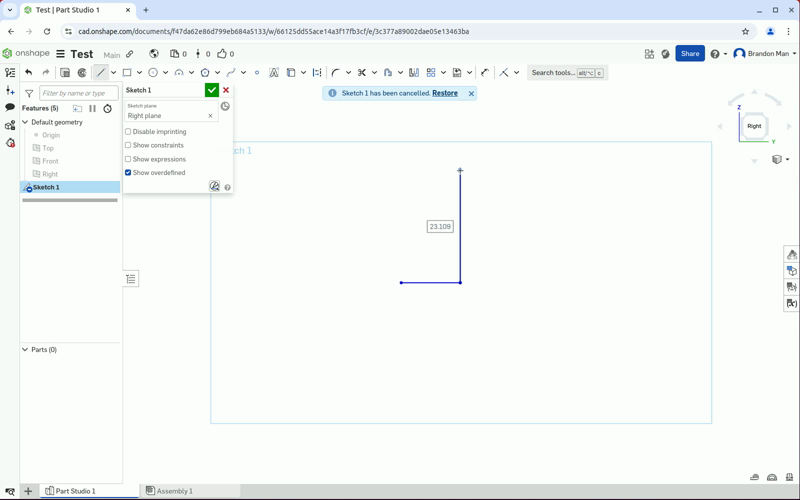
mouse_move(490, 170)
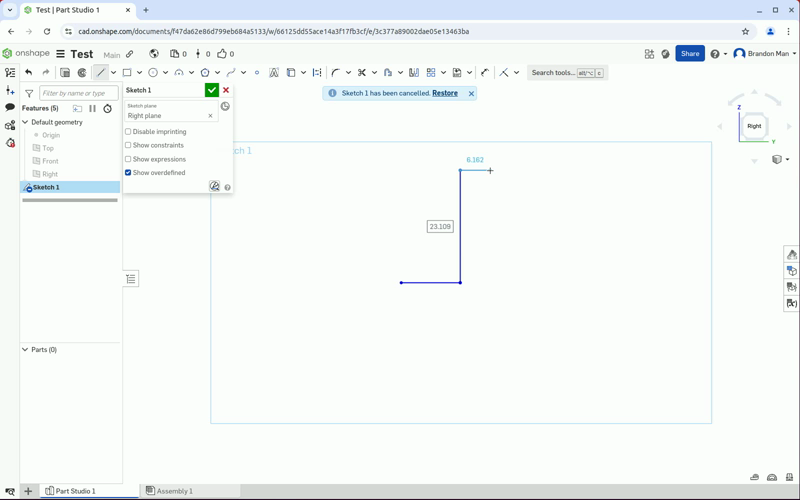
mouse_move(401, 170)
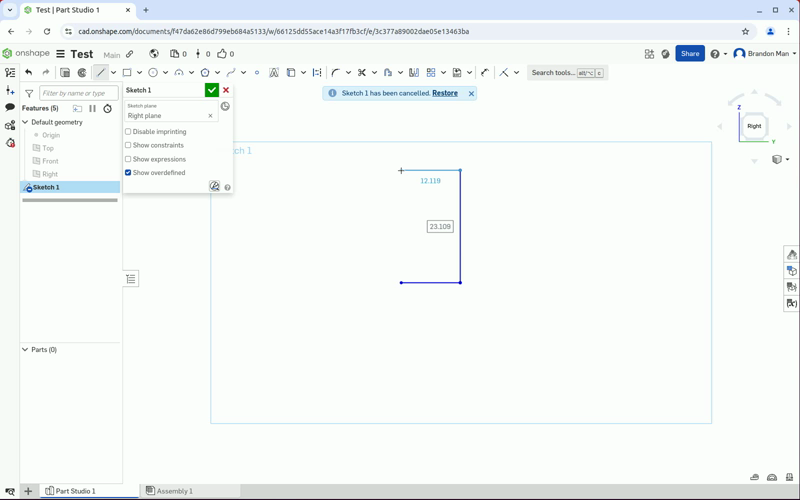
click(401, 170)
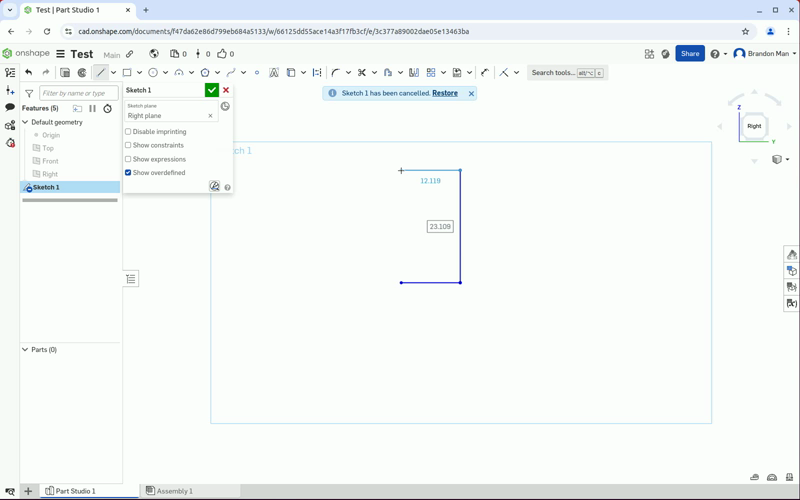
key_up(shift)
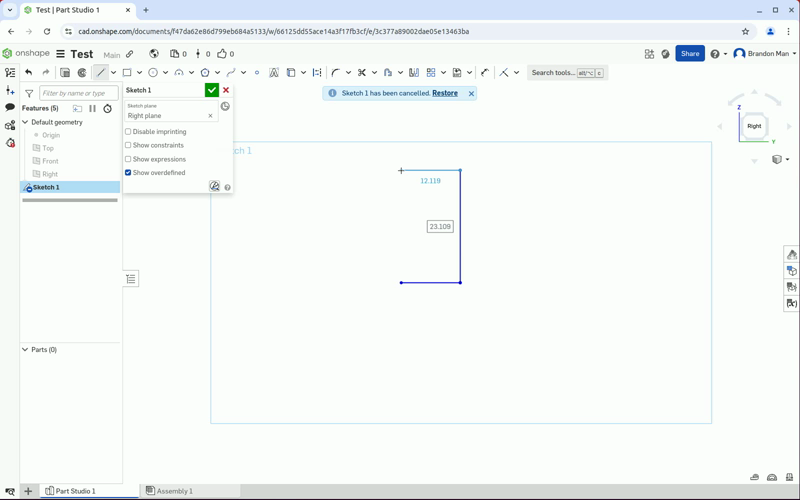
key_down(shift)
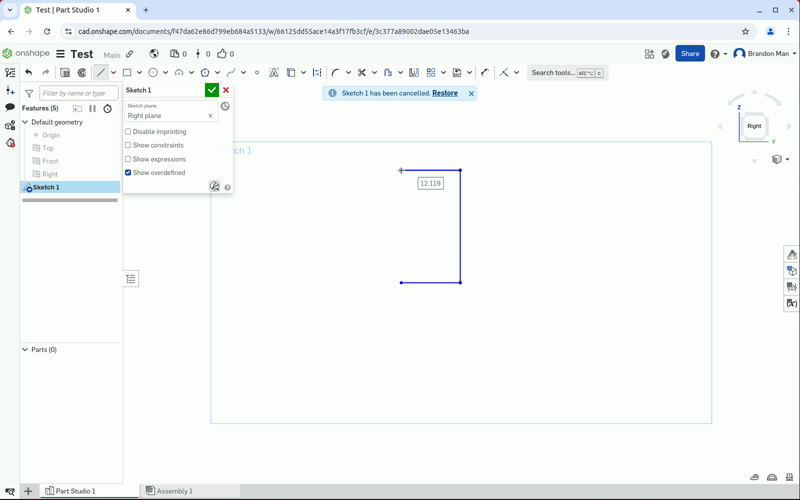
mouse_move(401, 282)
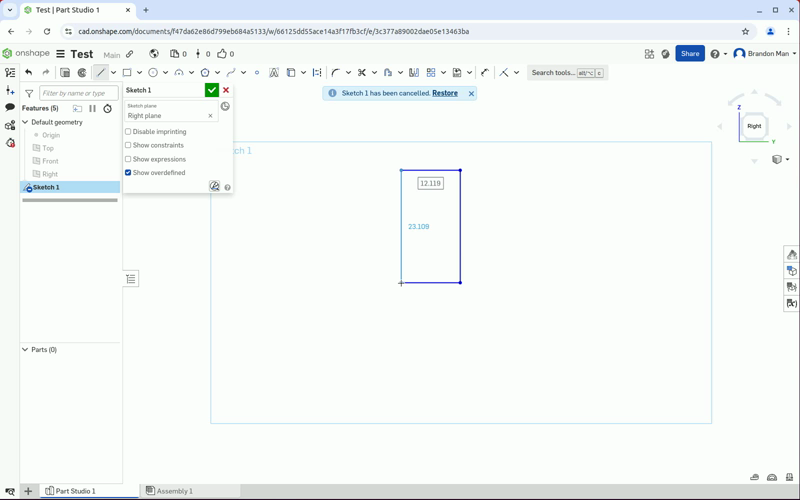
key_up(shift)
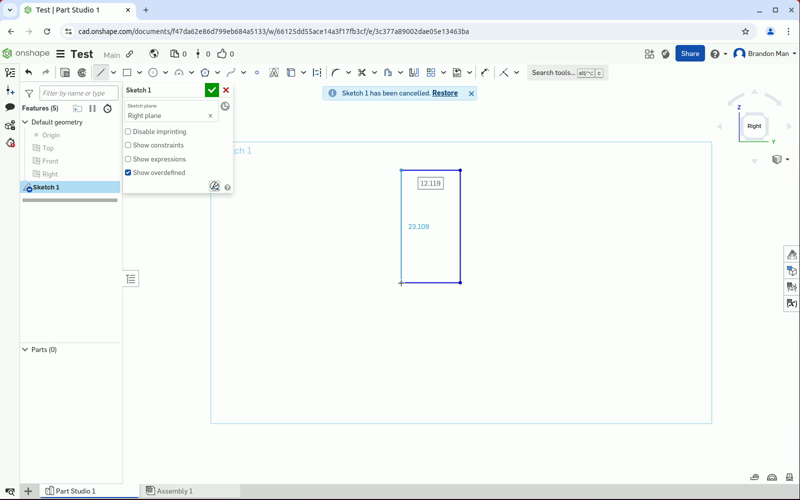
click(401, 282)
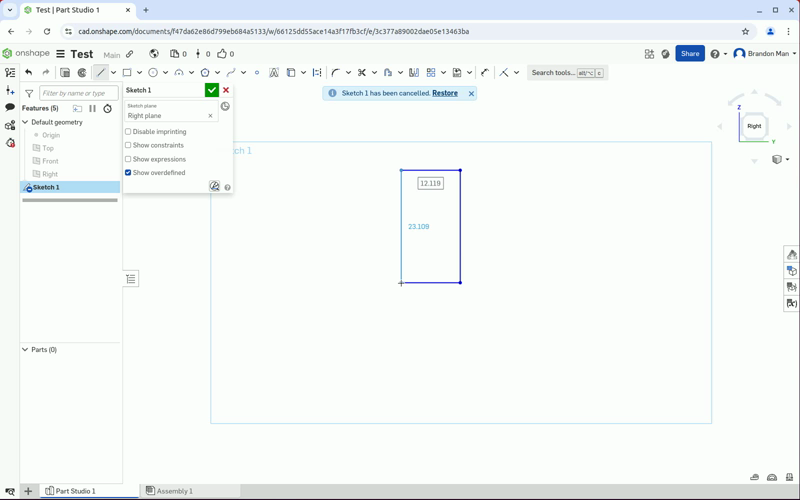
key(esc)
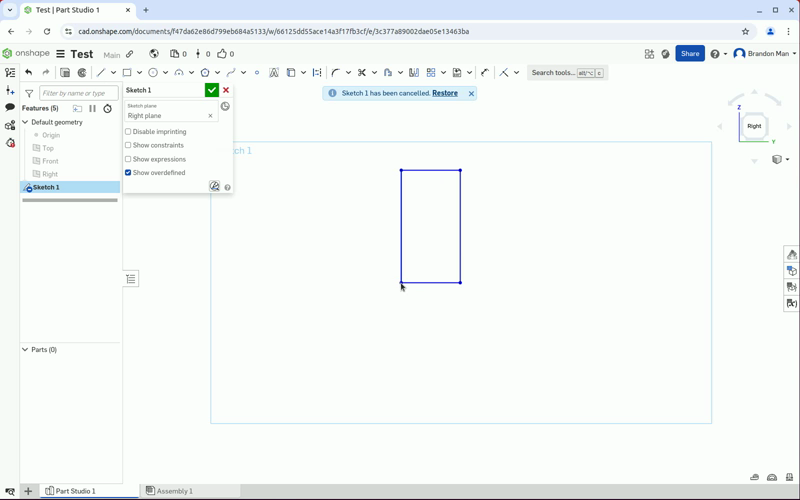
mouse_move(431, 250)
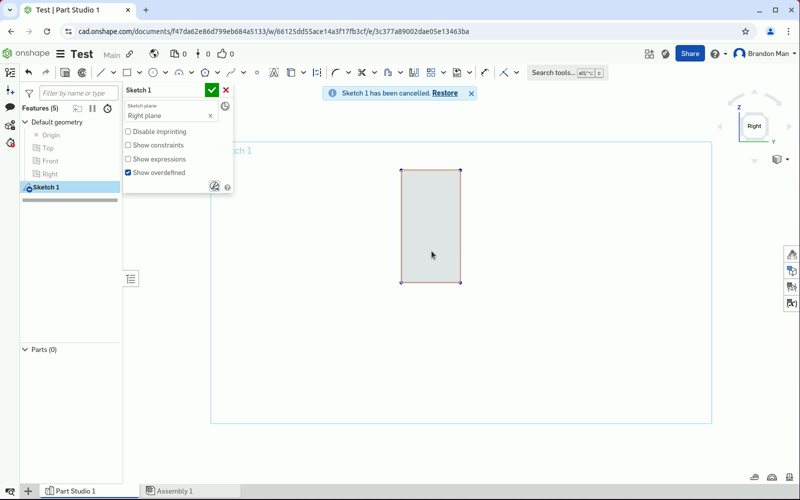
click(431, 250)
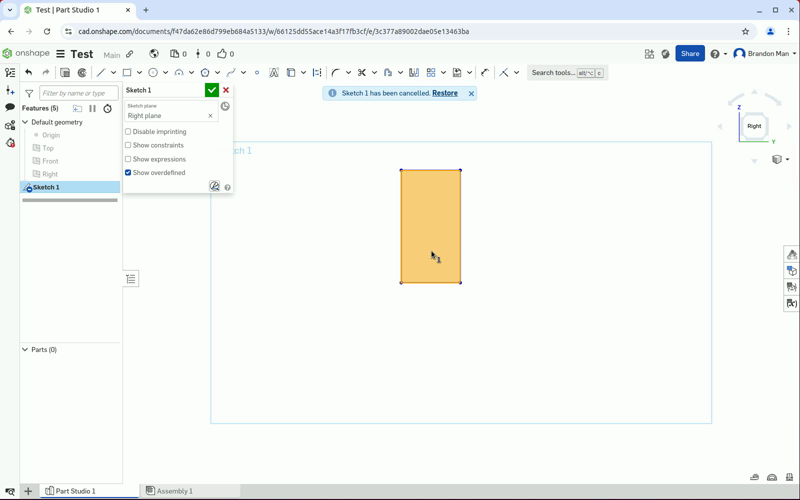
mouse_move(73, 352)
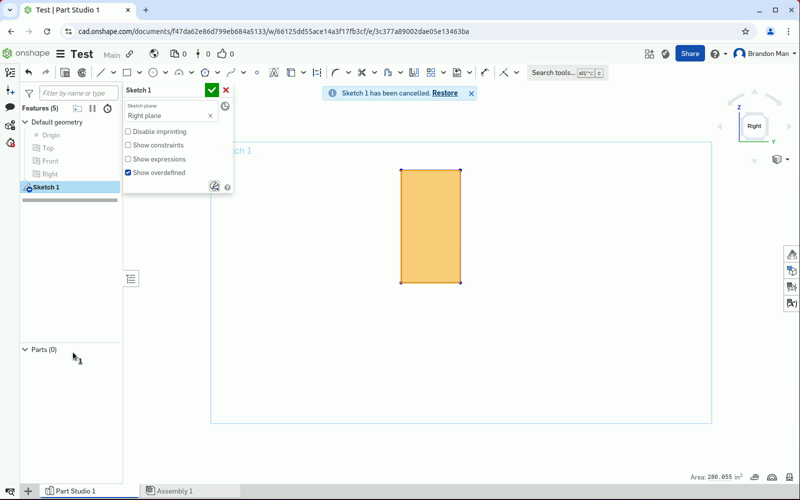
key(shift+y)
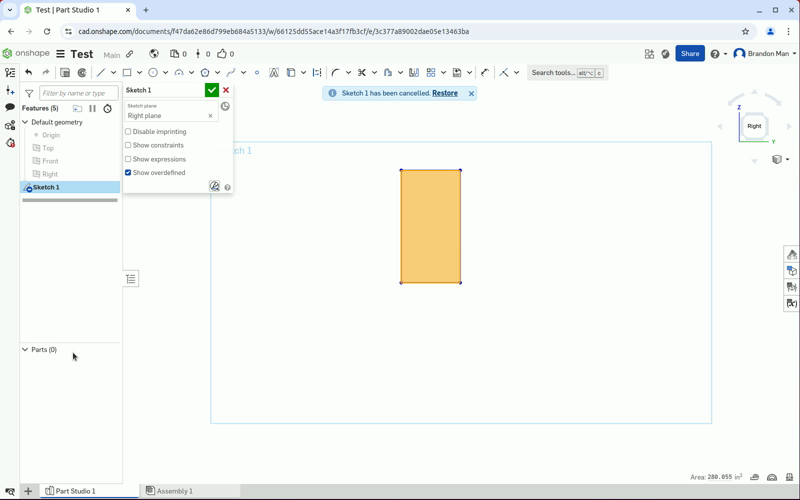
key(shift+e)
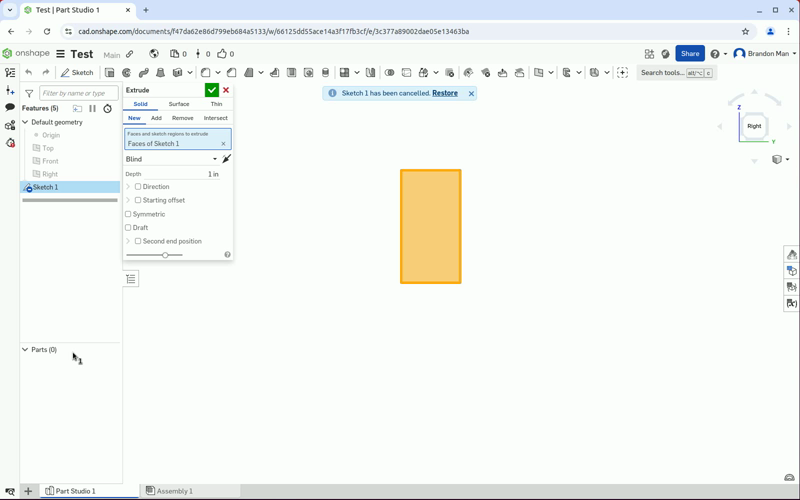
mouse_move(143, 106)
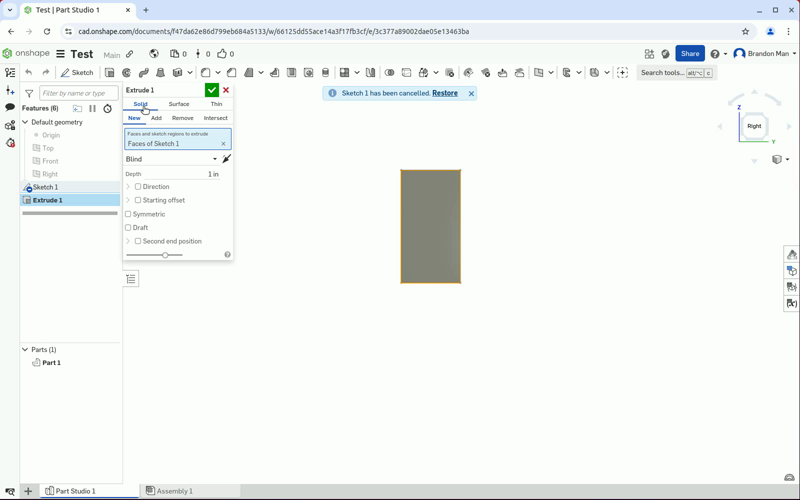
click(143, 106)
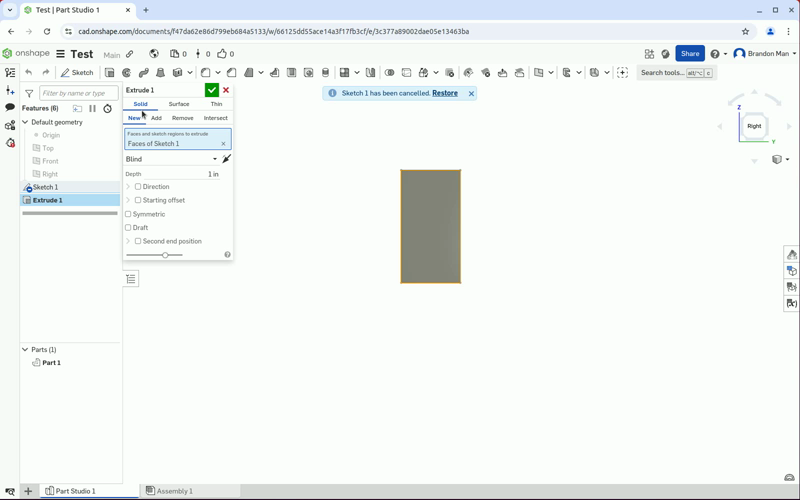
mouse_move(137, 120)
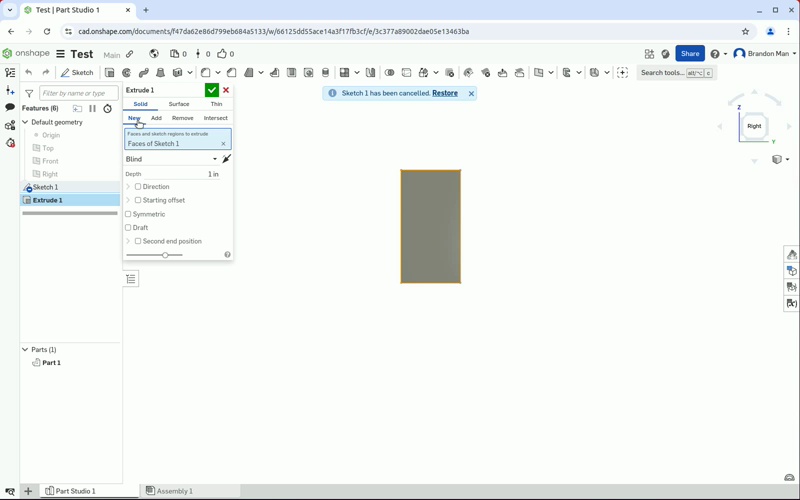
click(137, 120)
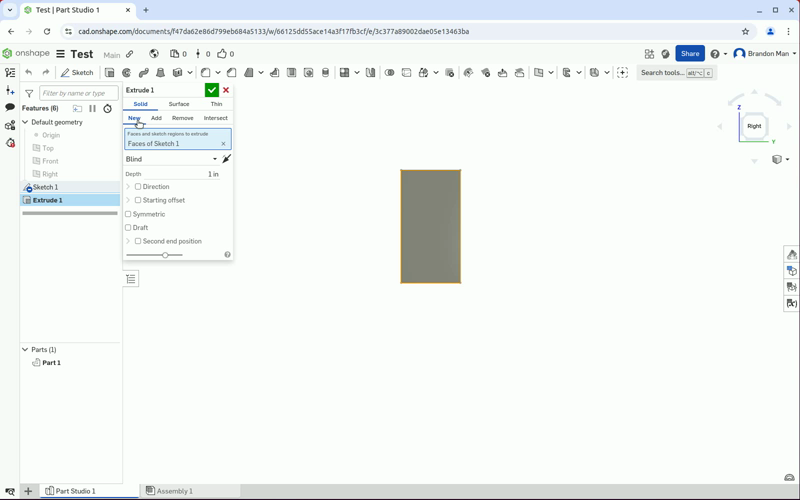
key(tab, 4)
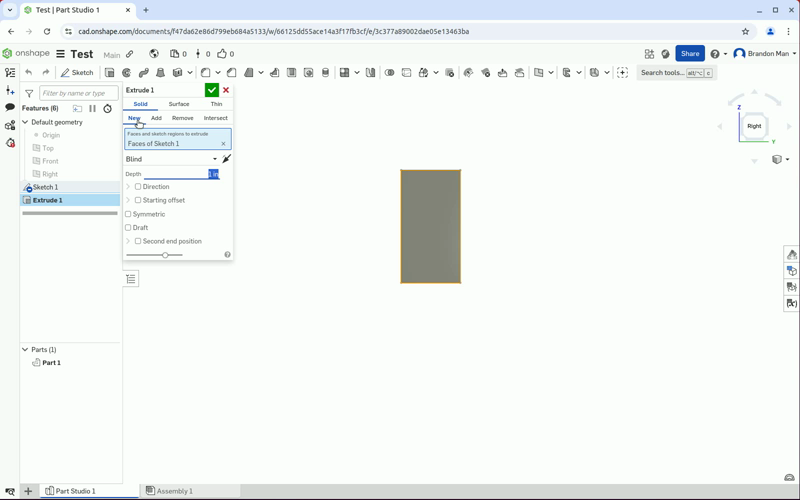
text(14.202)
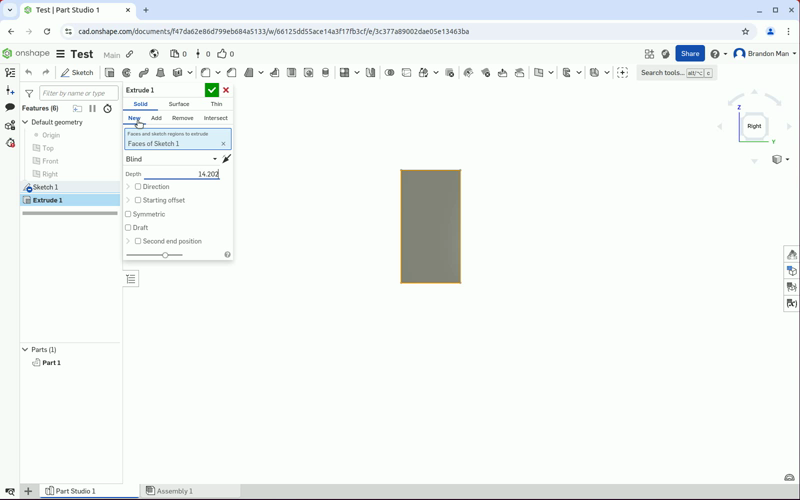
key(enter)
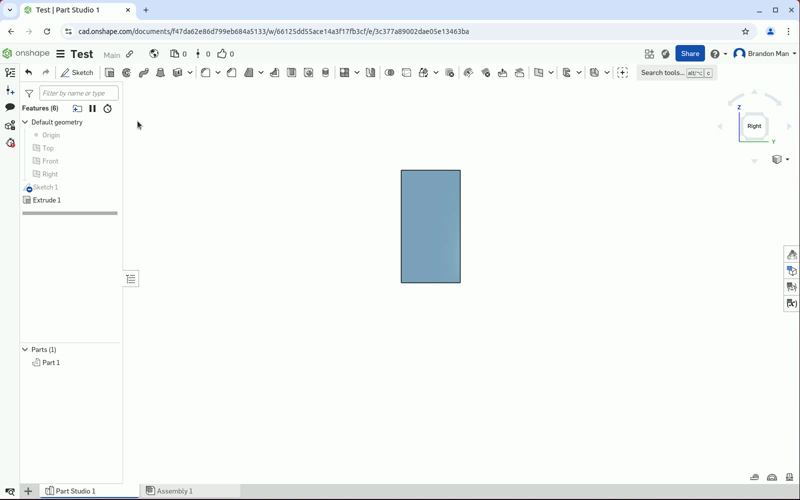
key(shift+h)
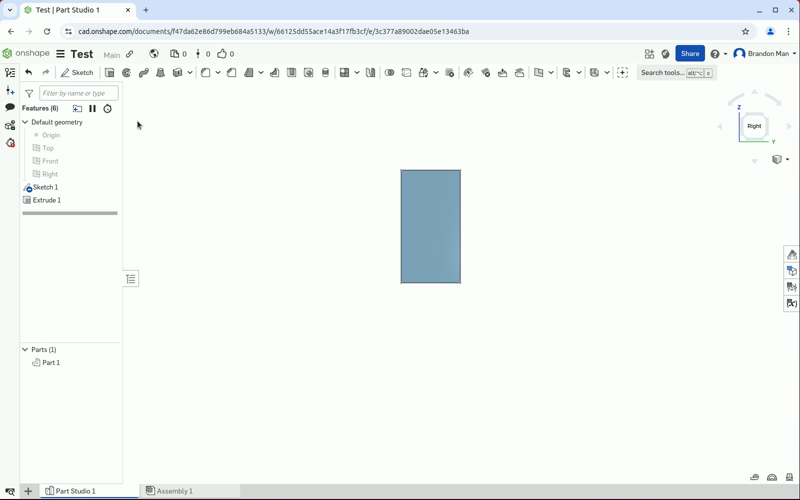
key(shift+h)
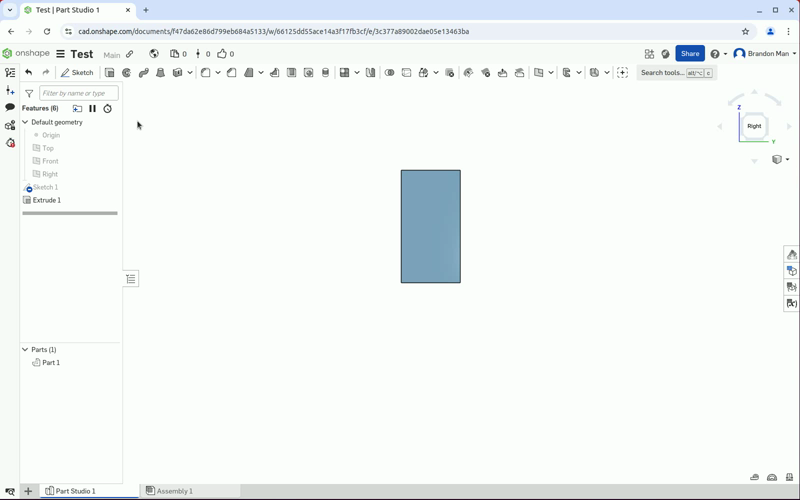
mouse_move(73, 189)
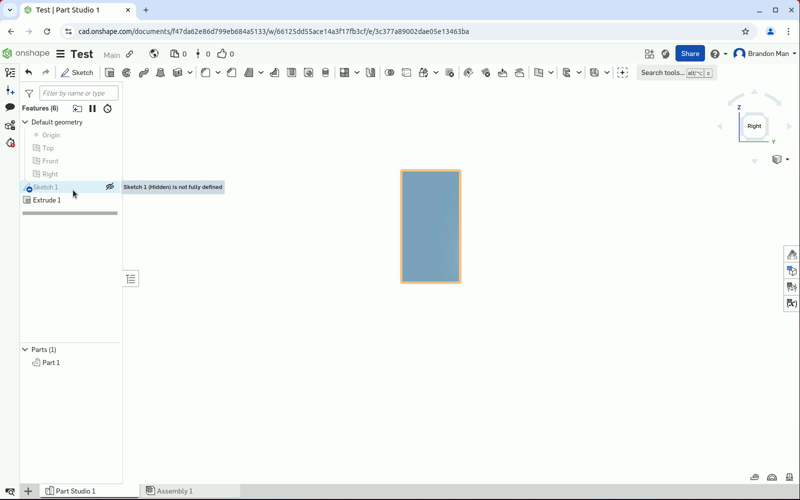
click(73, 189)
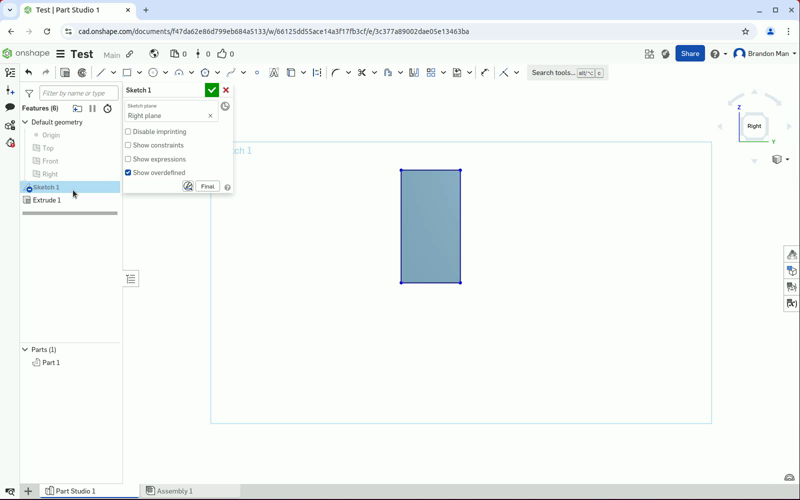
mouse_move(229, 92)
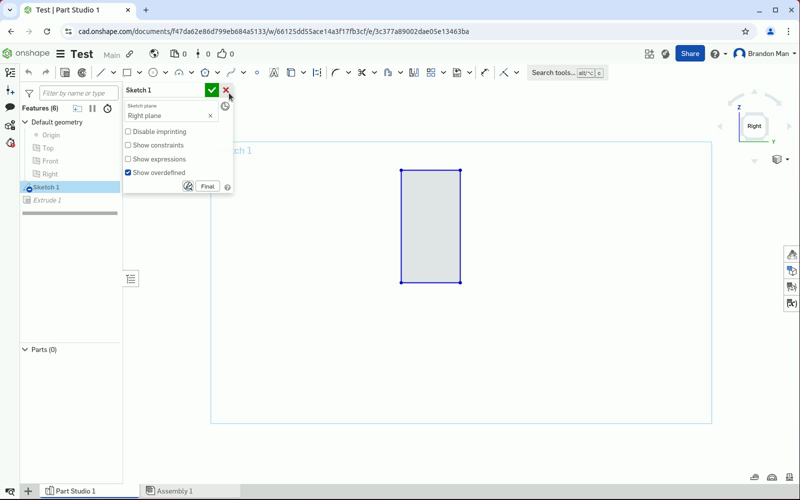
click(229, 92)
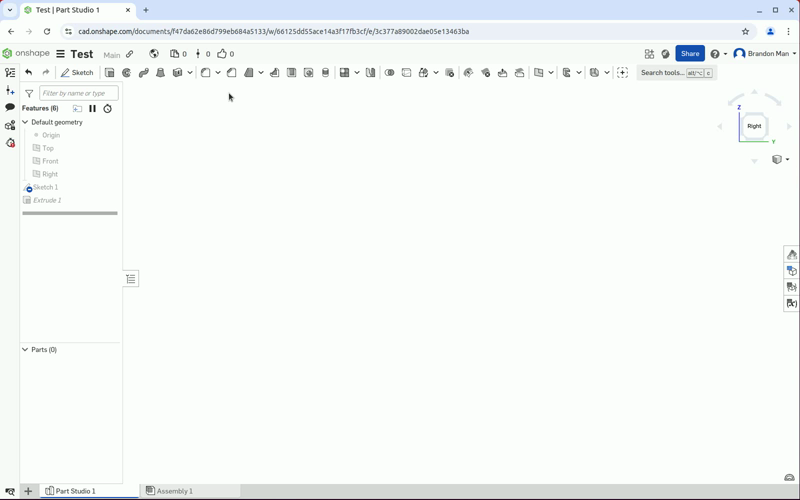
mouse_move(73, 352)
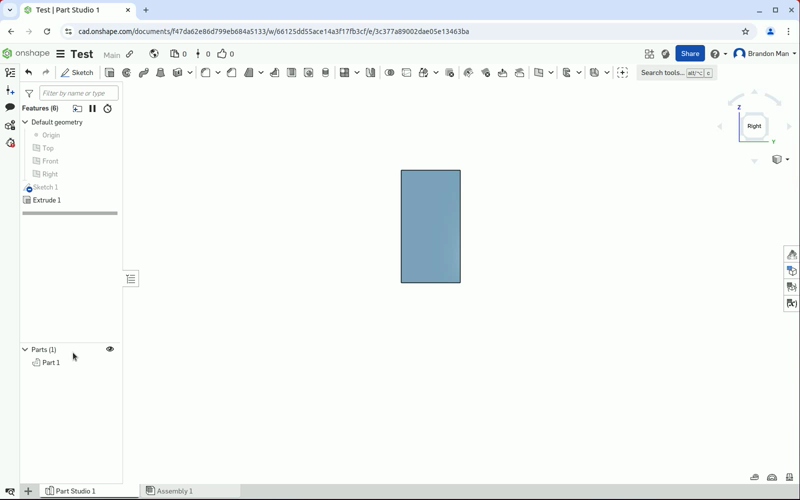
key(y)
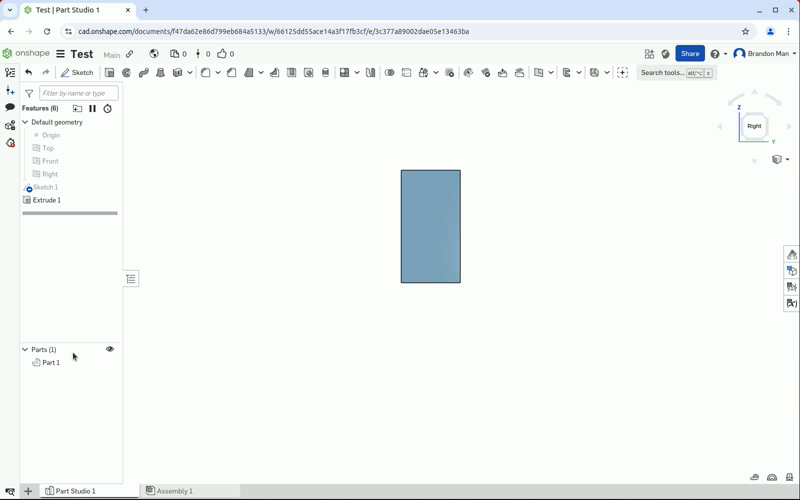
key(shift+p)
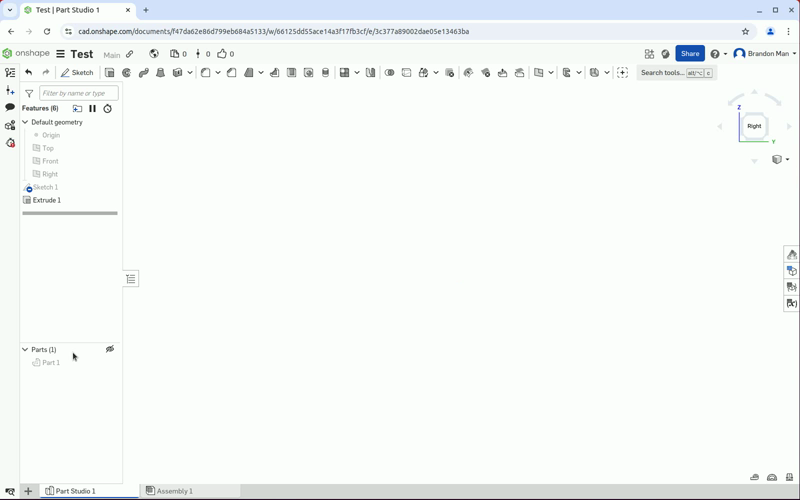
key(space)
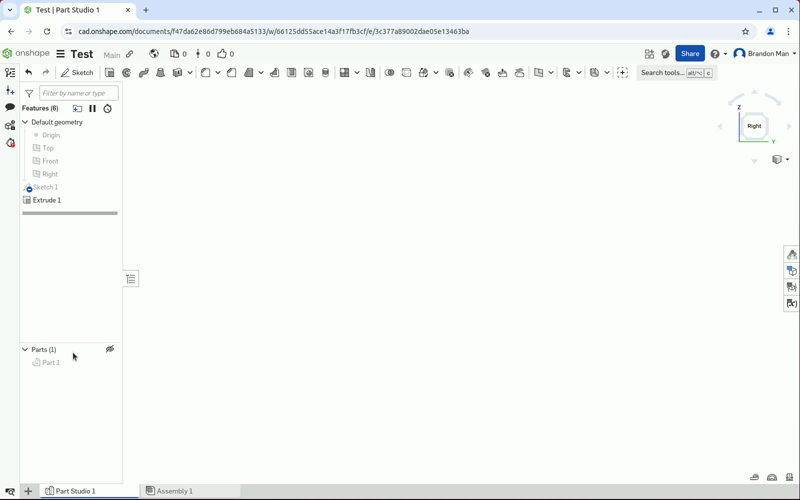
key_down(shift)
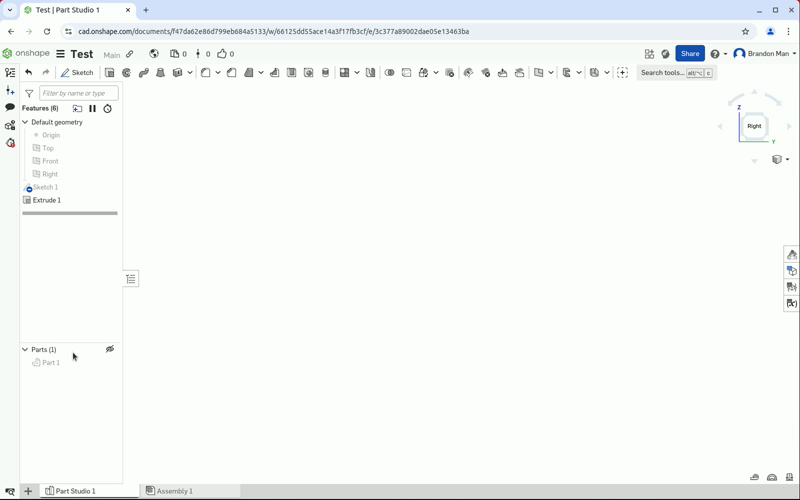
key(right)
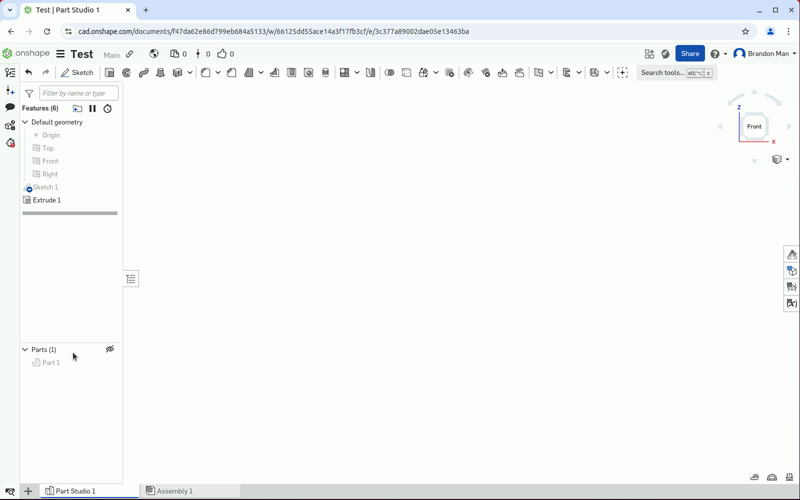
key_up(shift)
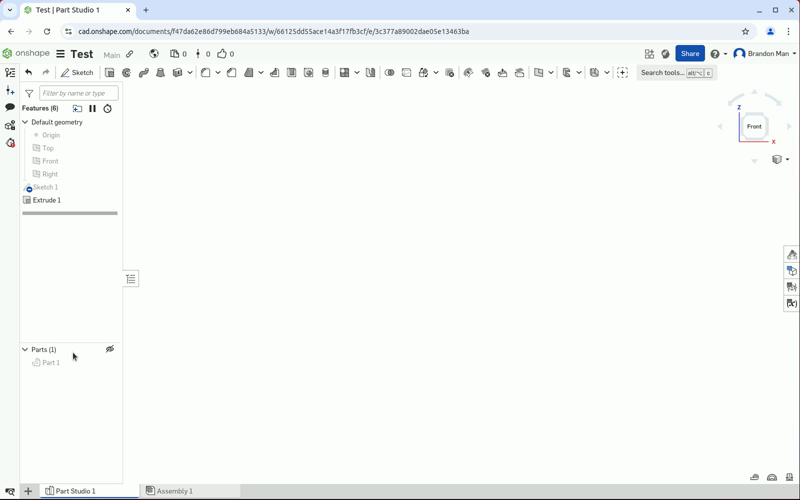
mouse_move(73, 352)
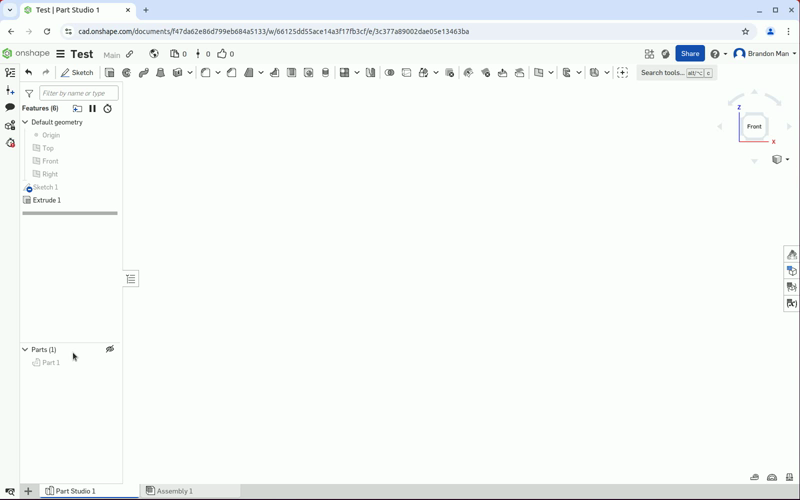
key(shift+y)
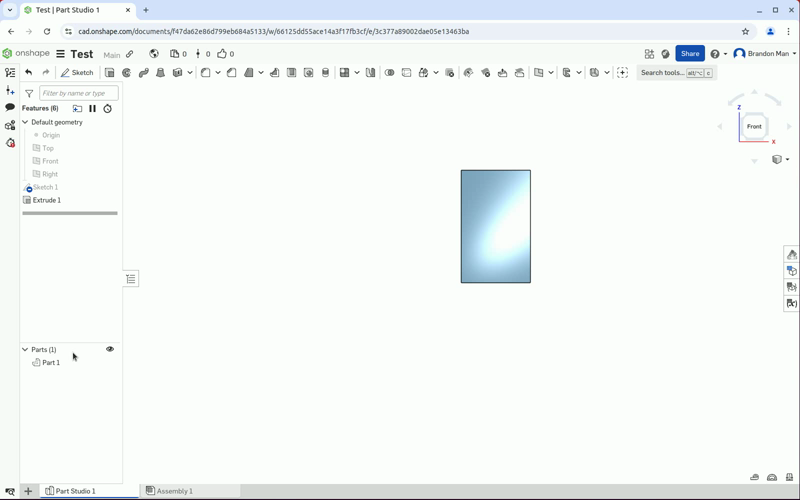
mouse_move(541, 75)
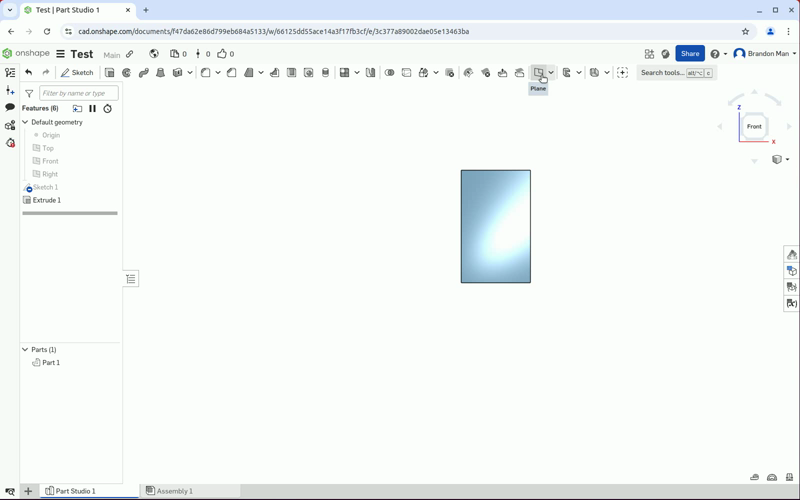
click(541, 75)
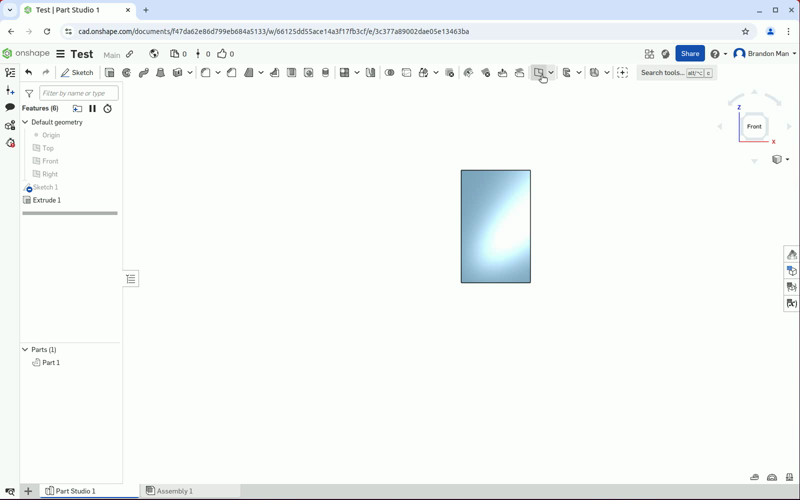
mouse_move(73, 163)
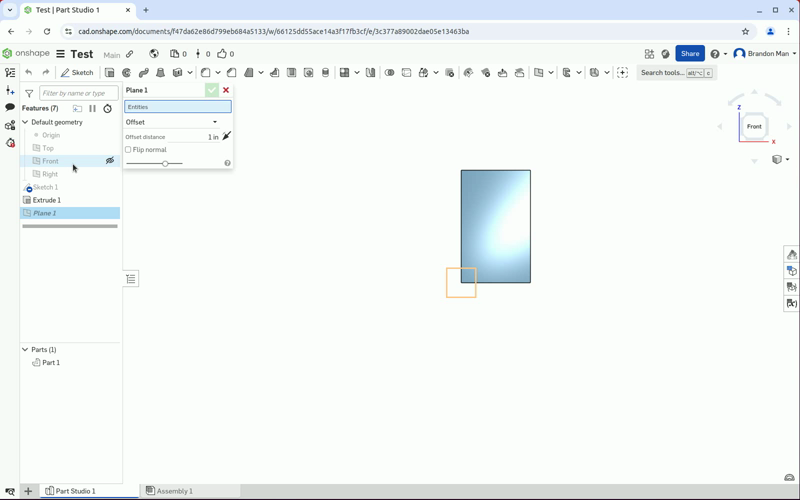
click(73, 163)
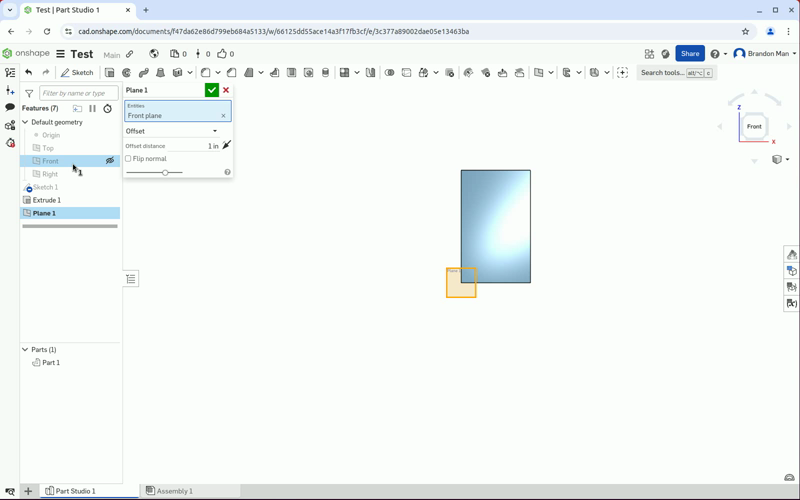
key(tab, 2)
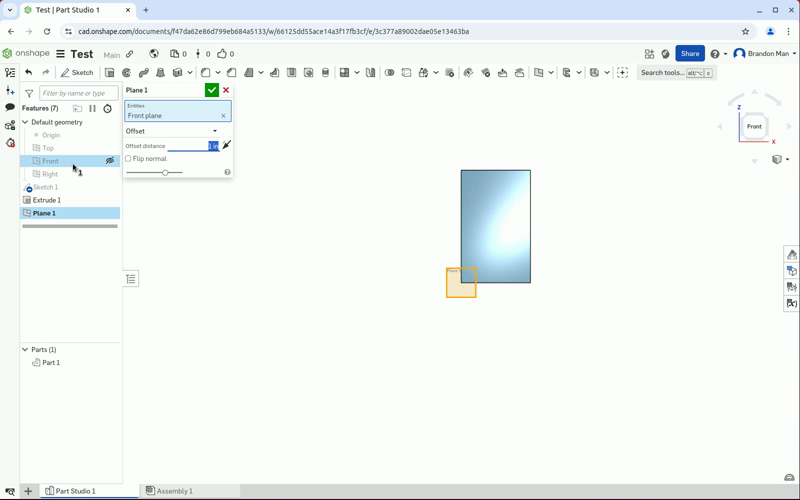
text(12.263)
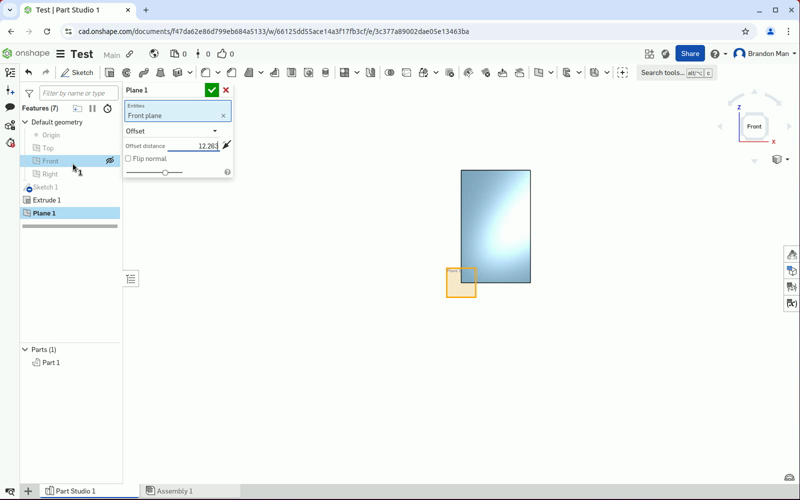
key(enter, 2)
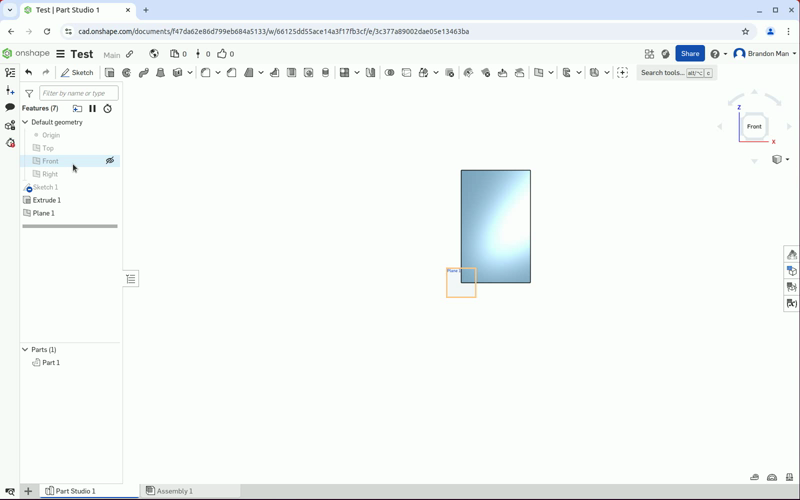
key(shift+s)
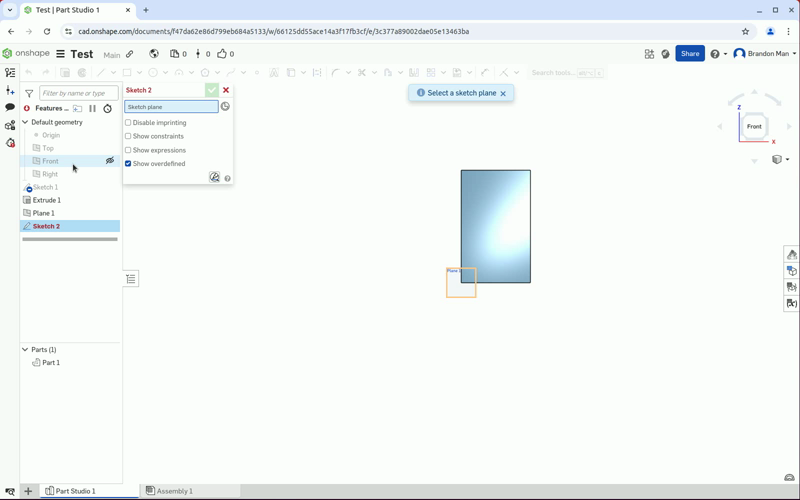
mouse_move(73, 215)
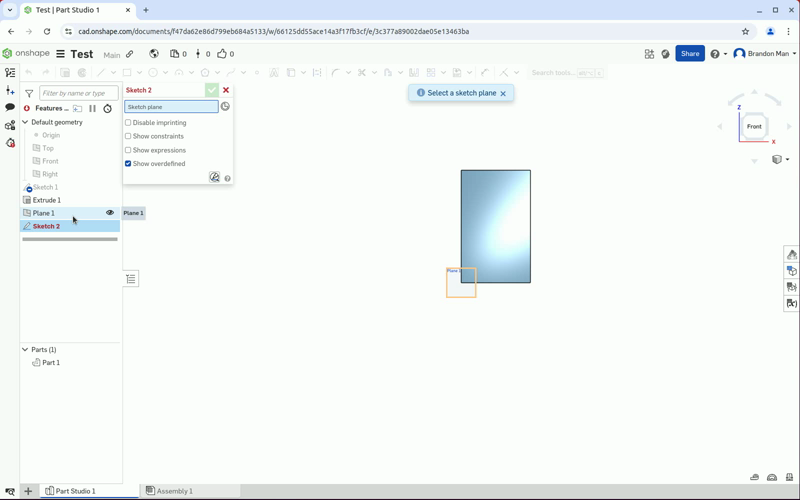
click(73, 215)
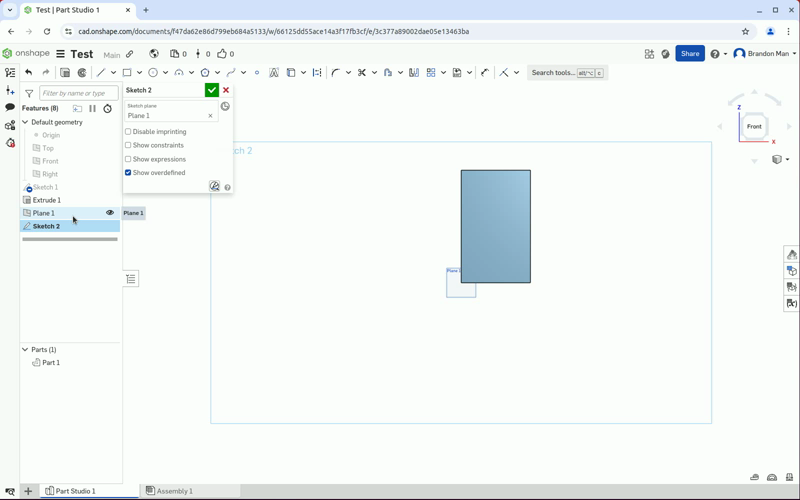
mouse_move(73, 352)
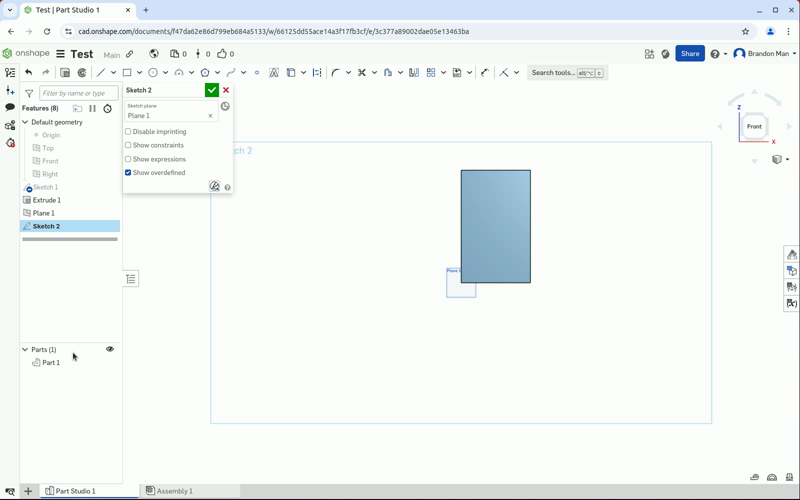
key(y)
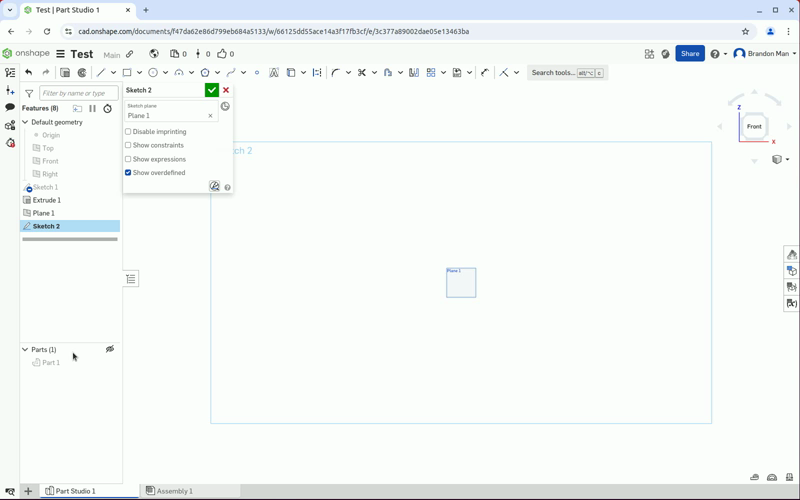
key(l)
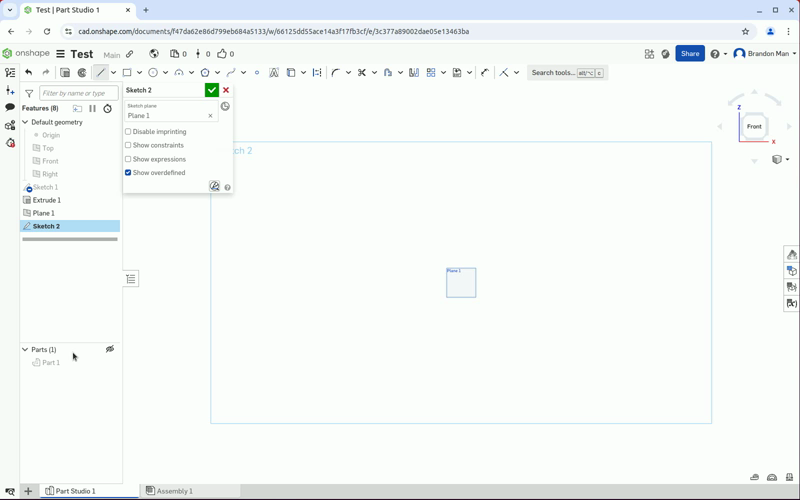
key_down(shift)
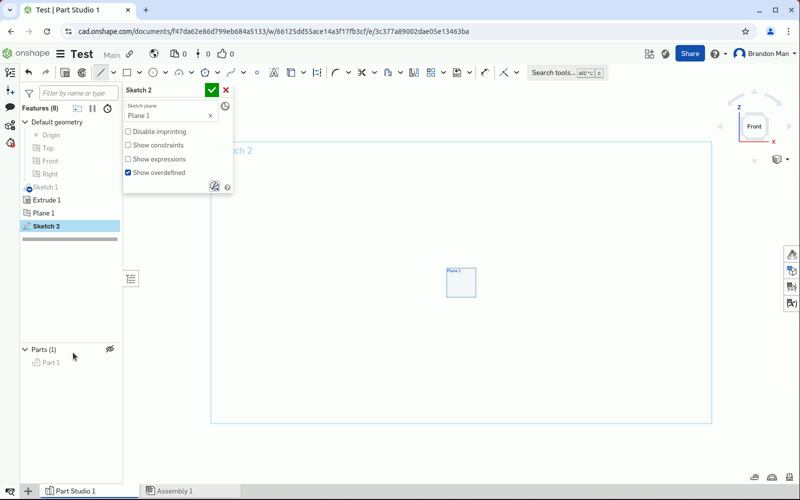
mouse_move(465, 278)
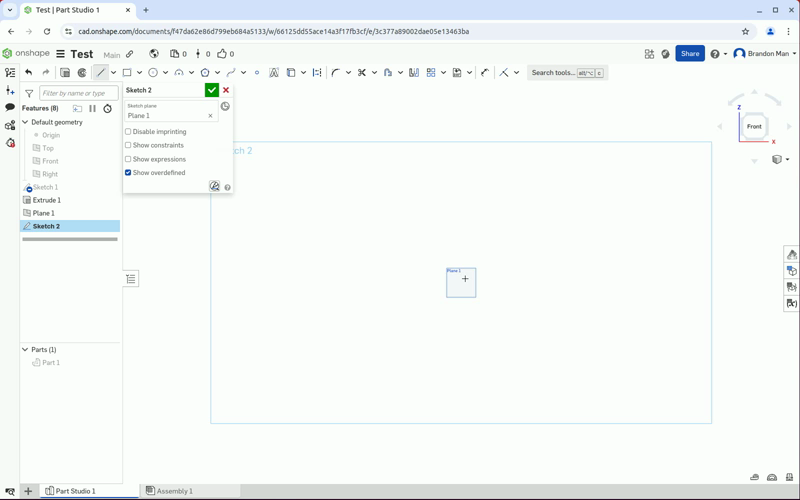
click(465, 278)
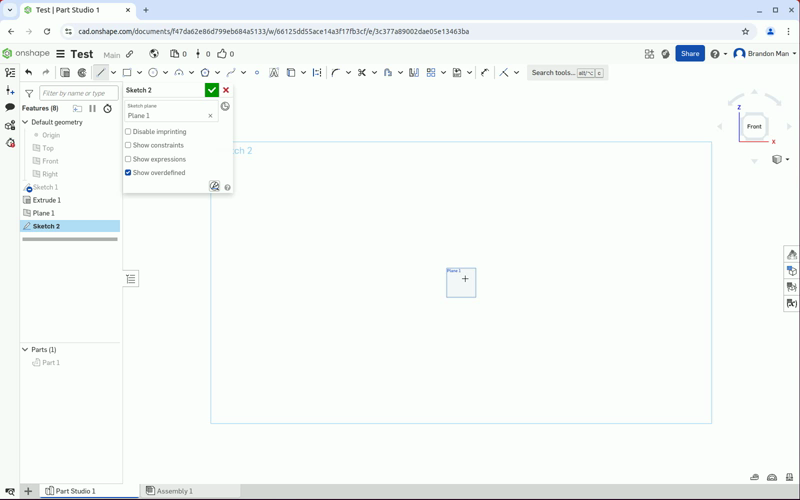
key_up(shift)
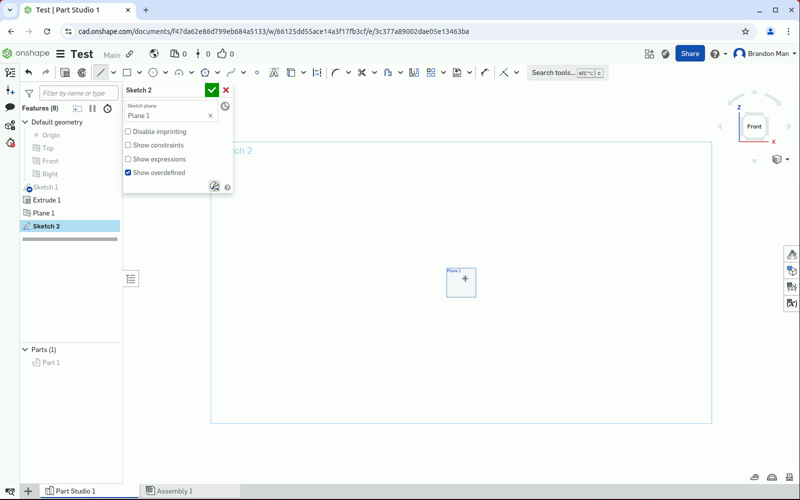
key_down(shift)
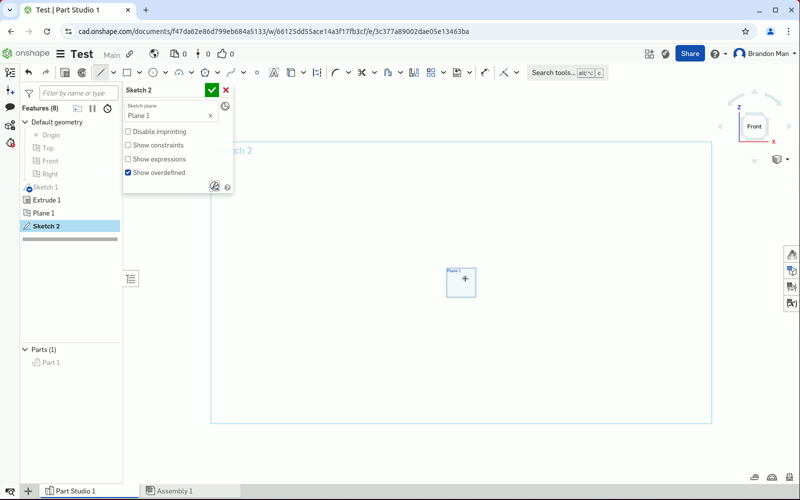
mouse_move(525, 278)
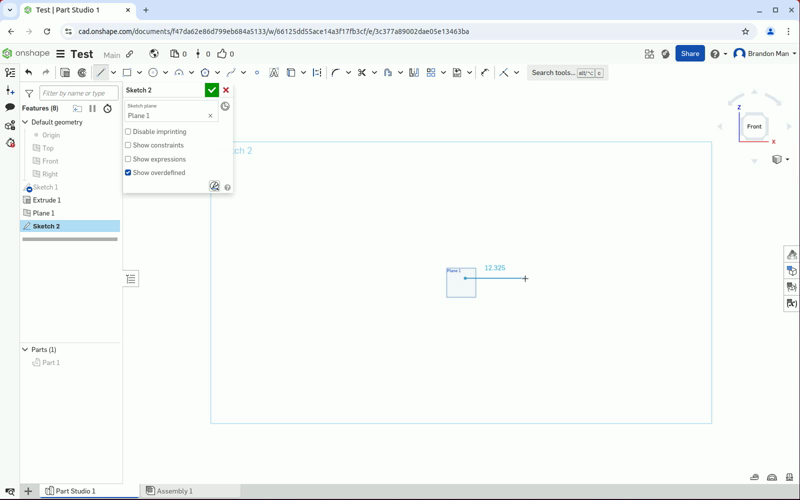
click(525, 278)
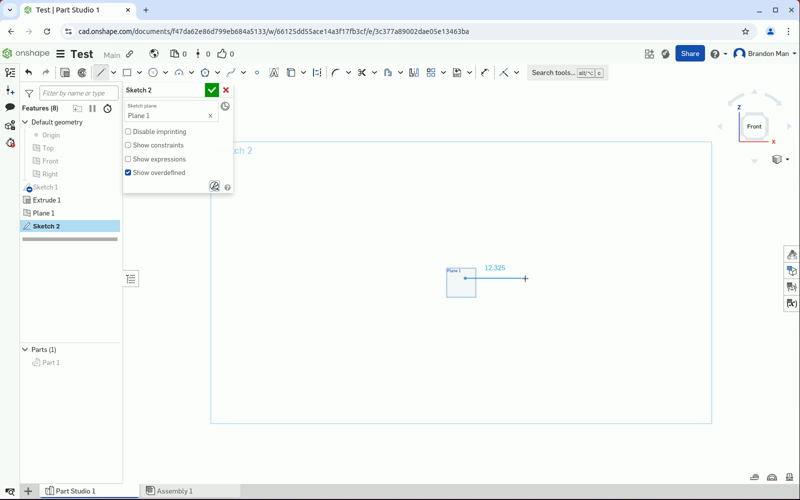
key_up(shift)
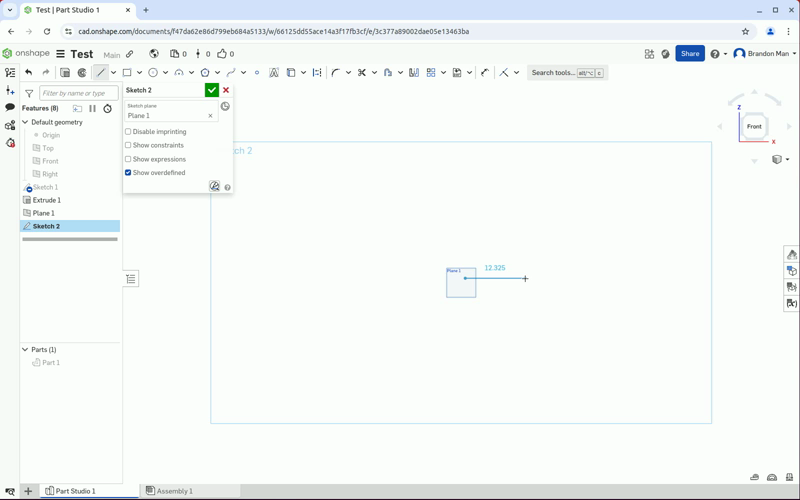
key_down(shift)
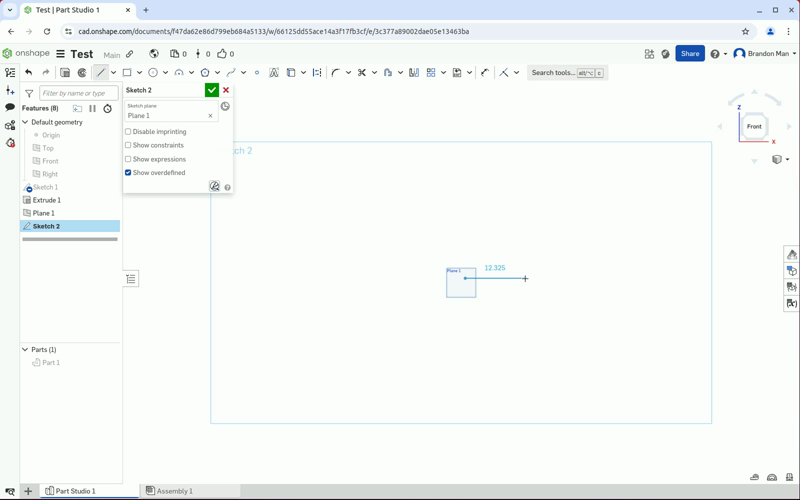
mouse_move(525, 178)
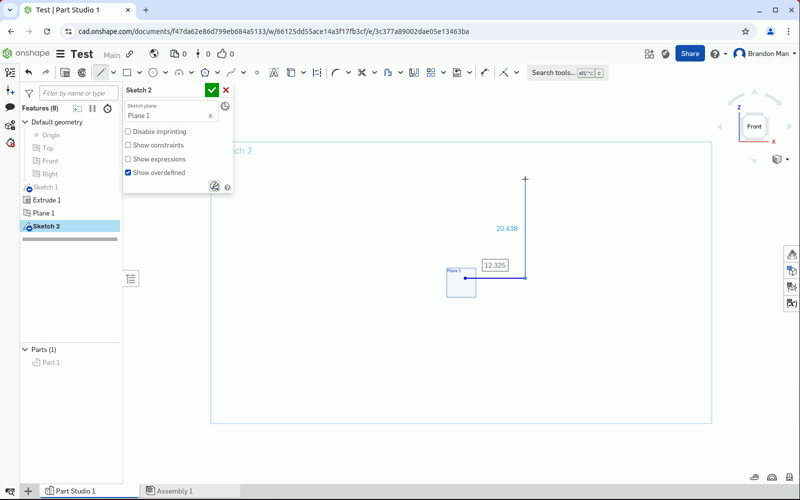
click(525, 178)
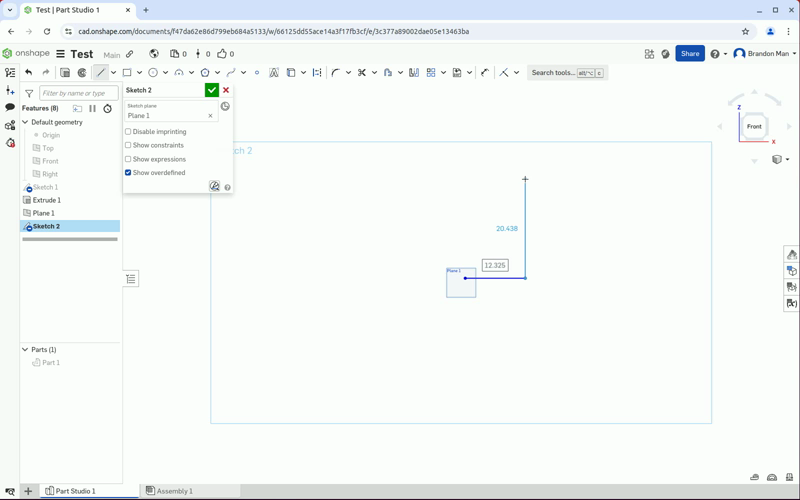
key_up(shift)
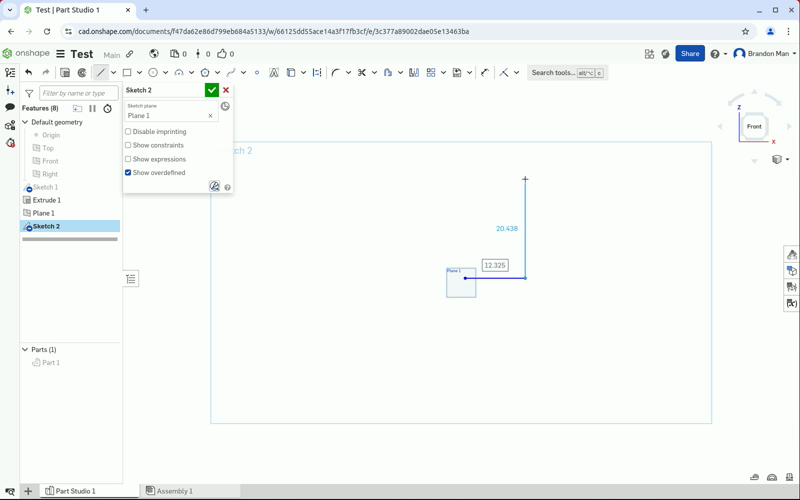
key_down(shift)
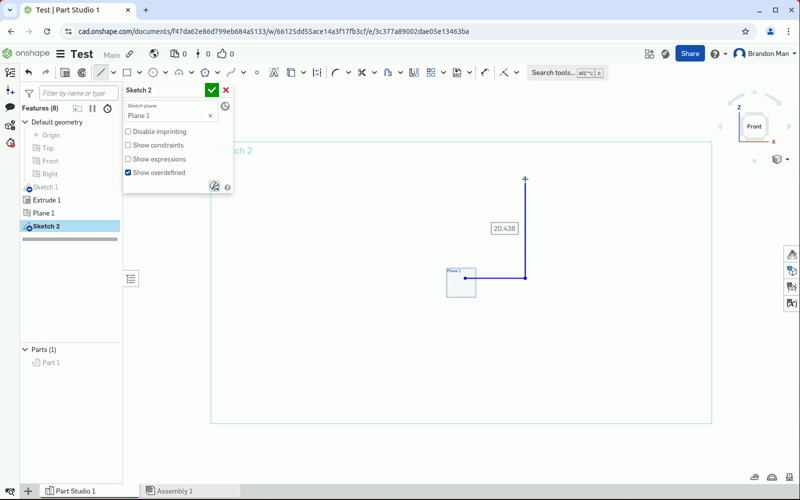
mouse_move(555, 178)
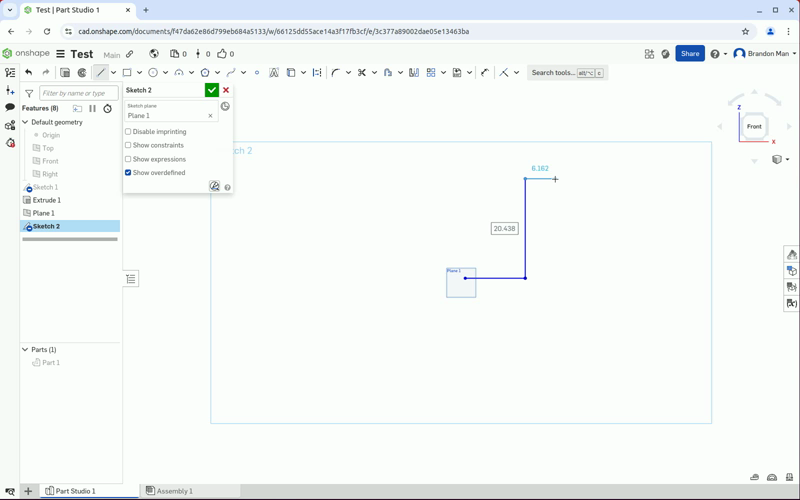
mouse_move(465, 178)
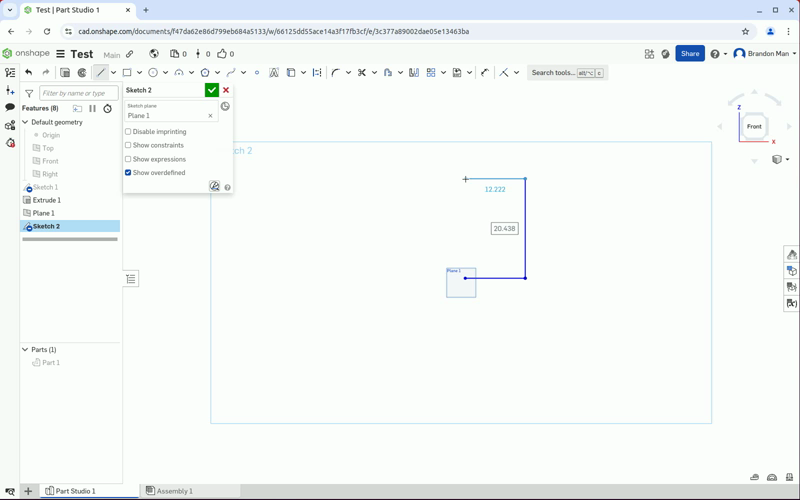
click(465, 178)
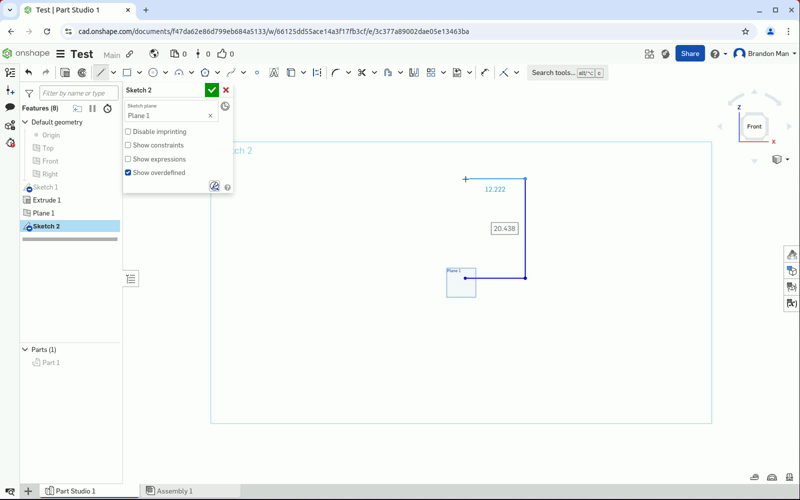
key_up(shift)
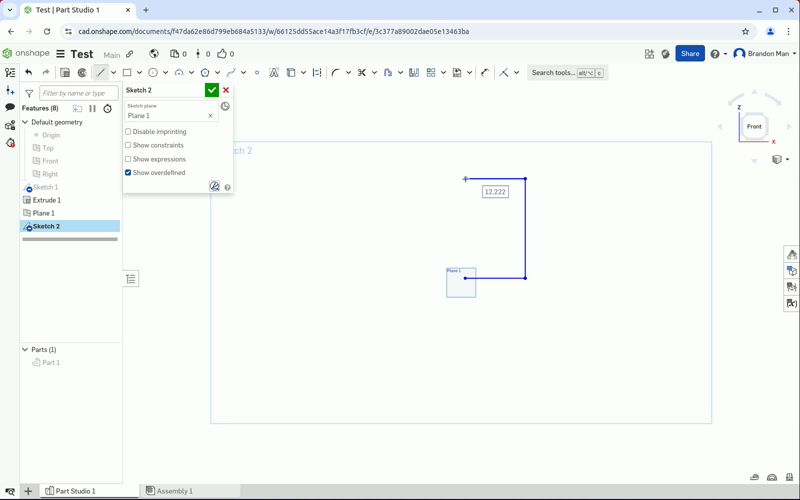
key_down(shift)
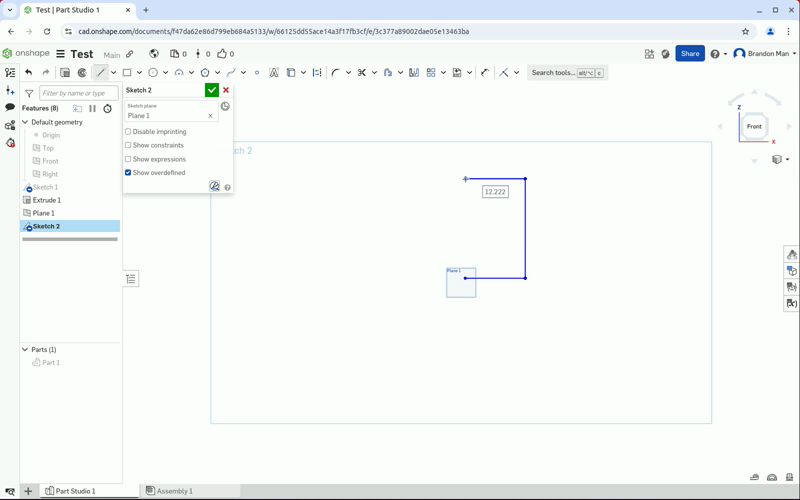
mouse_move(465, 278)
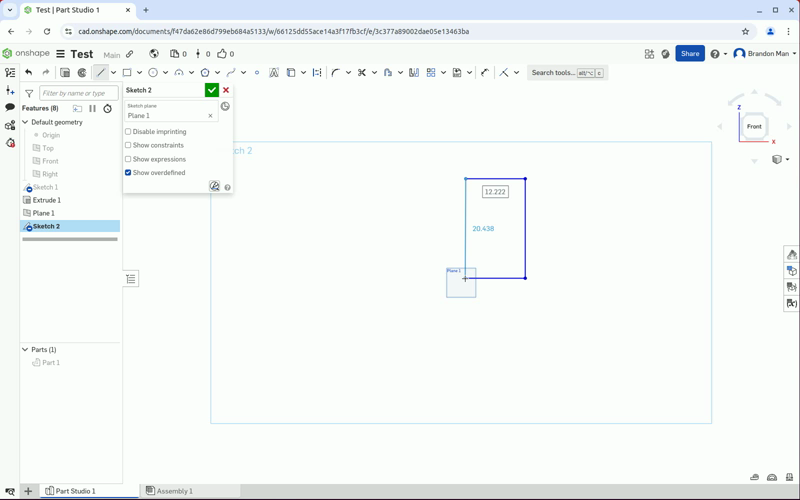
key_up(shift)
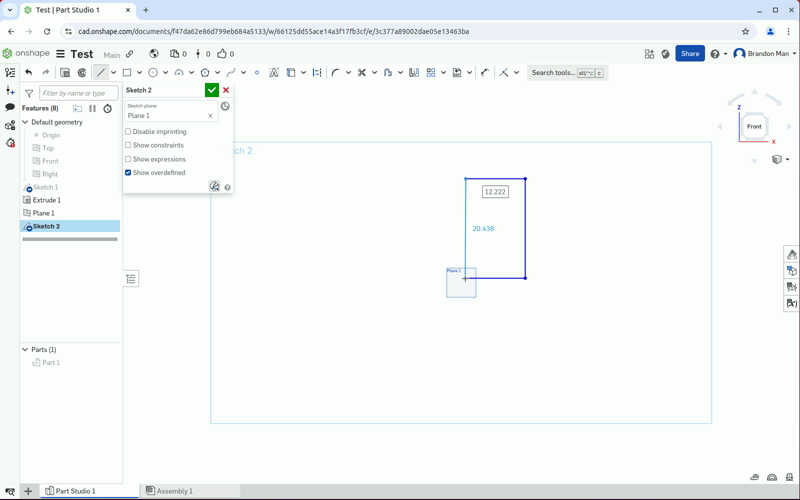
click(465, 278)
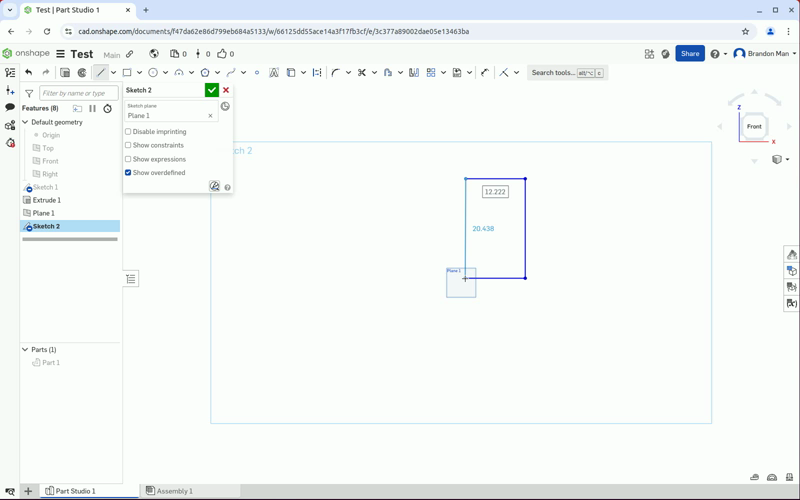
key(esc)
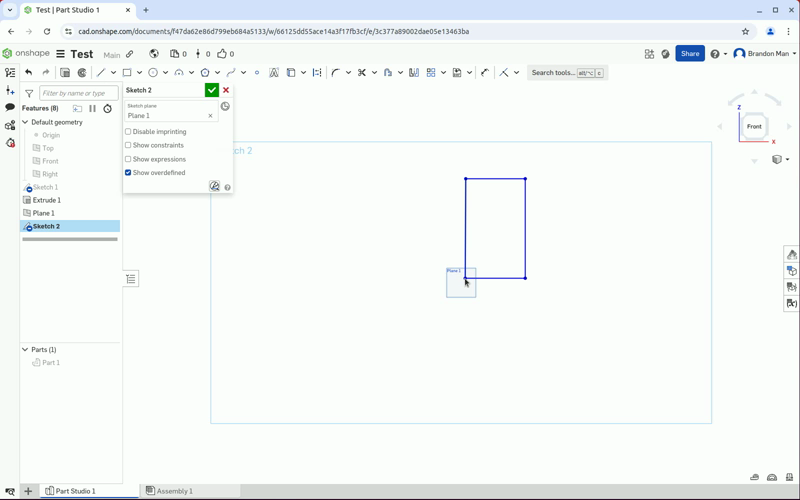
mouse_move(507, 266)
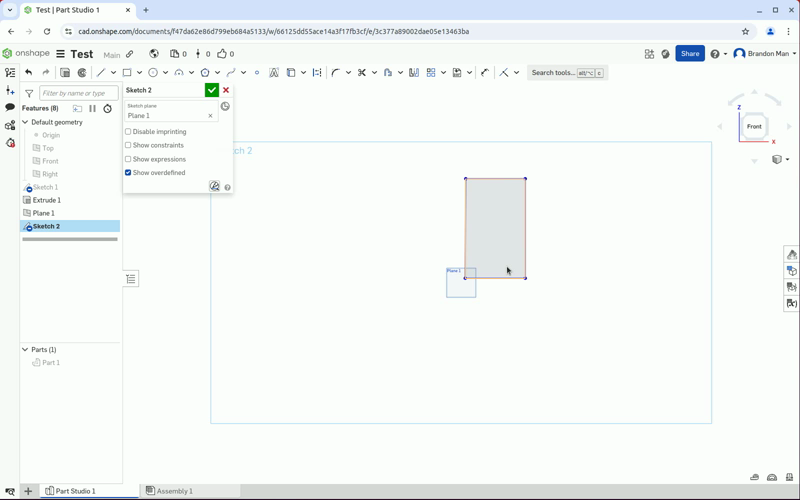
click(507, 266)
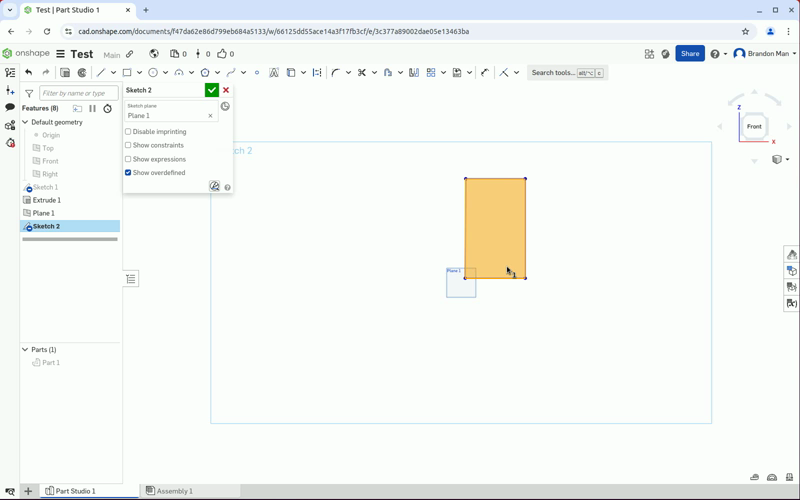
mouse_move(73, 352)
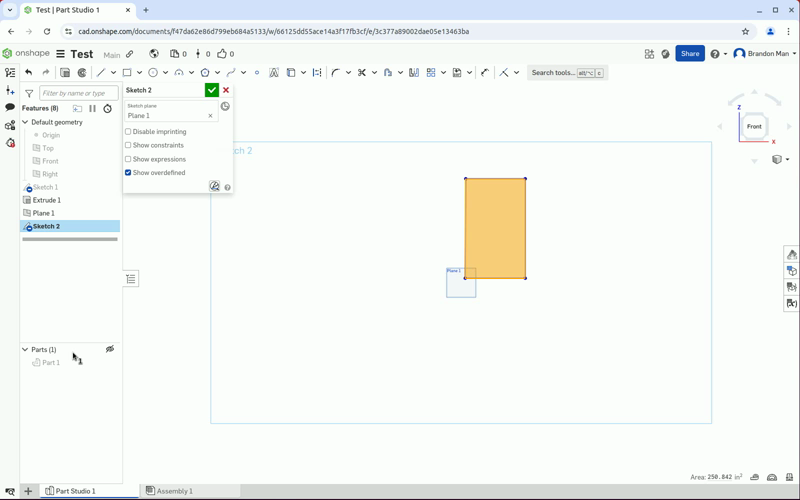
key(shift+y)
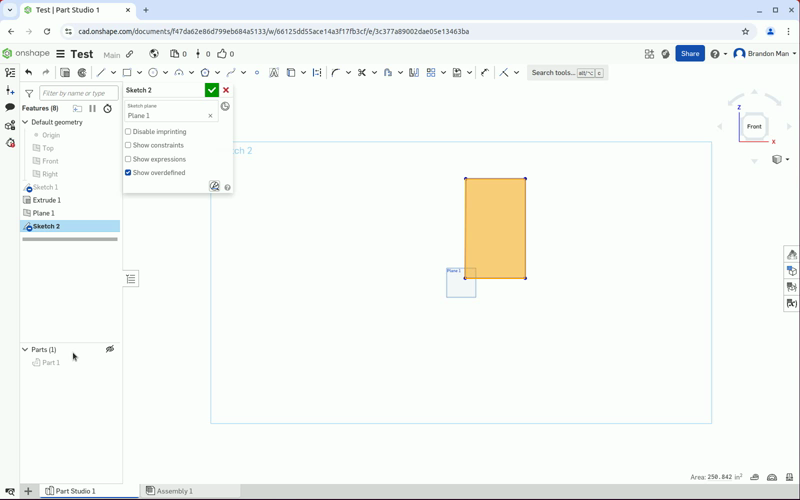
key(shift+e)
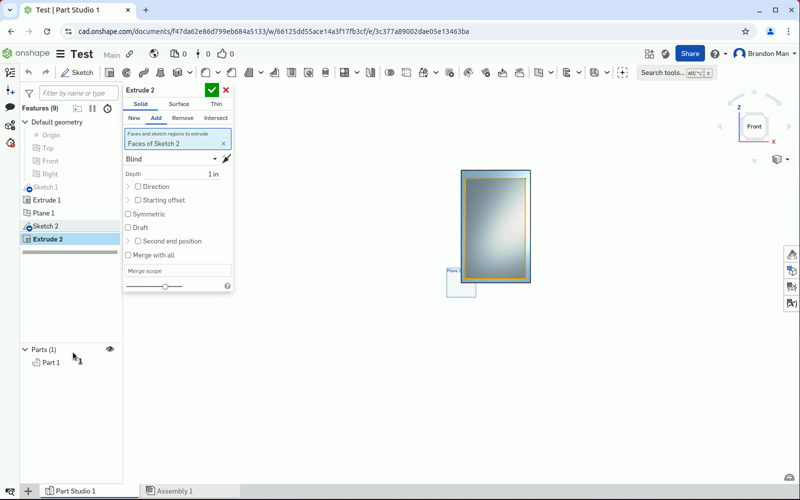
mouse_move(143, 106)
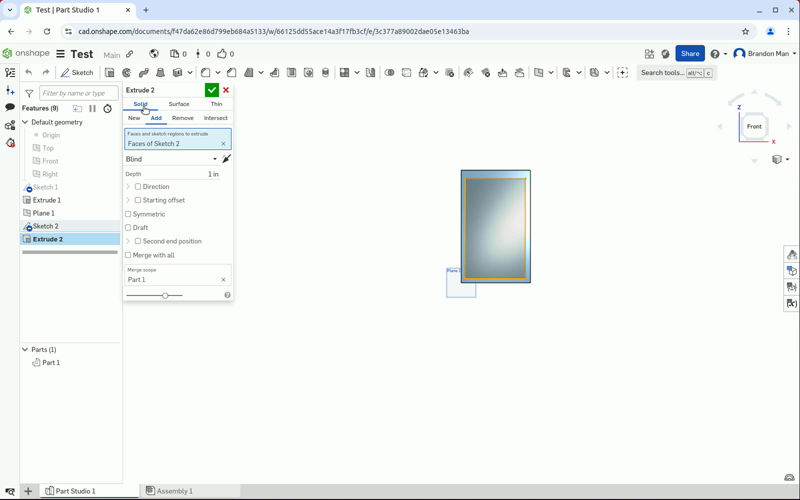
click(143, 106)
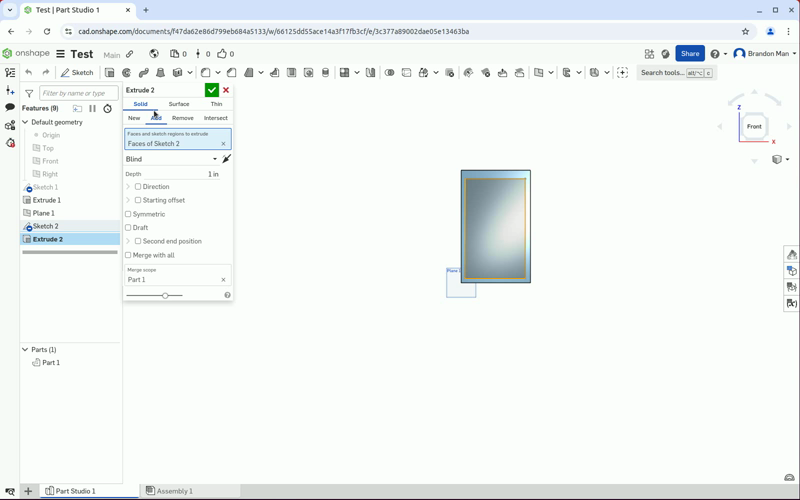
mouse_move(186, 120)
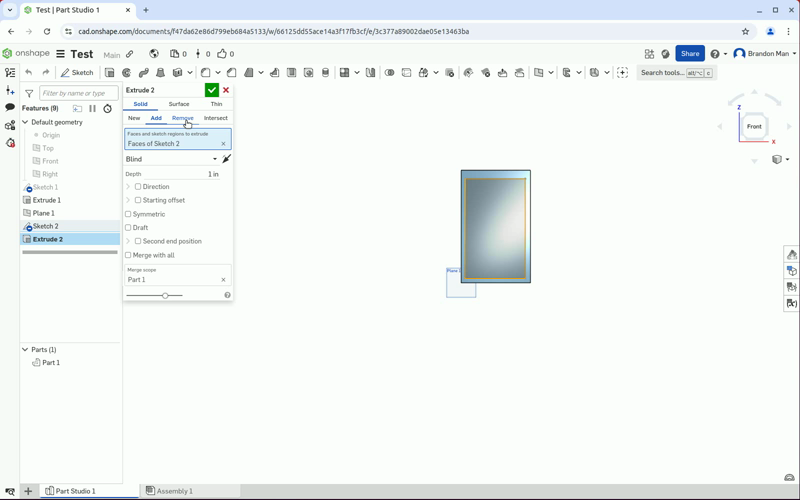
click(186, 120)
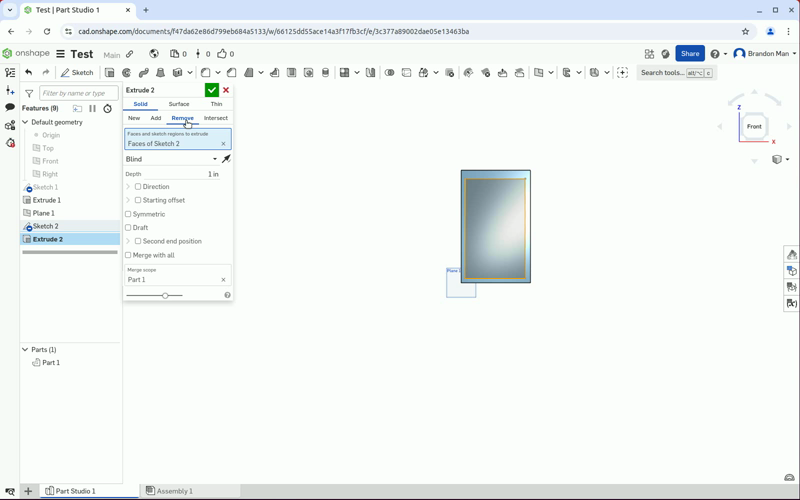
key(tab, 4)
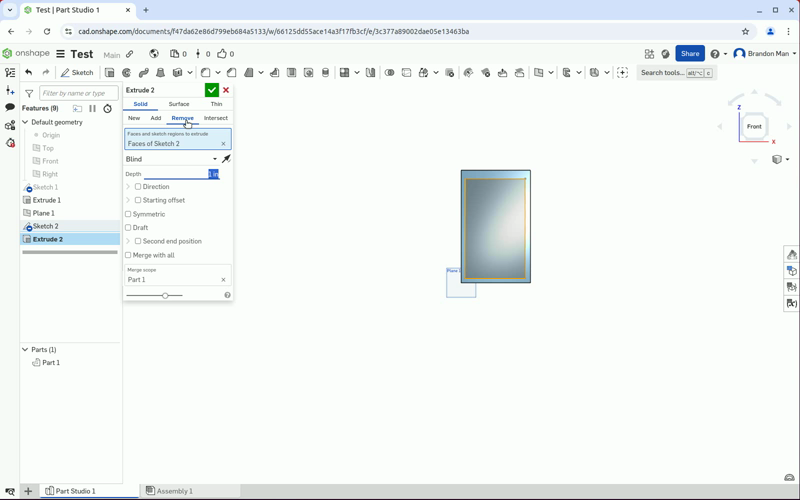
text(11.795)
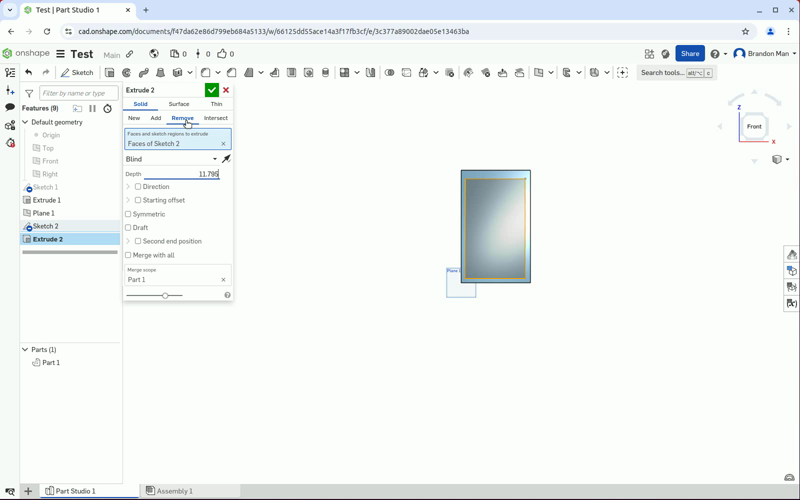
key(tab, 6)
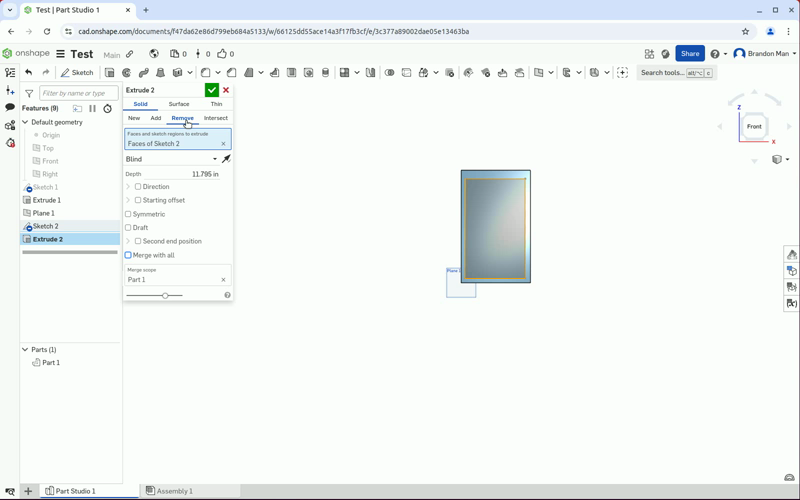
key(space)
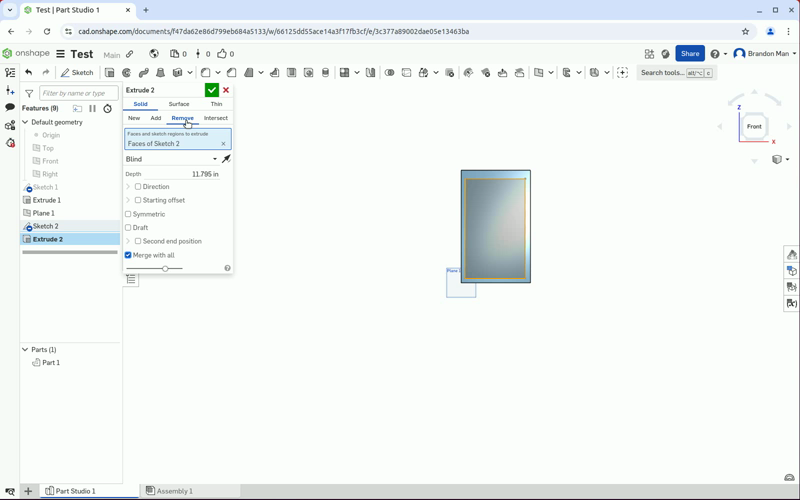
key(enter)
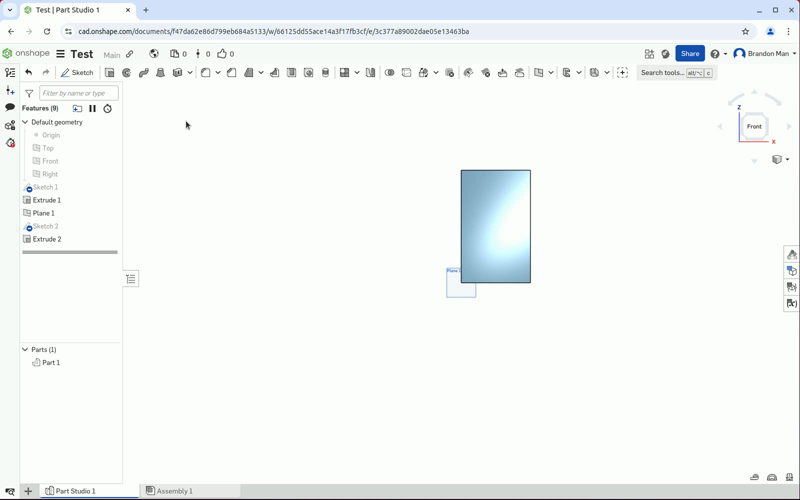
key(shift+h)
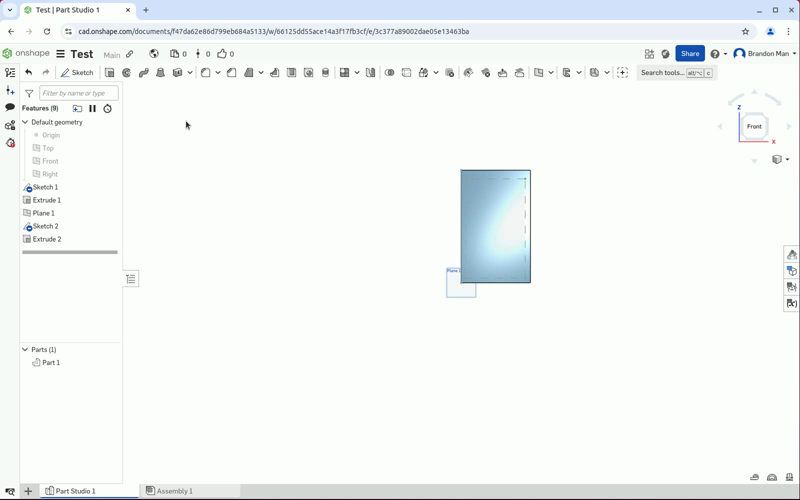
key(shift+h)
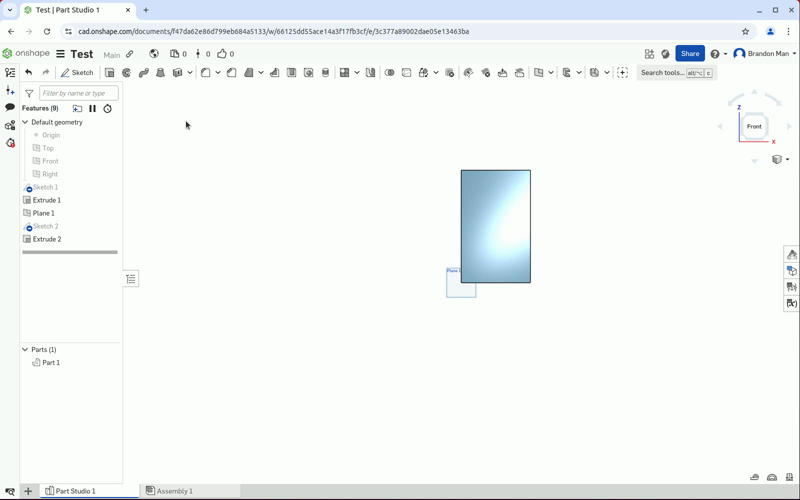
mouse_move(73, 189)
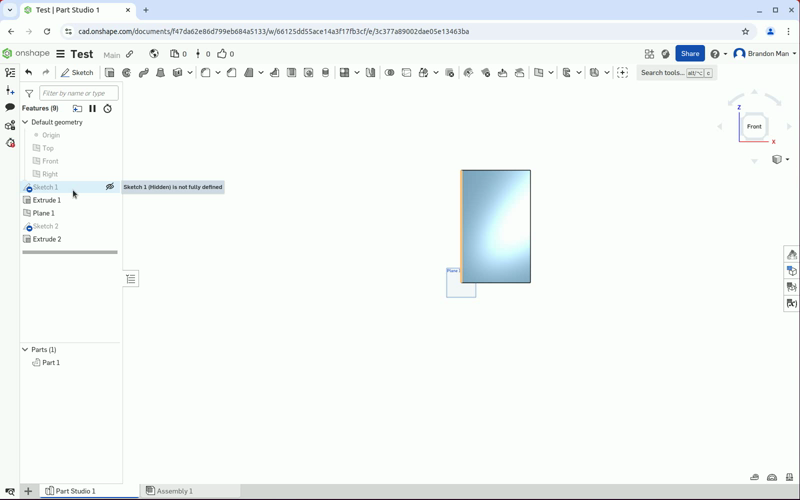
click(73, 189)
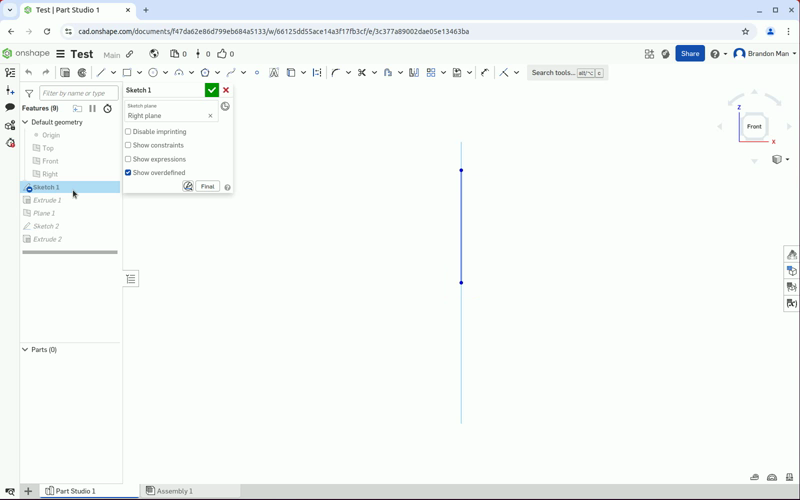
mouse_move(229, 92)
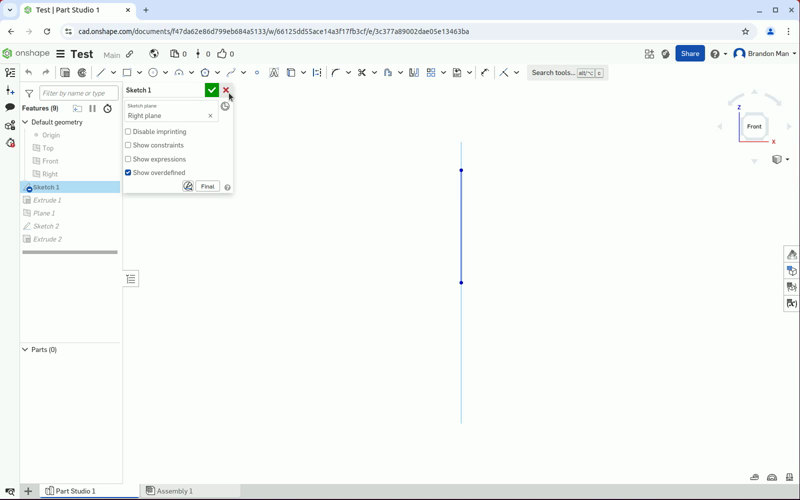
click(229, 92)
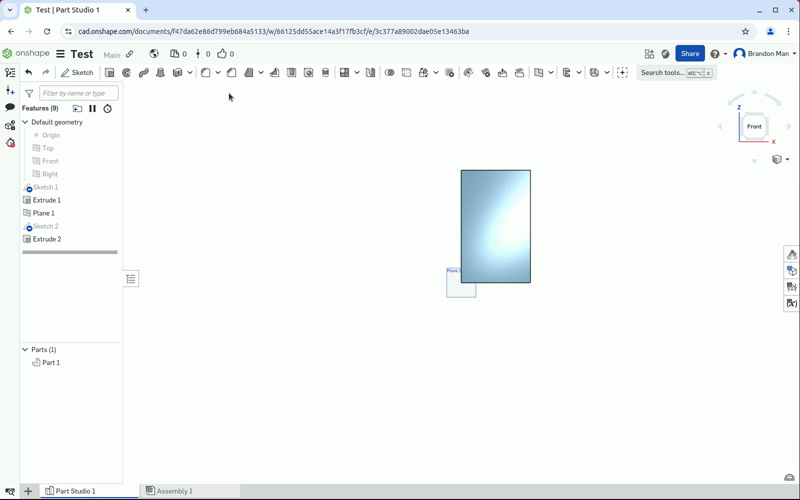
mouse_move(541, 75)
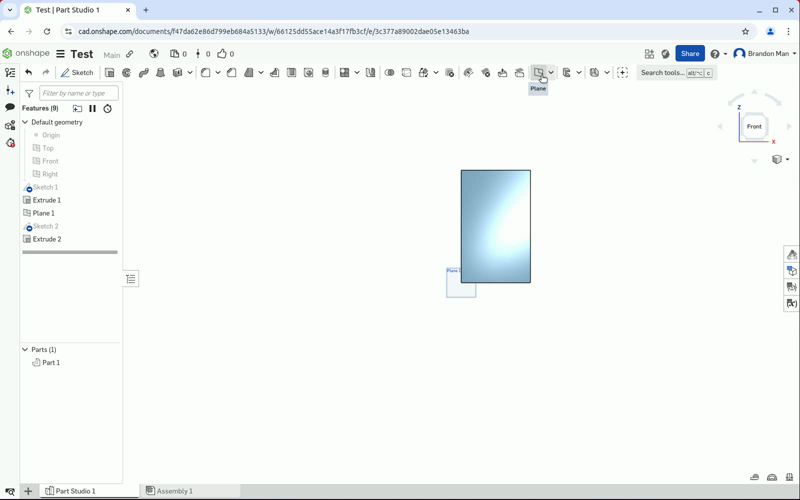
click(541, 75)
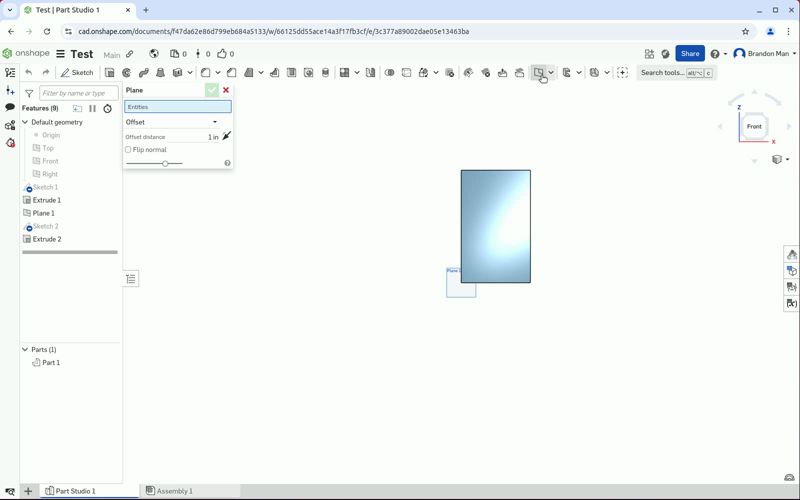
mouse_move(73, 163)
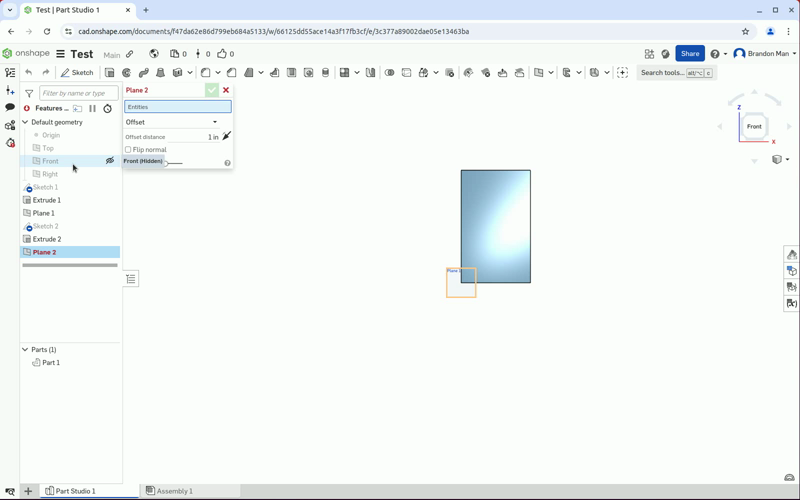
click(73, 163)
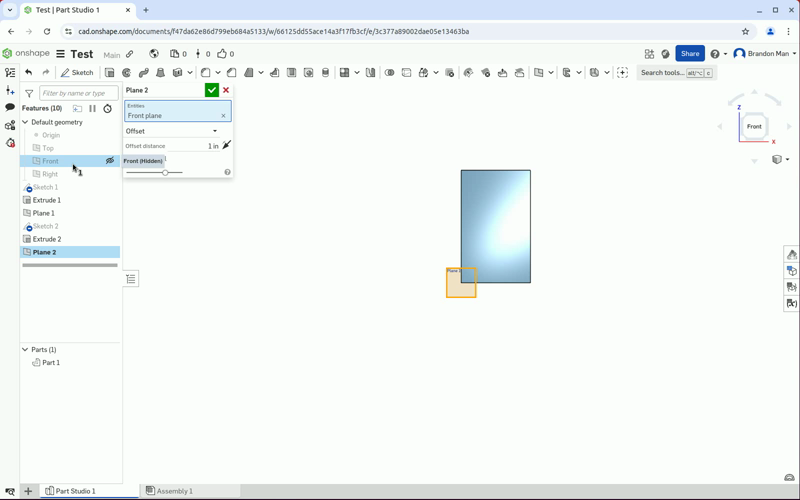
key(tab, 2)
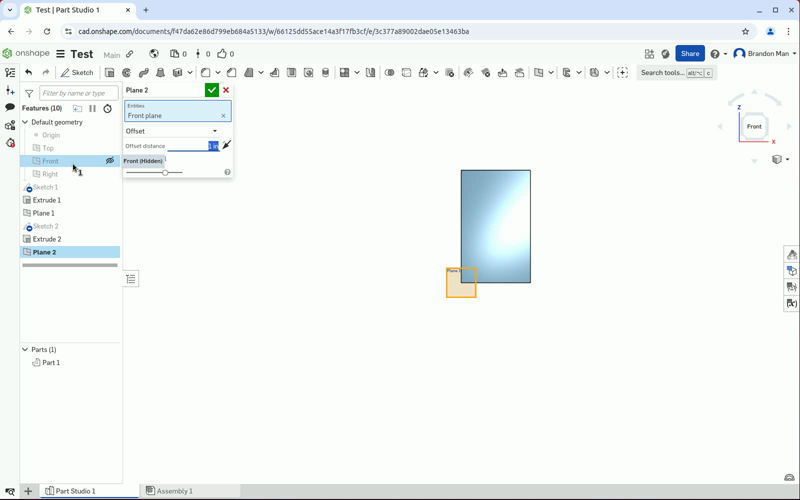
text(0.246)
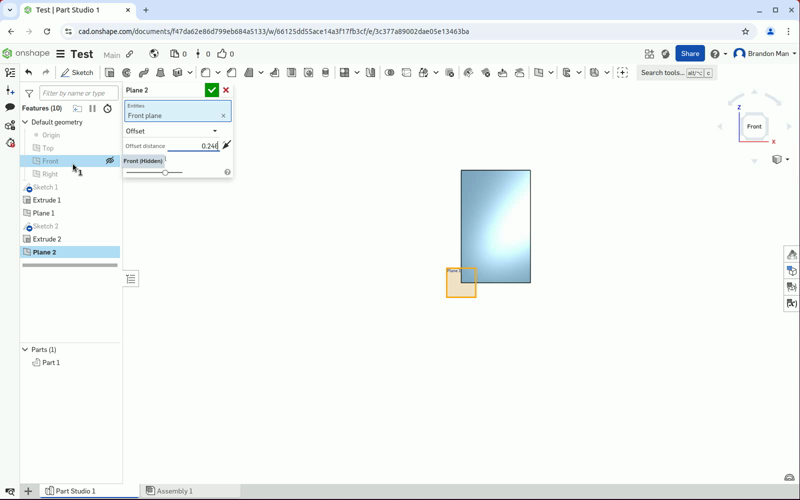
key(enter, 2)
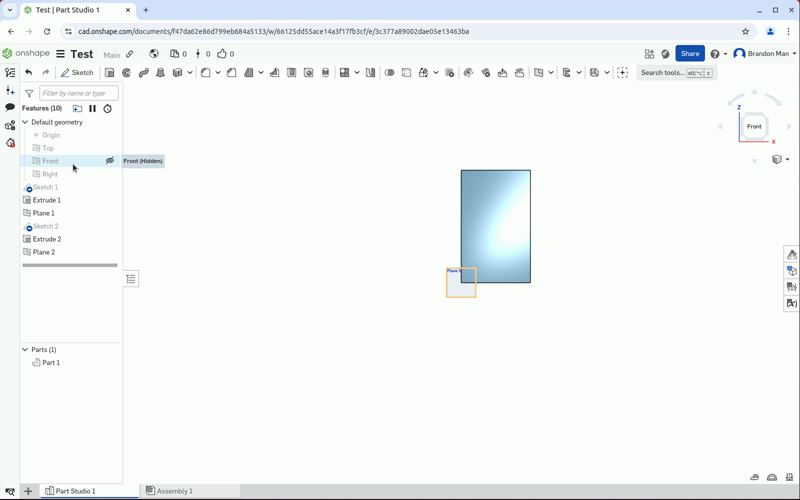
key(shift+s)
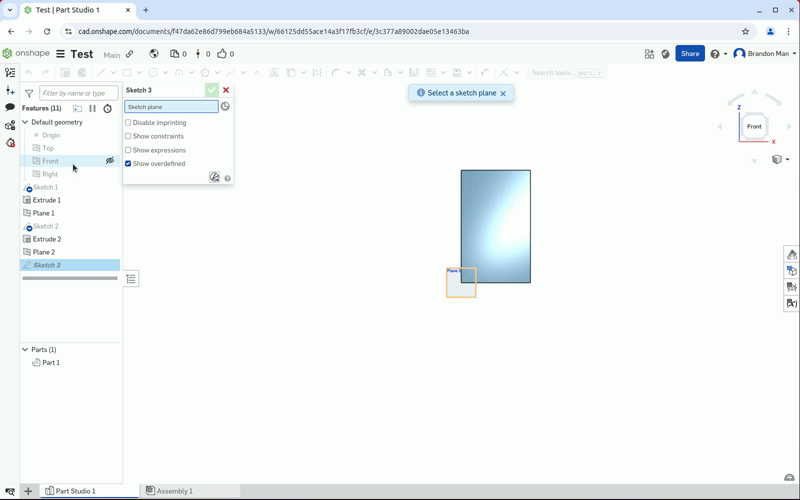
mouse_move(73, 254)
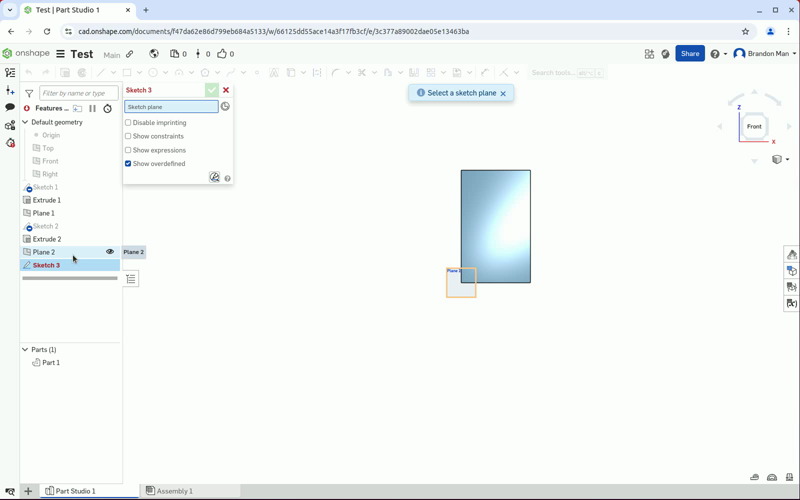
click(73, 254)
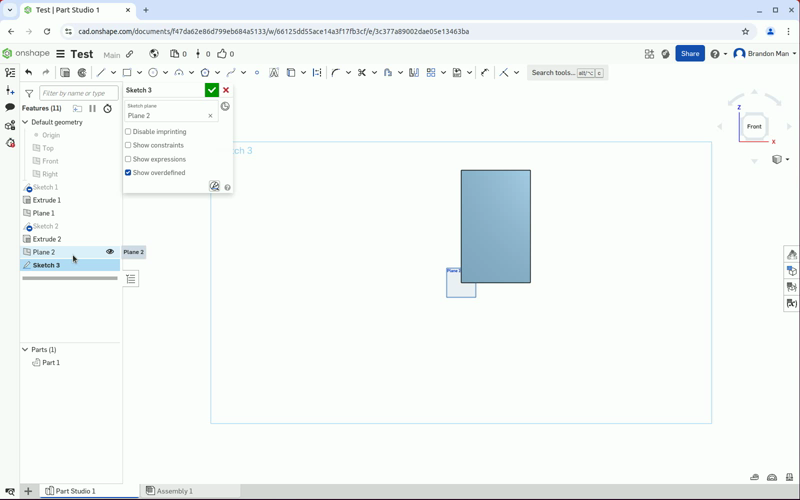
mouse_move(73, 352)
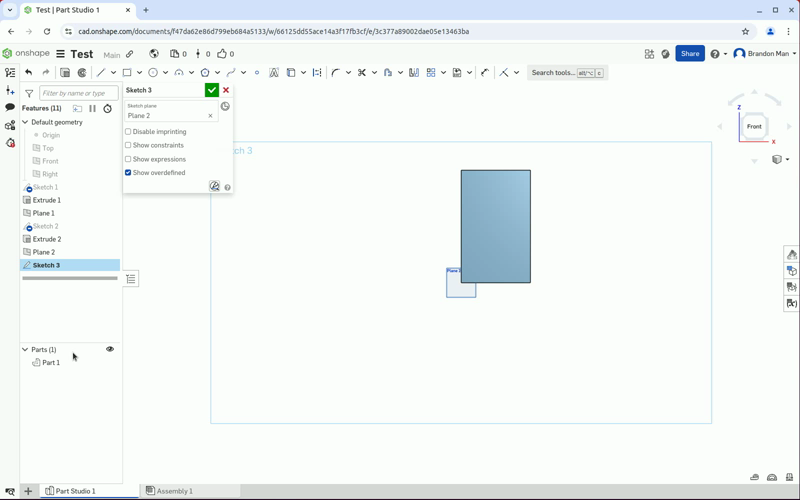
key(y)
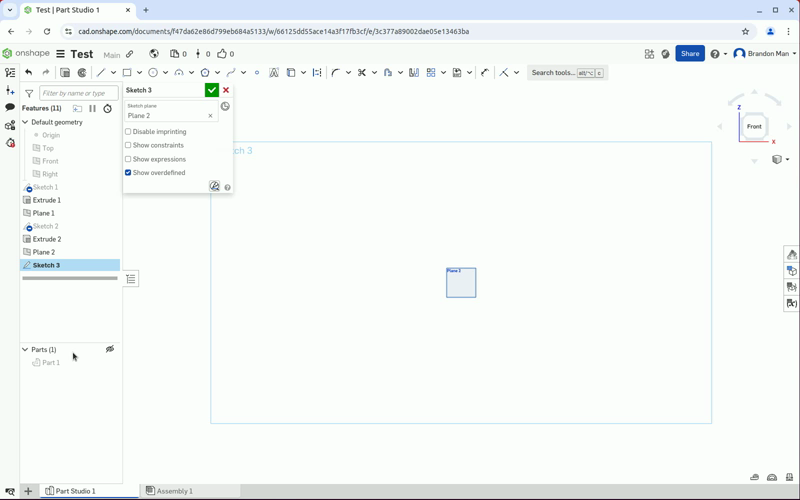
key(l)
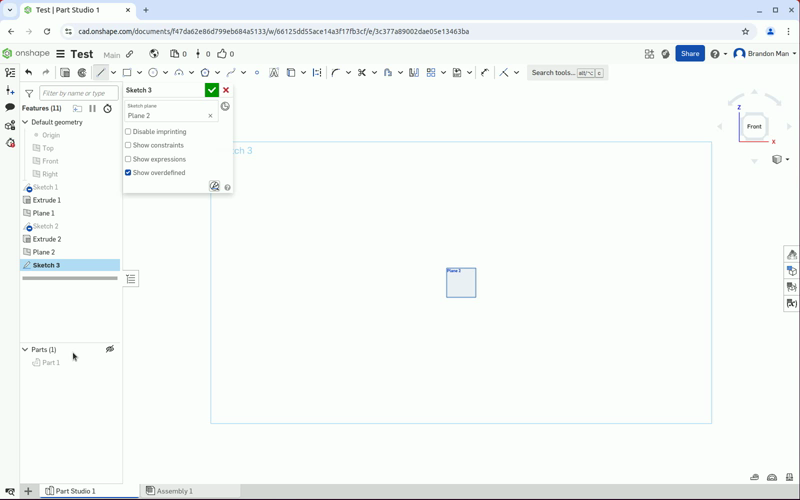
key_down(shift)
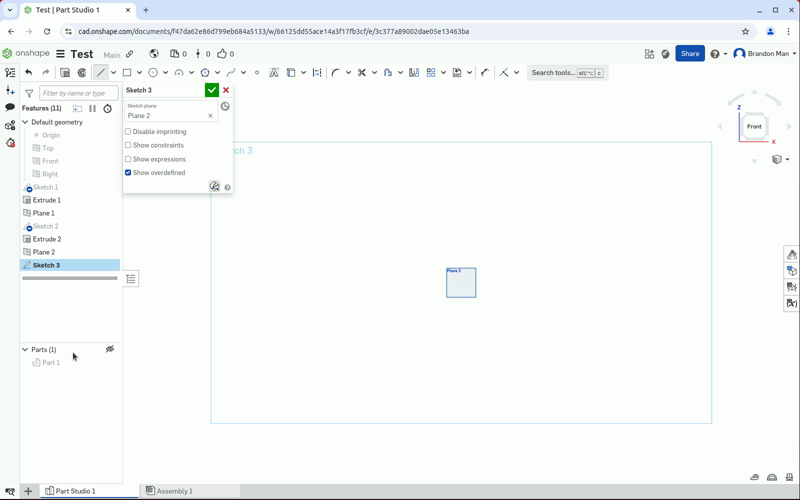
mouse_move(465, 223)
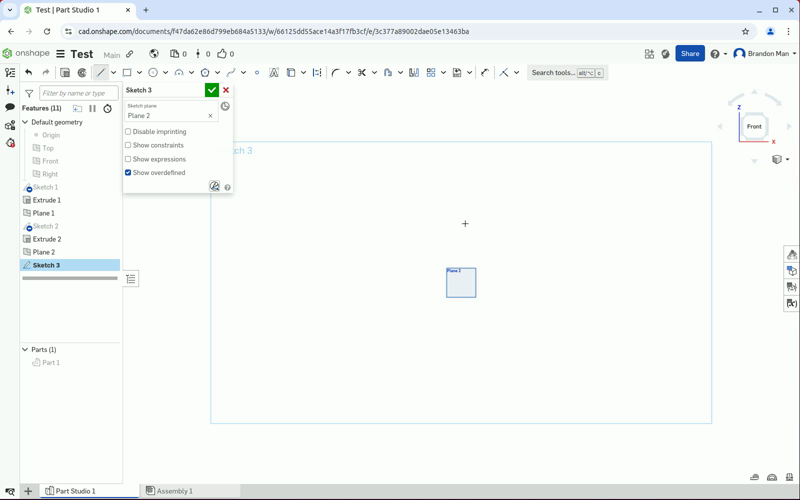
click(465, 223)
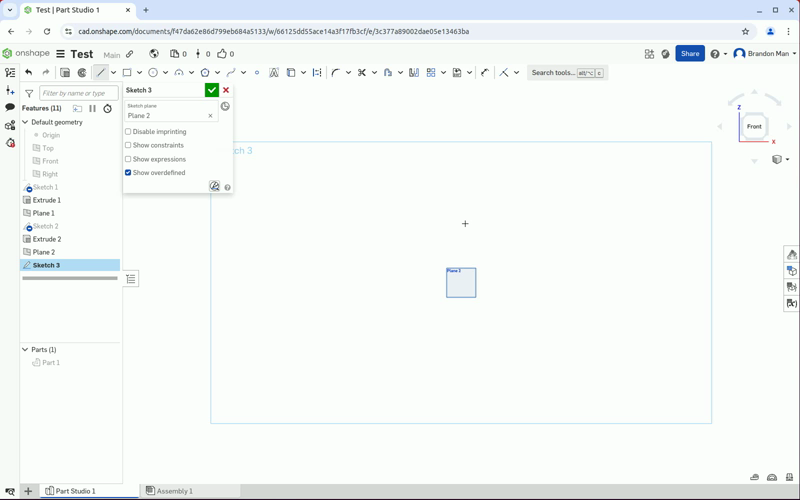
key_up(shift)
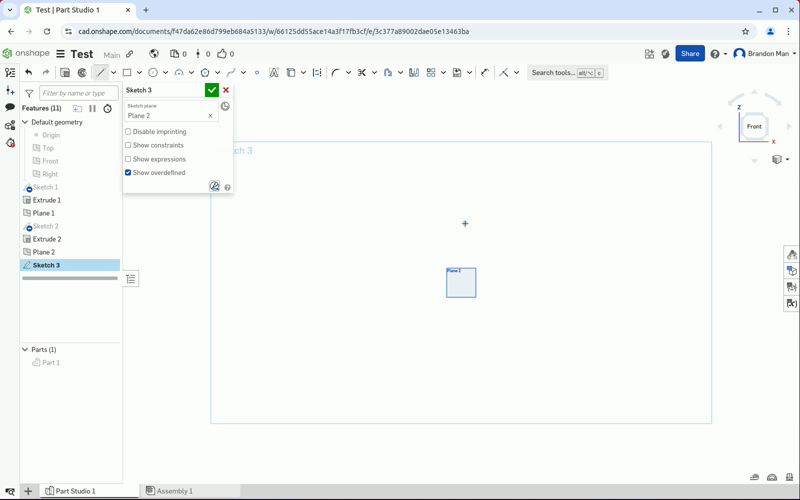
key_down(shift)
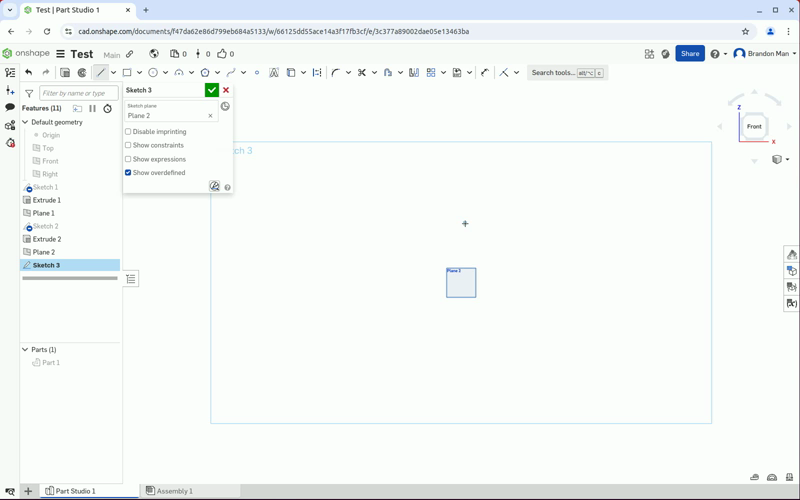
mouse_move(525, 223)
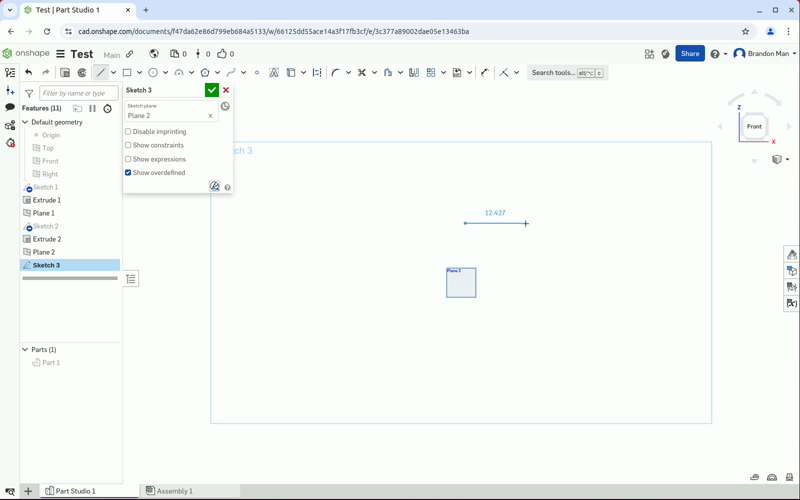
click(525, 223)
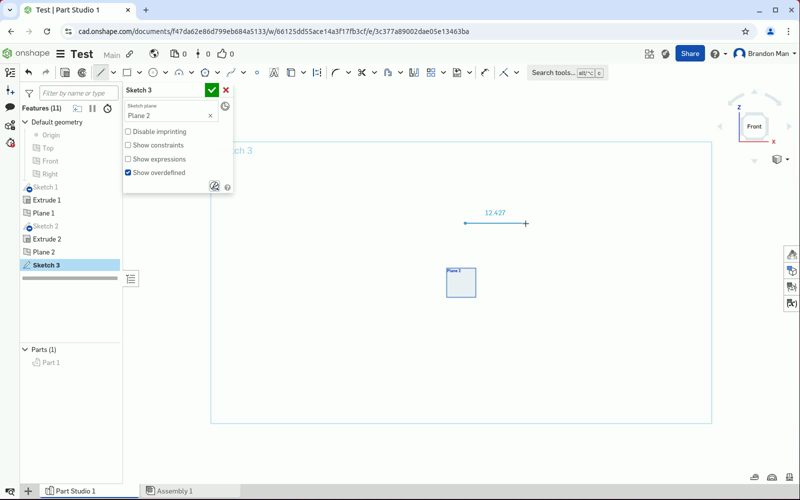
key_up(shift)
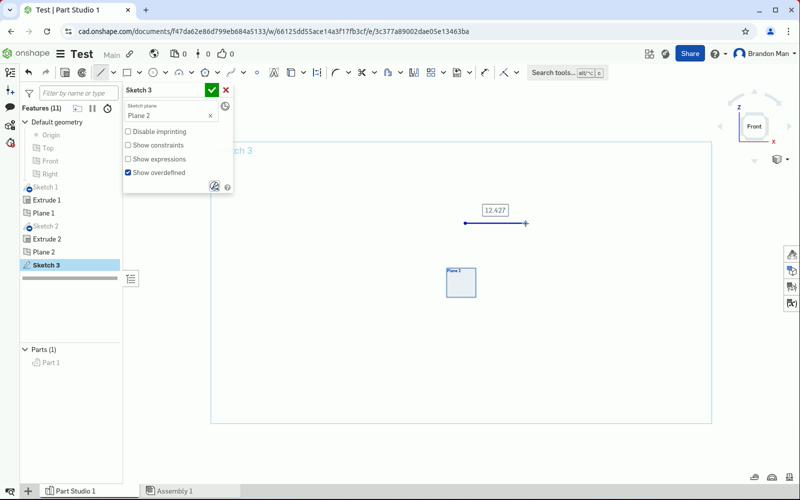
key_down(shift)
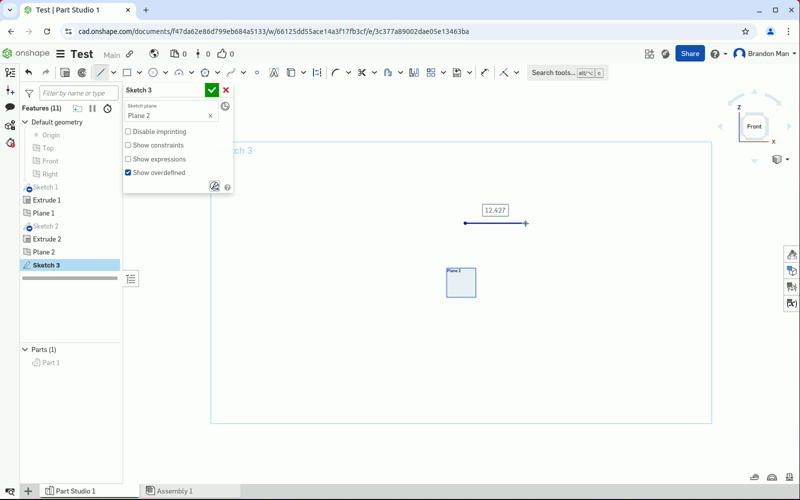
mouse_move(555, 223)
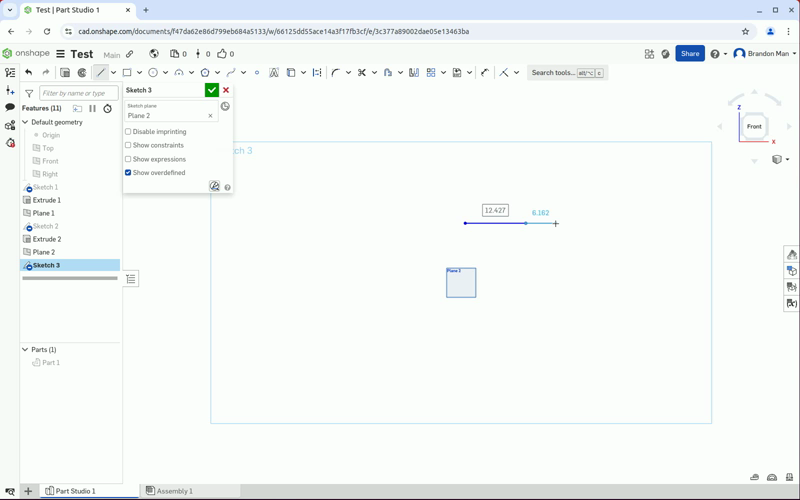
mouse_move(525, 220)
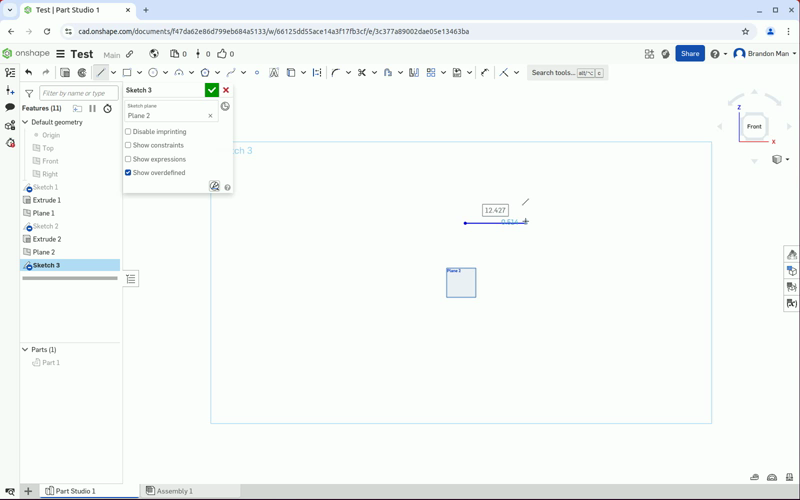
scroll(6)
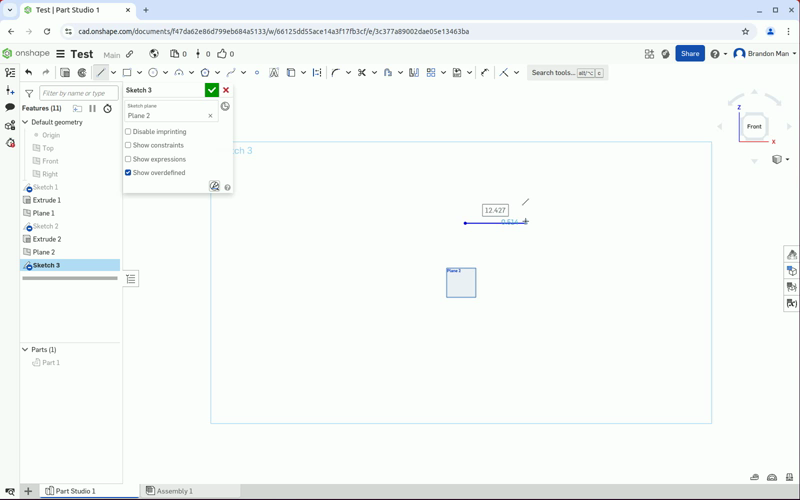
scroll(6)
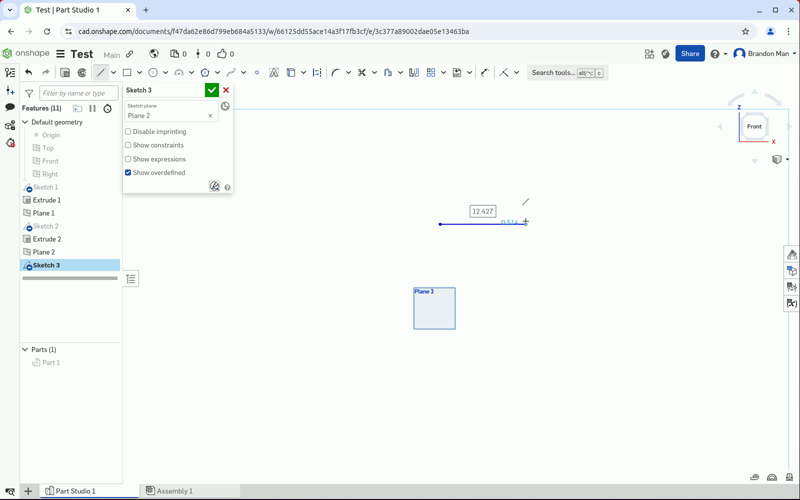
scroll(6)
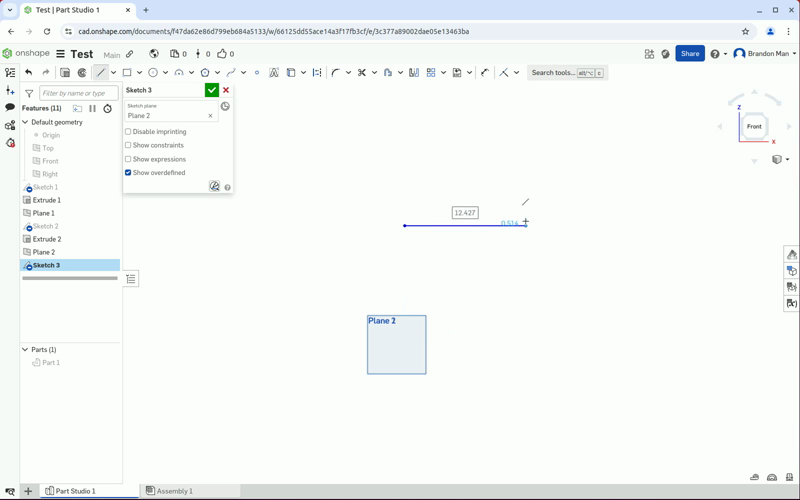
scroll(6)
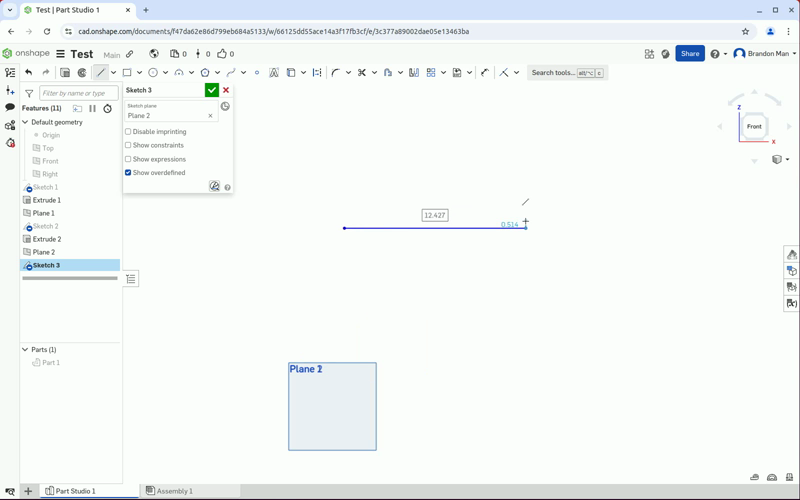
scroll(6)
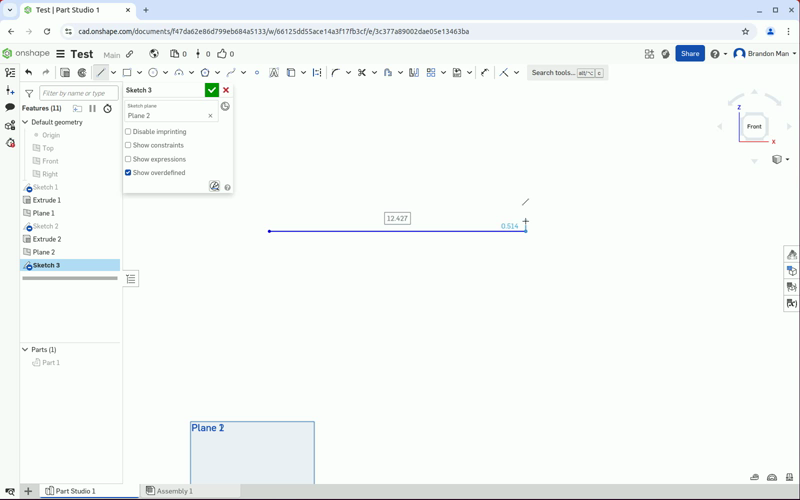
scroll(6)
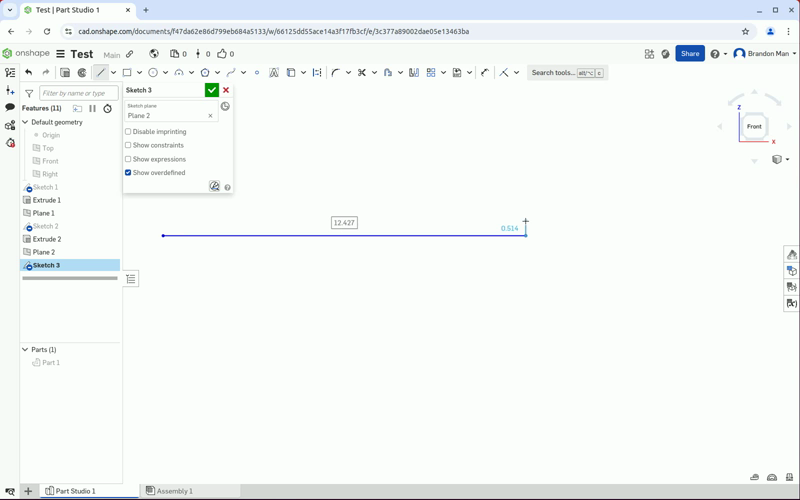
scroll(6)
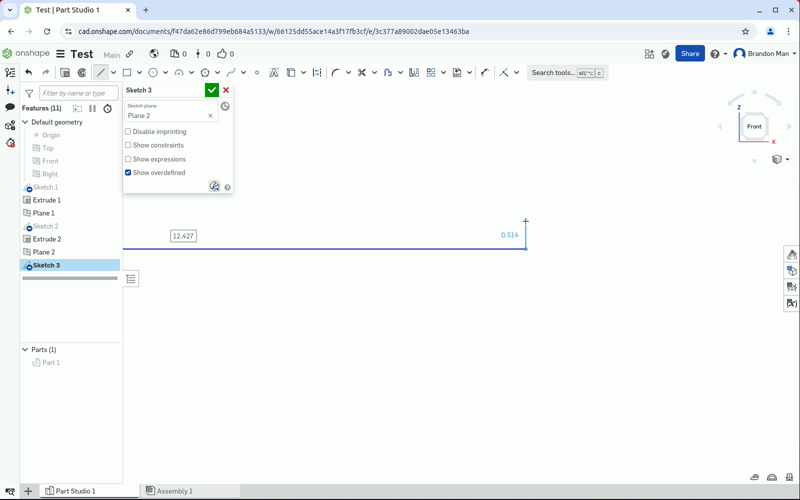
click(525, 220)
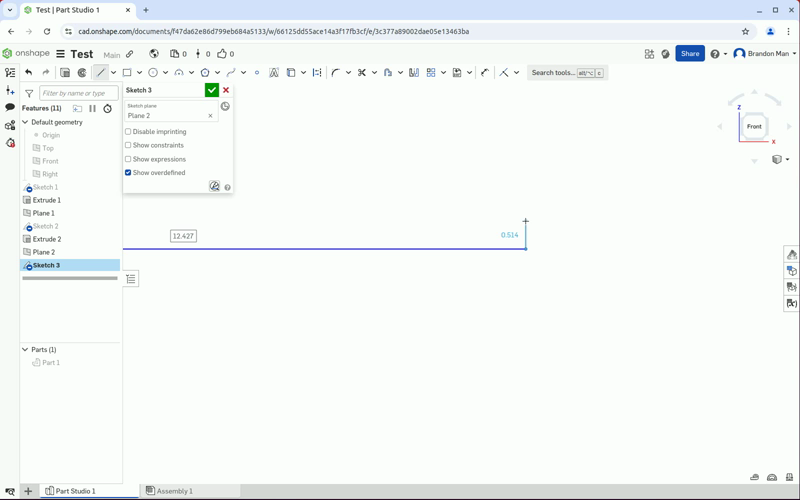
scroll(-6)
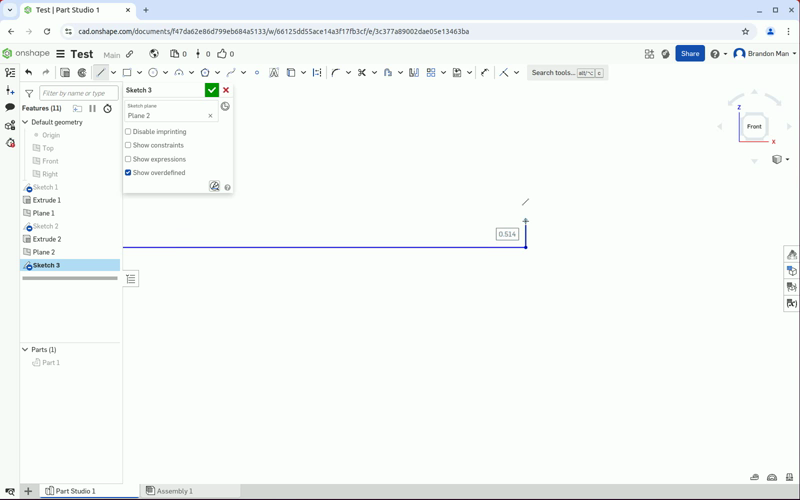
scroll(-6)
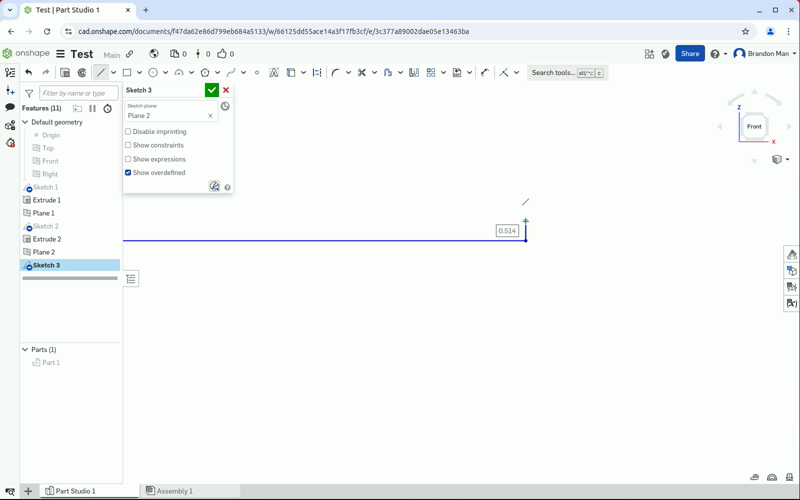
scroll(-6)
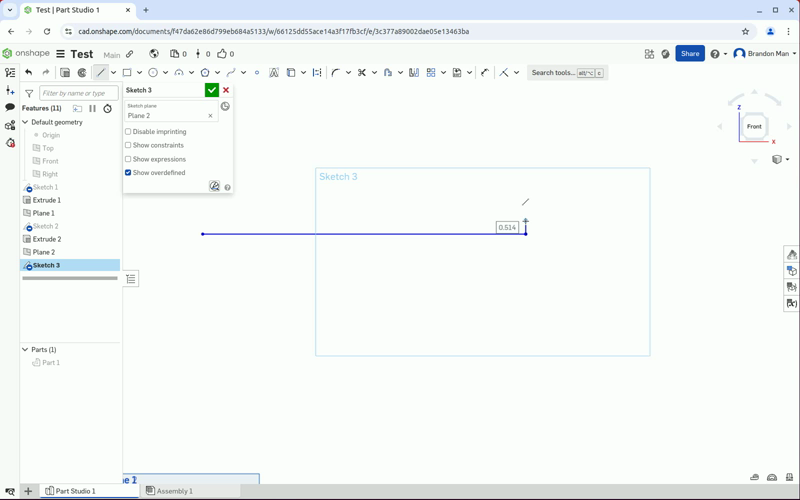
scroll(-6)
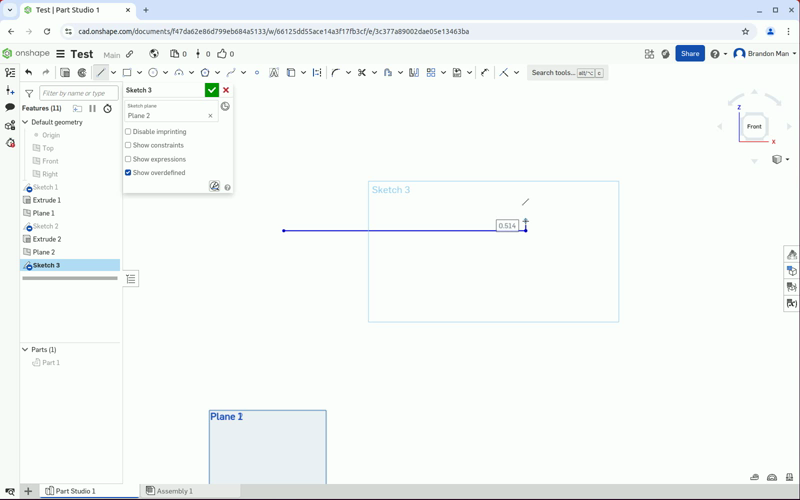
scroll(-6)
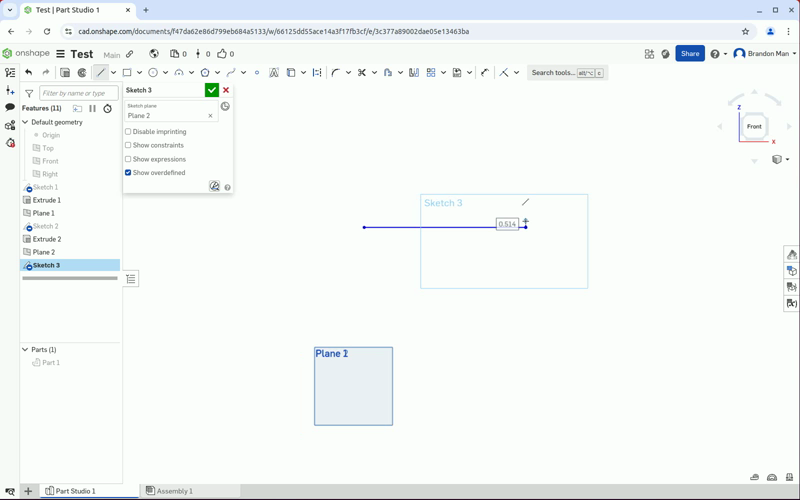
scroll(-6)
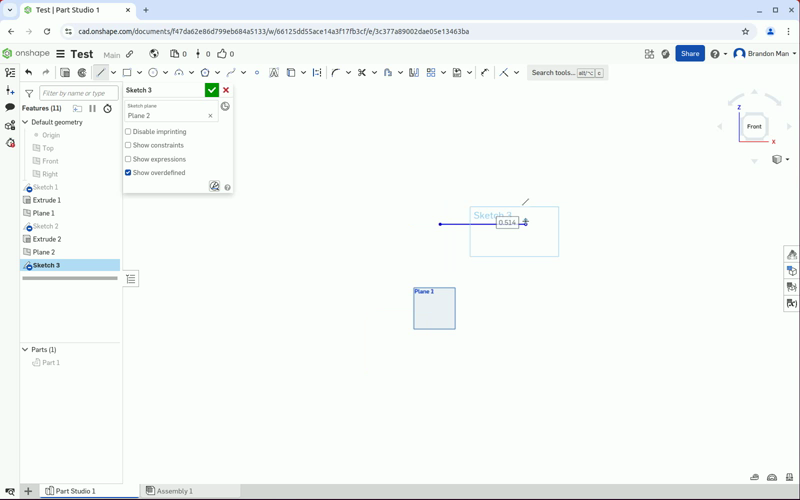
scroll(-6)
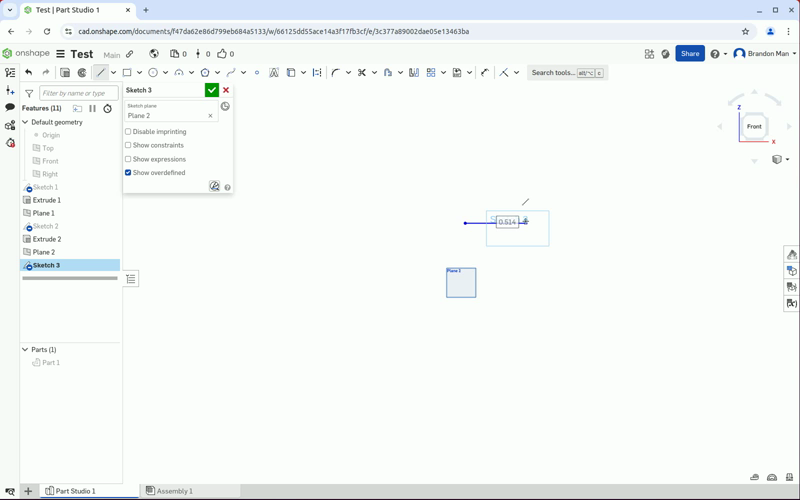
key_up(shift)
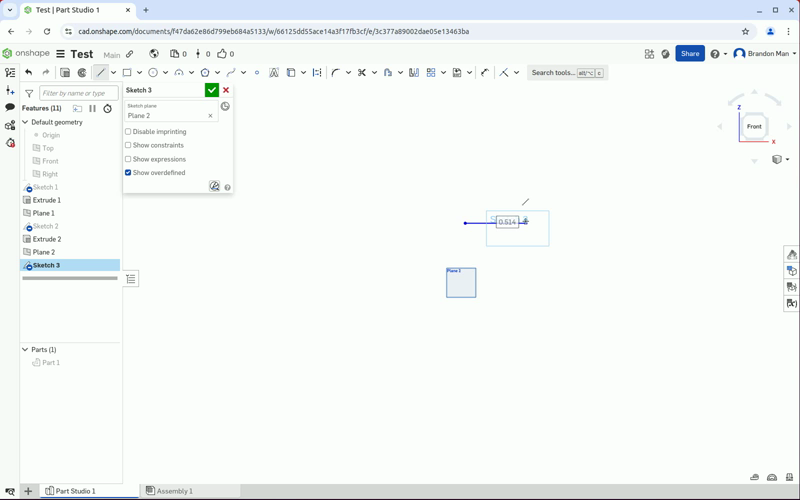
key_down(shift)
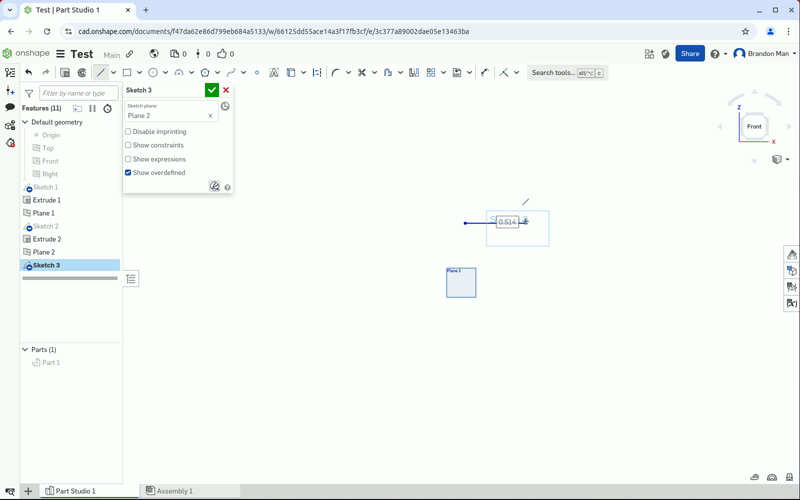
mouse_move(465, 220)
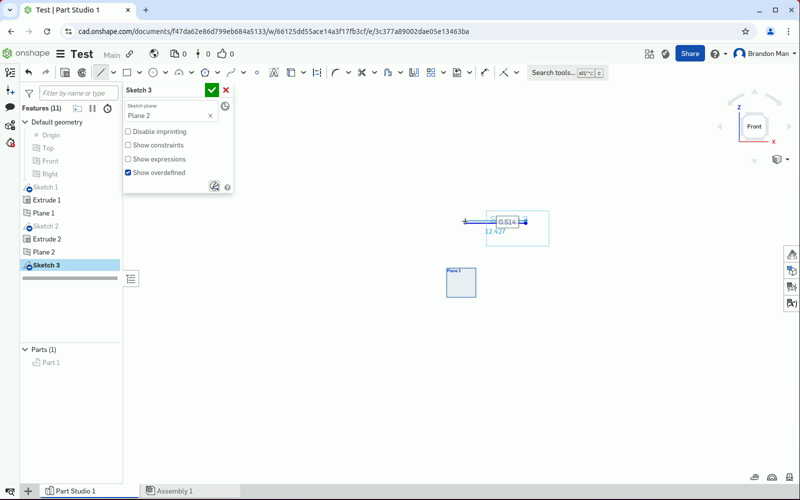
scroll(6)
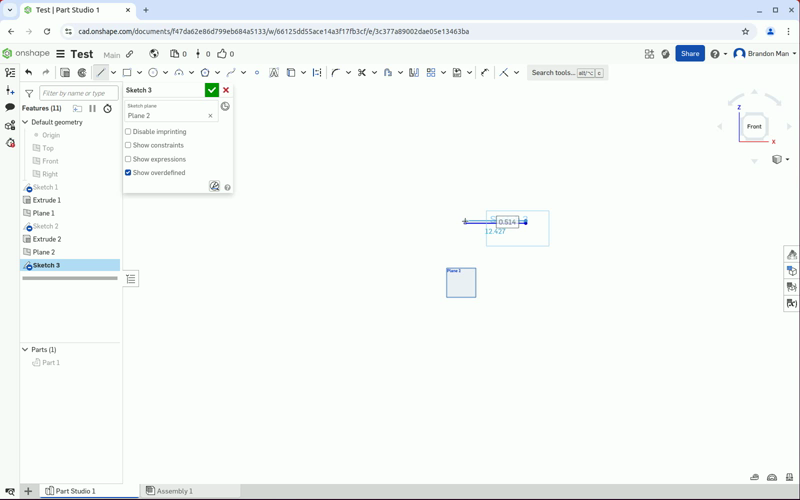
scroll(6)
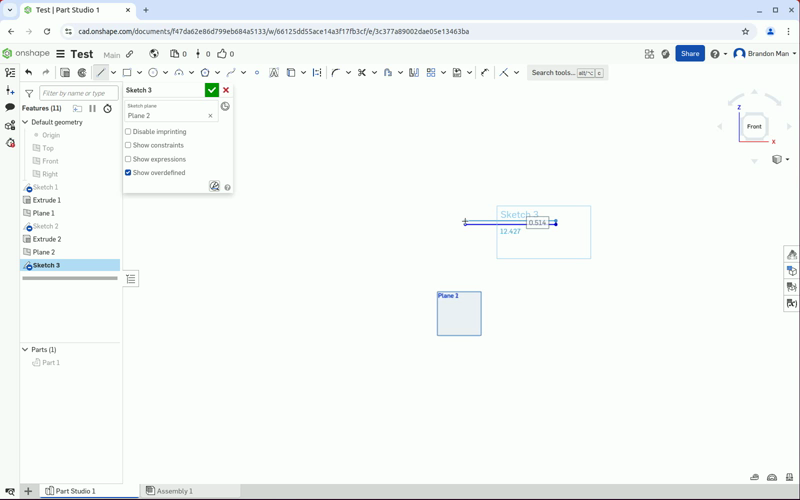
scroll(6)
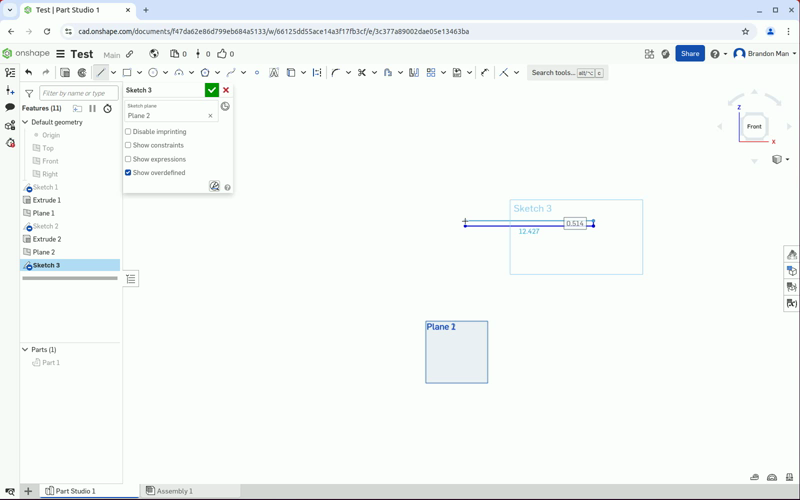
scroll(6)
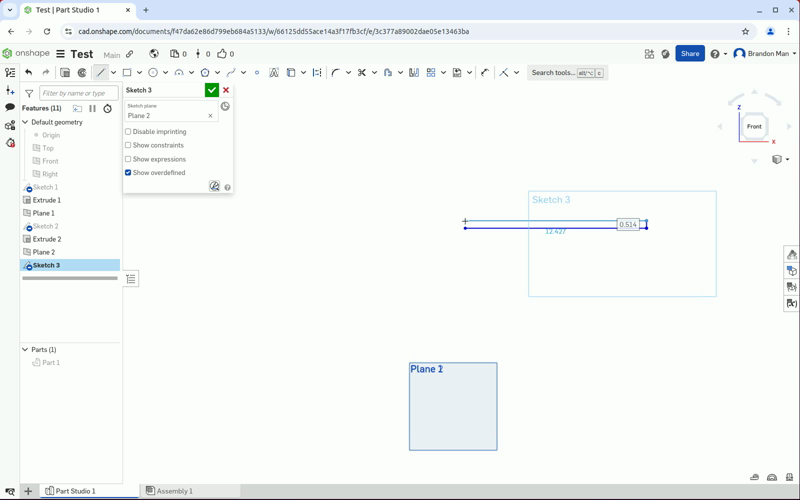
scroll(6)
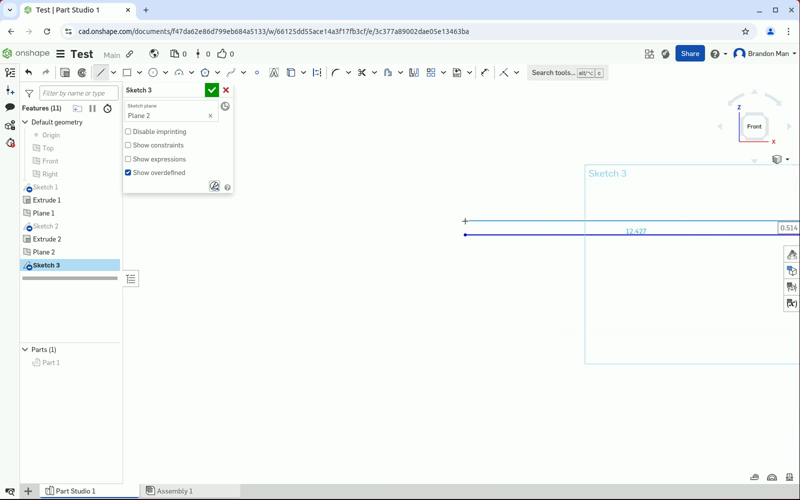
scroll(6)
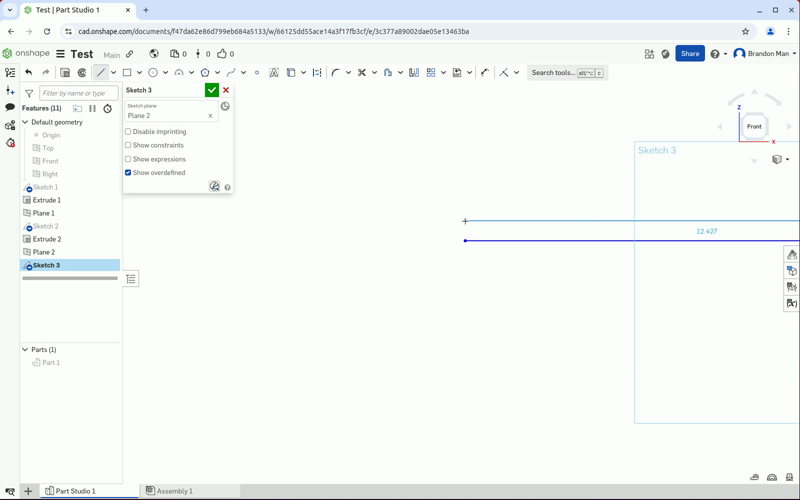
scroll(6)
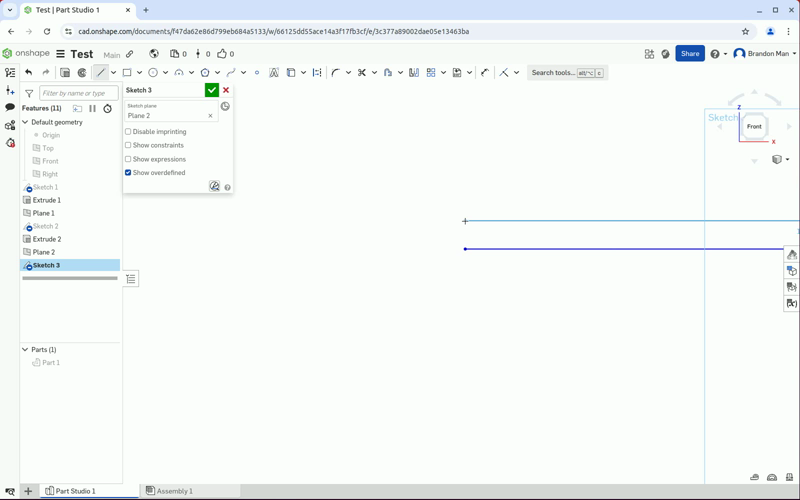
click(465, 220)
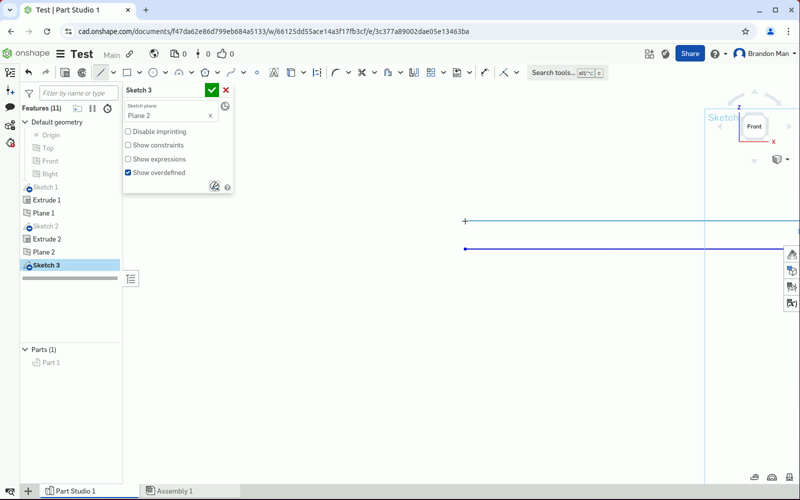
scroll(-6)
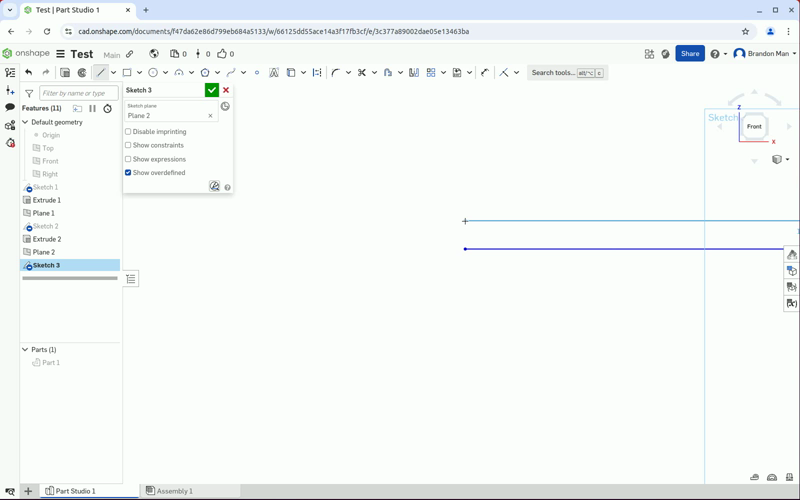
scroll(-6)
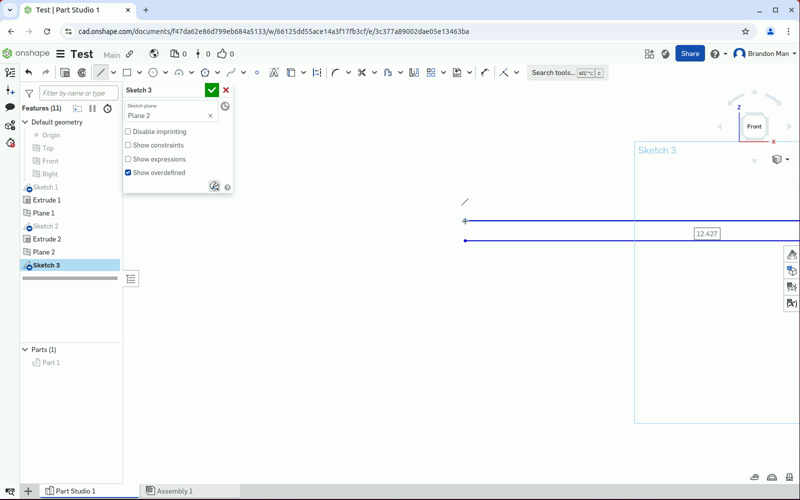
scroll(-6)
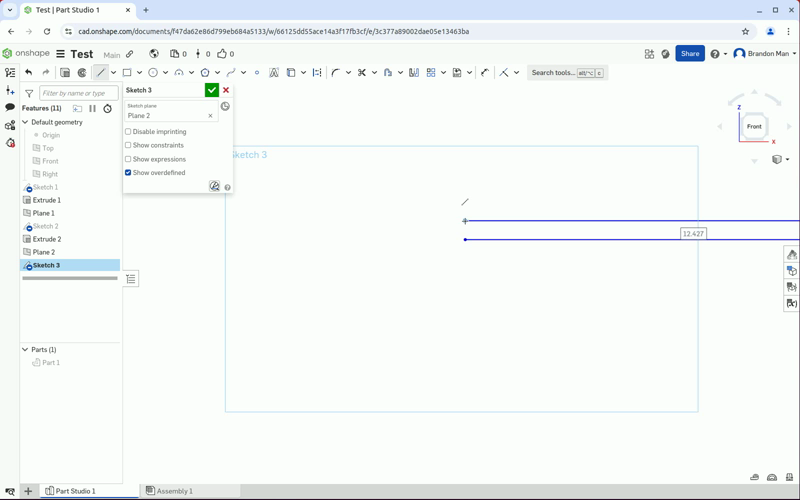
scroll(-6)
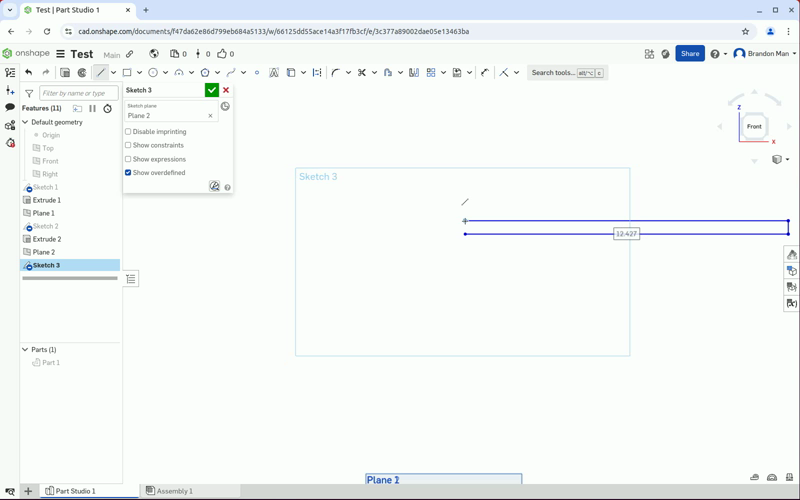
scroll(-6)
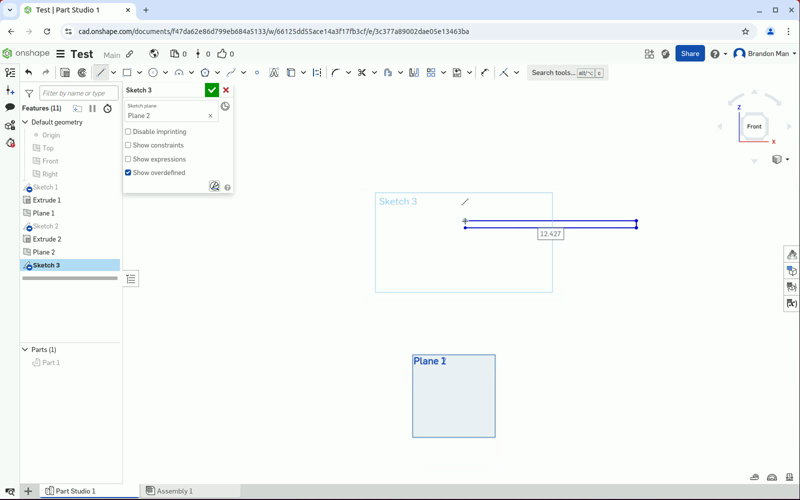
scroll(-6)
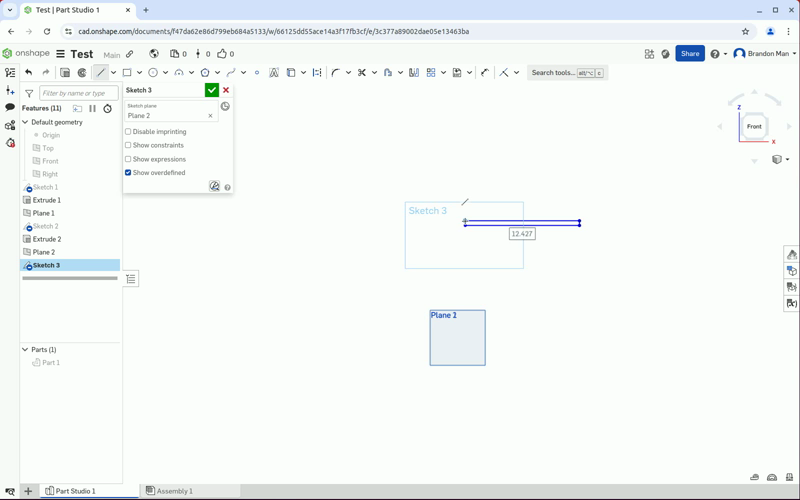
scroll(-6)
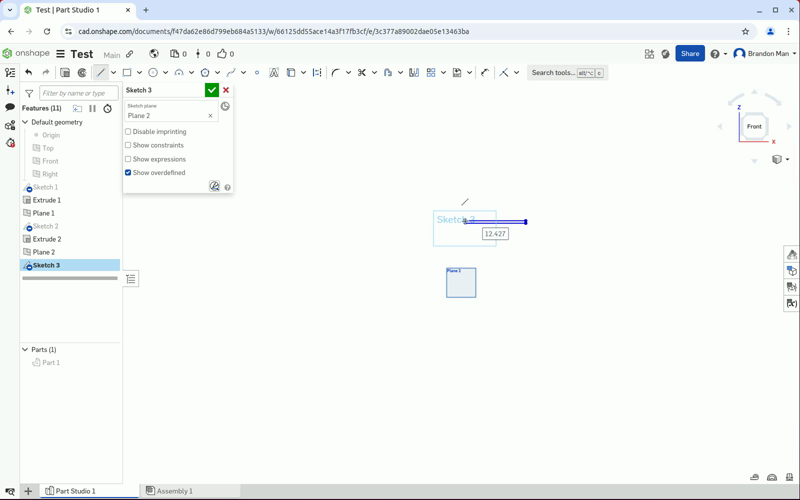
key_up(shift)
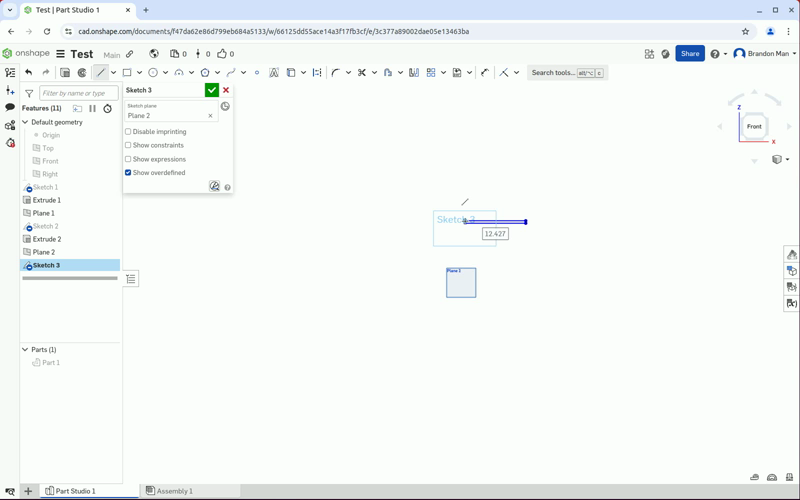
mouse_move(495, 220)
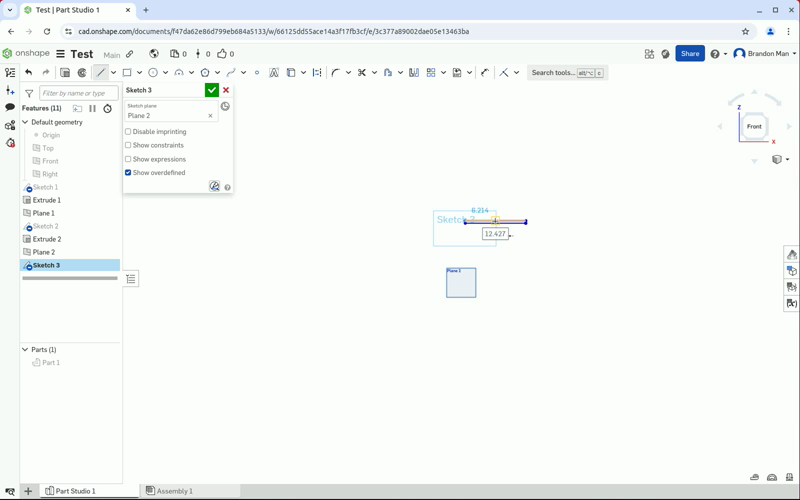
key_down(shift)
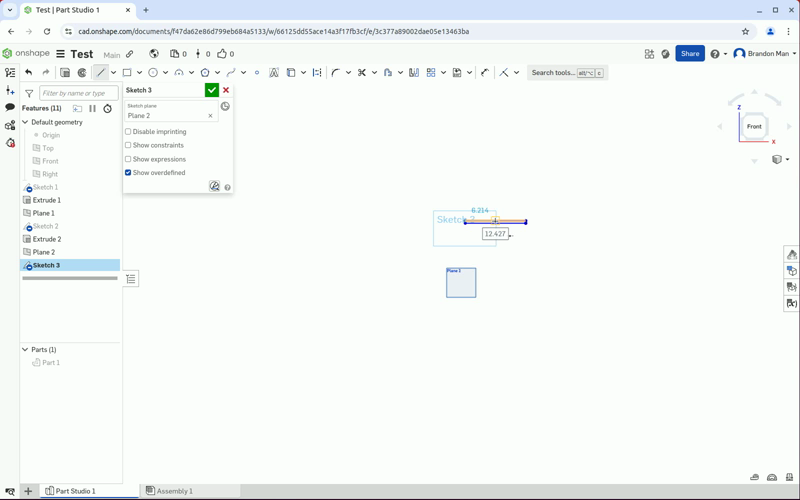
mouse_move(465, 223)
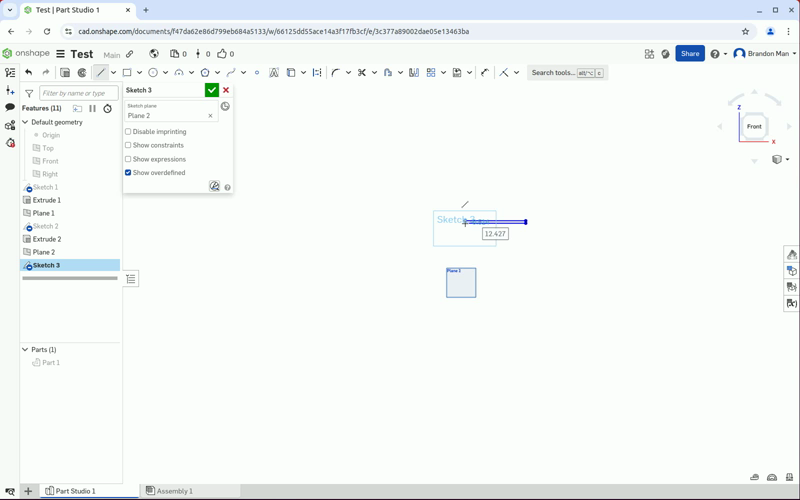
scroll(6)
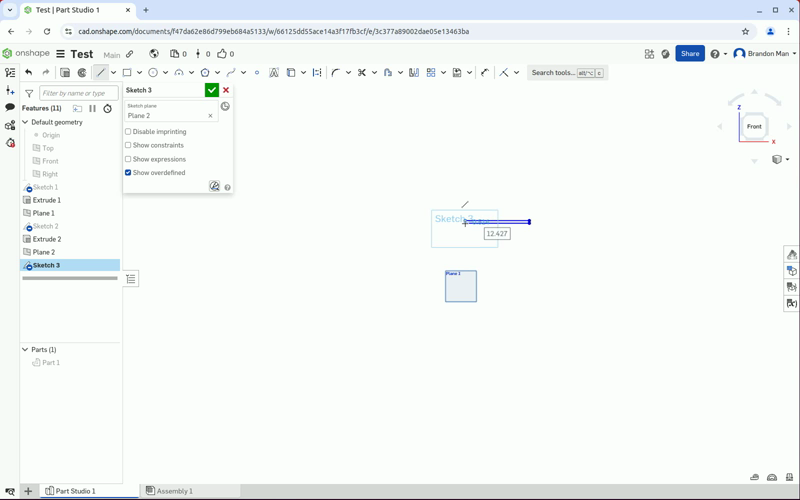
scroll(6)
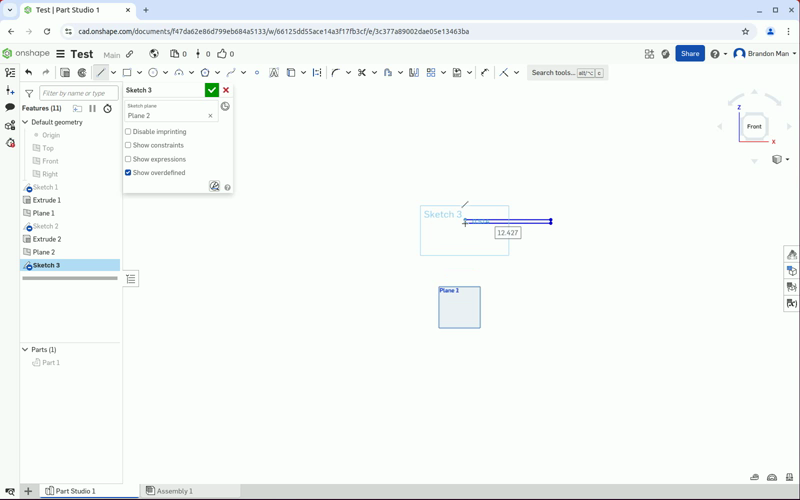
scroll(6)
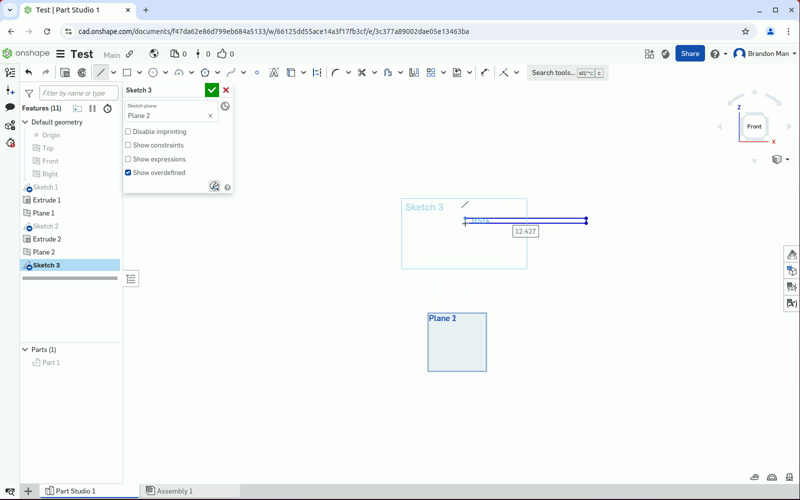
scroll(6)
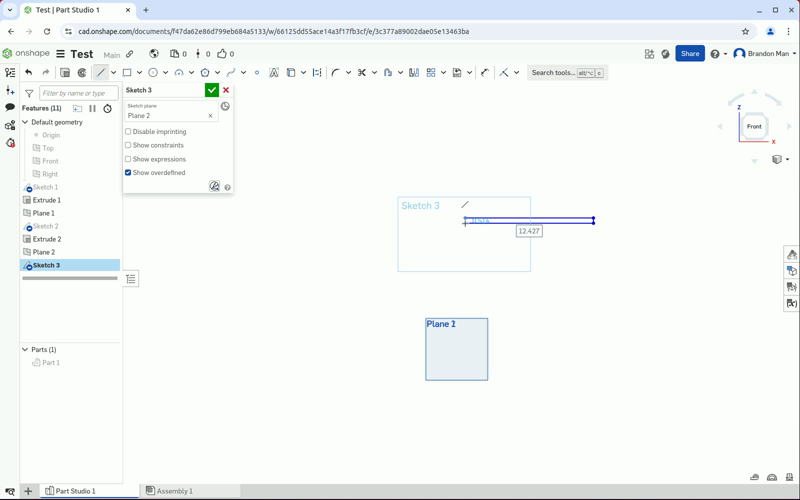
scroll(6)
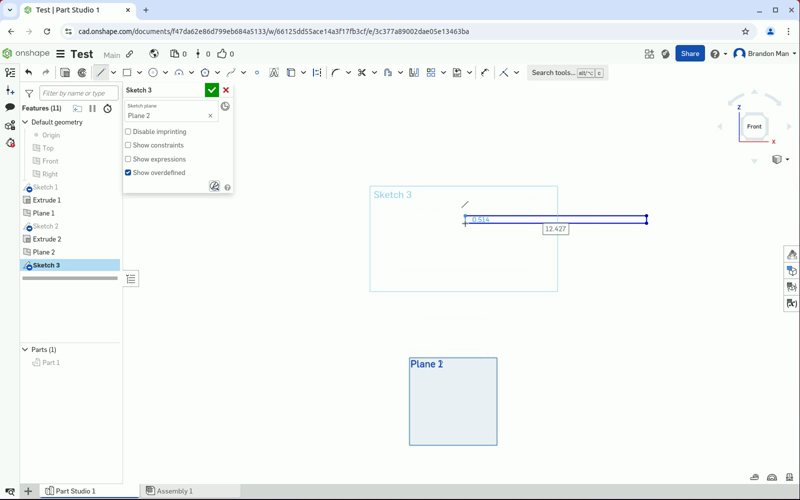
scroll(6)
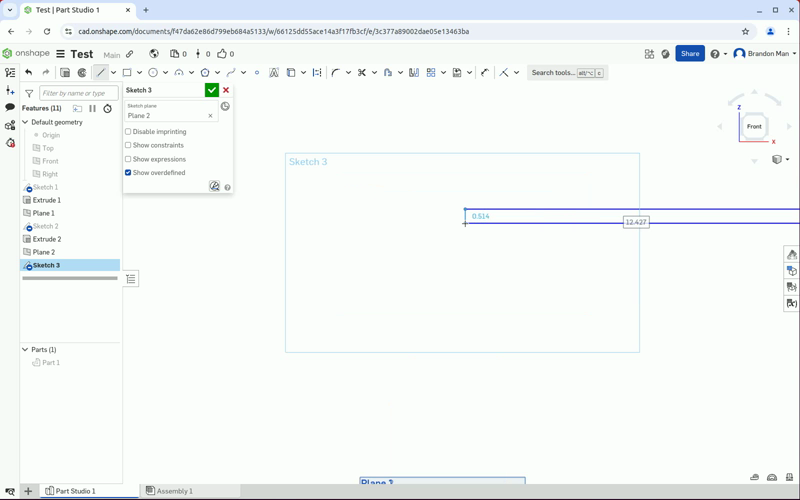
scroll(6)
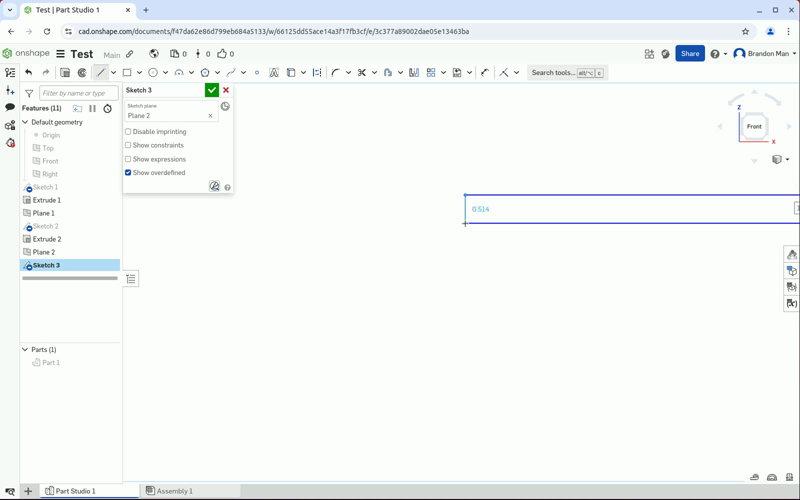
key_up(shift)
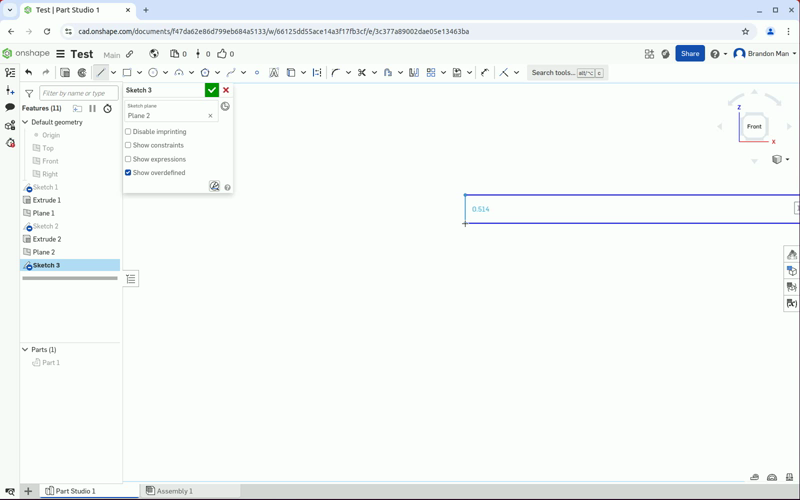
click(465, 223)
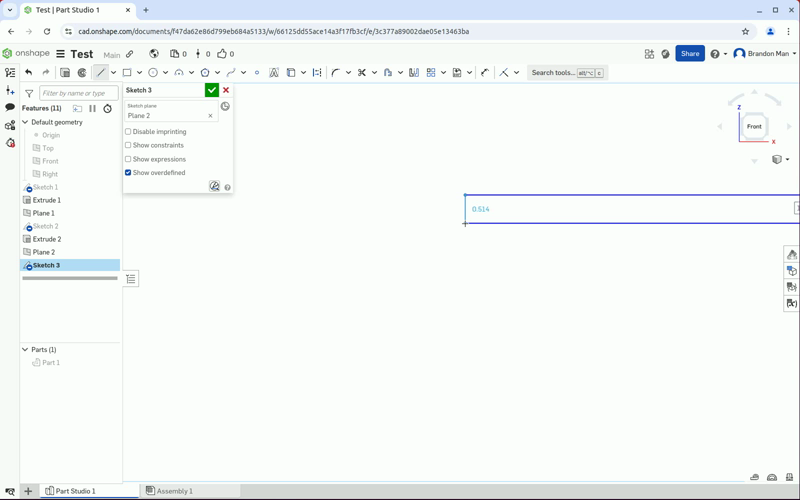
scroll(-6)
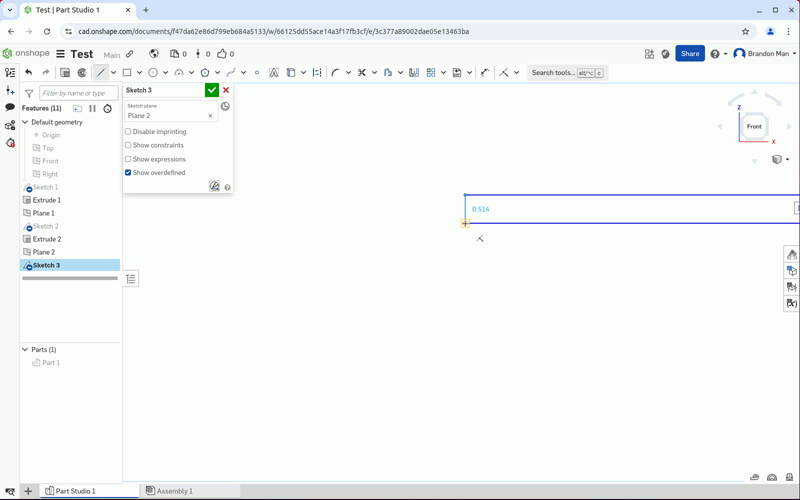
scroll(-6)
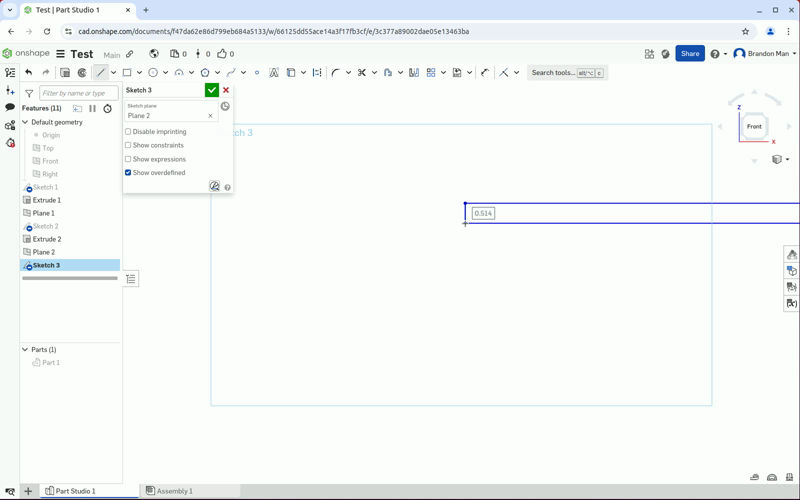
scroll(-6)
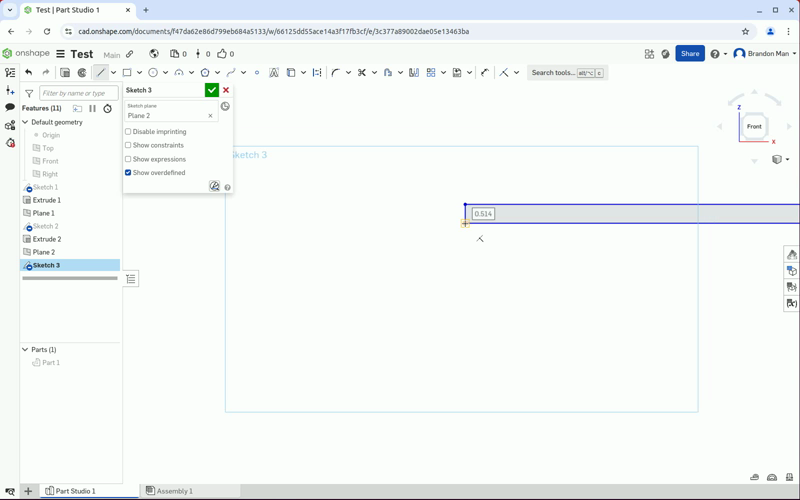
scroll(-6)
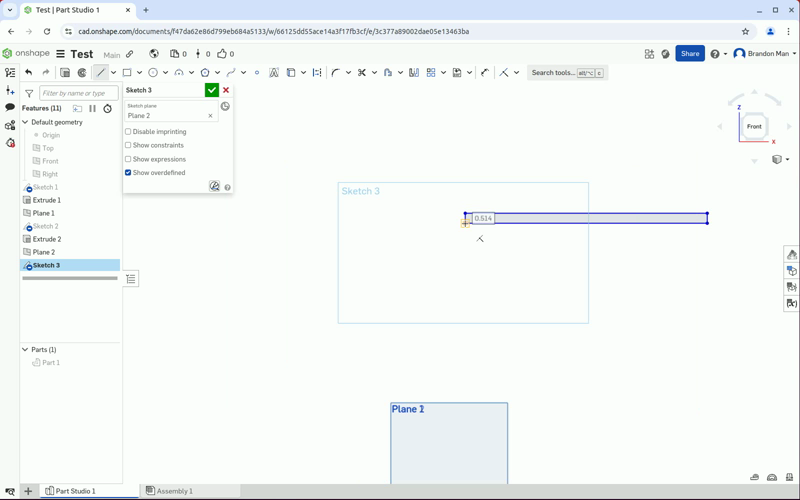
scroll(-6)
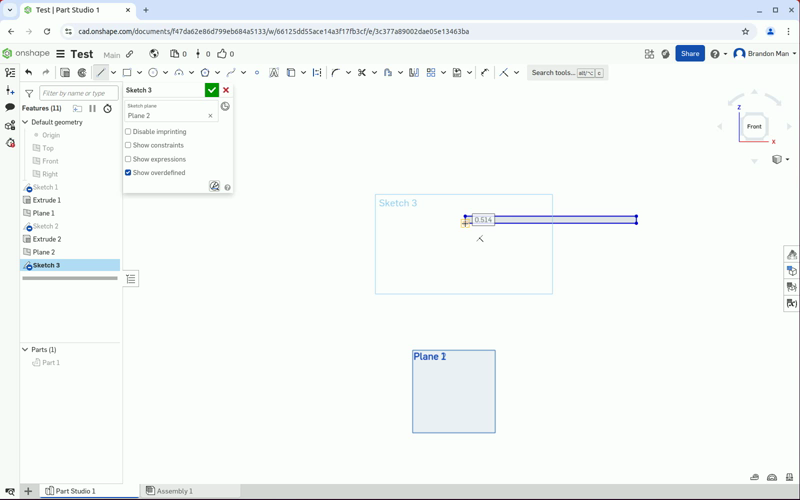
scroll(-6)
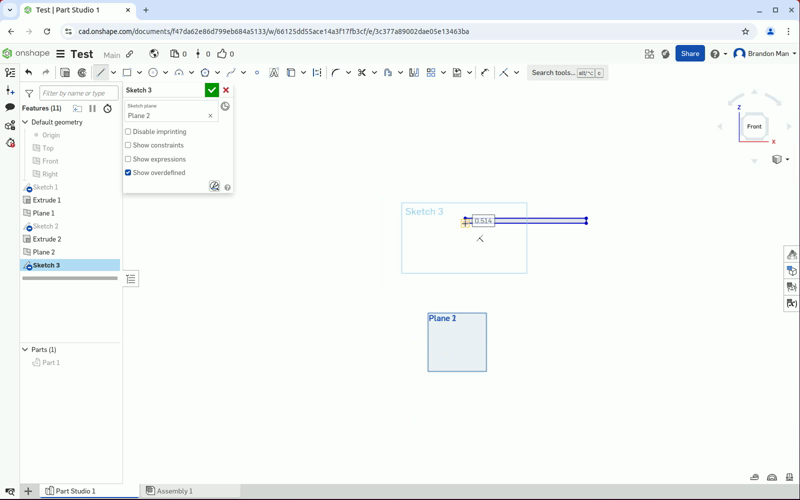
scroll(-6)
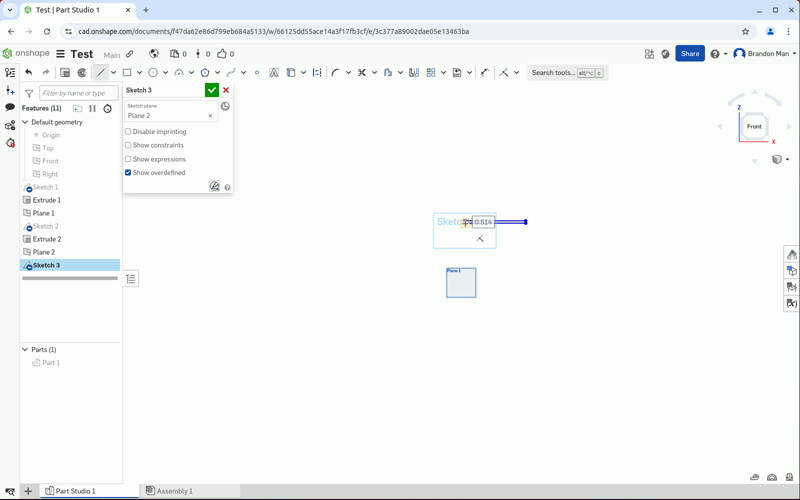
key(esc)
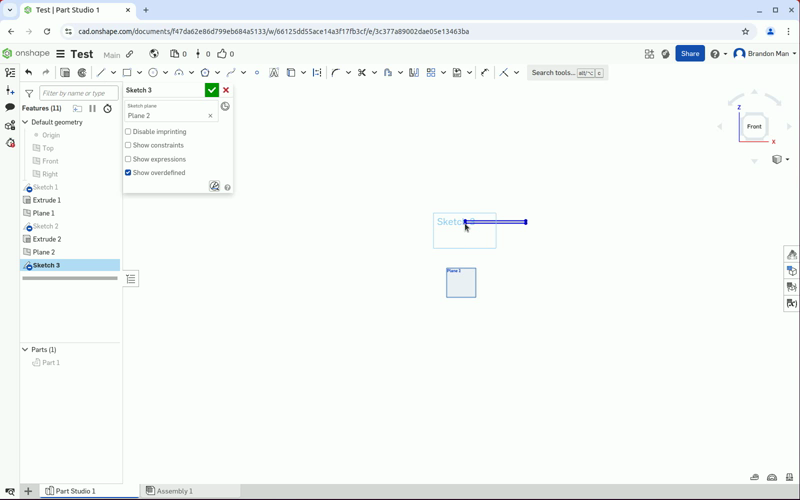
mouse_move(516, 221)
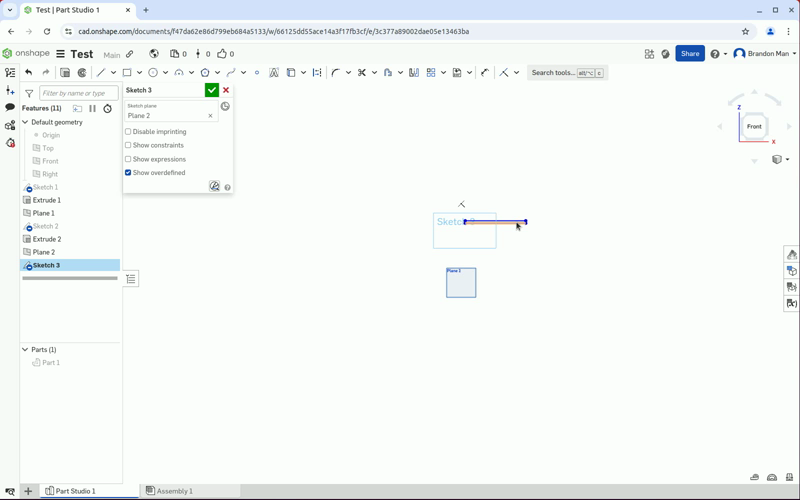
scroll(6)
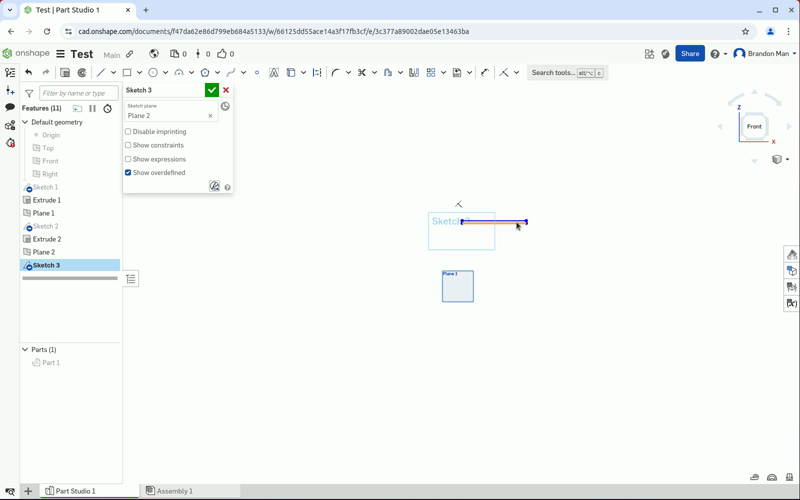
scroll(6)
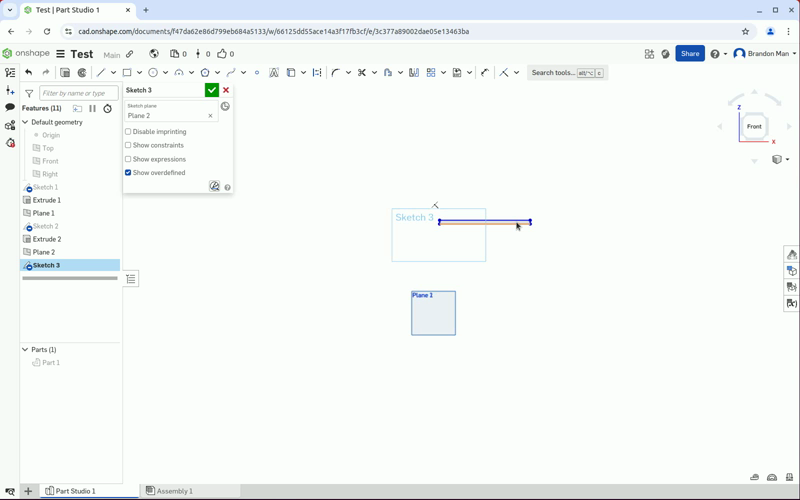
scroll(6)
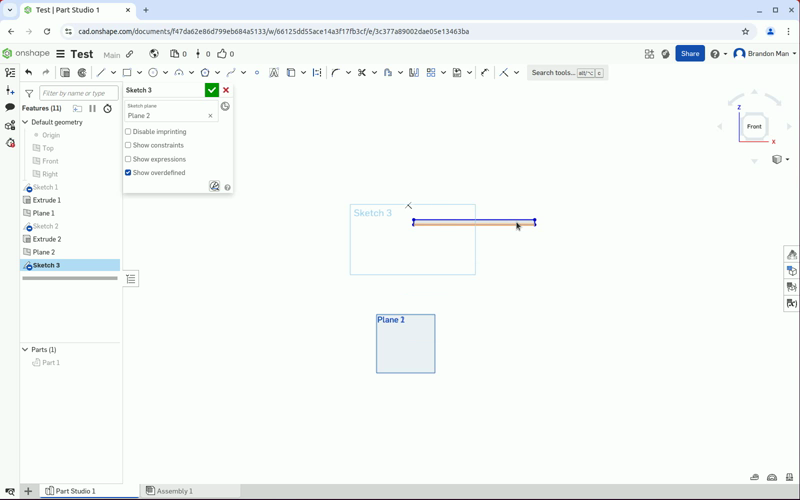
scroll(6)
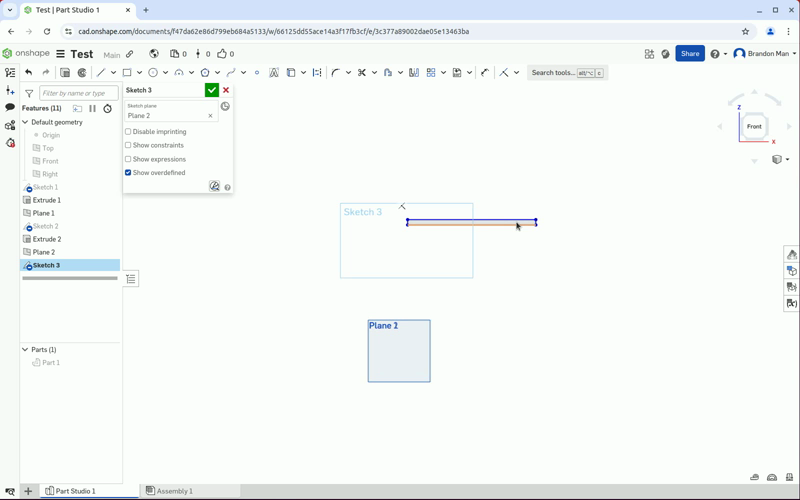
scroll(6)
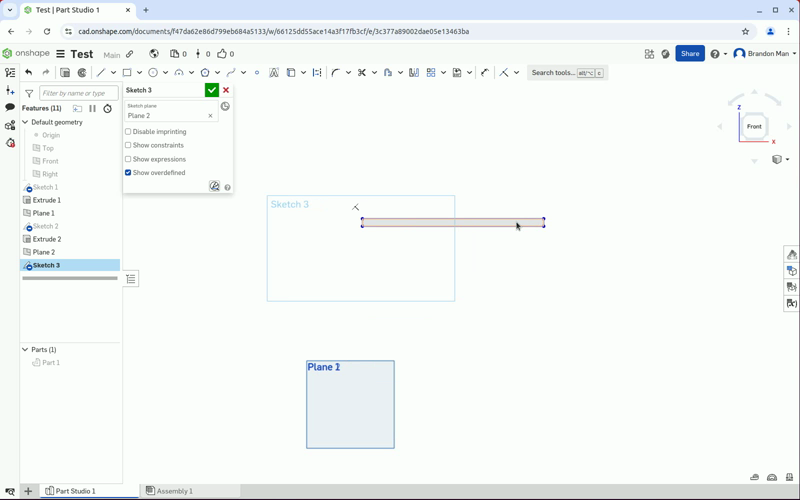
scroll(6)
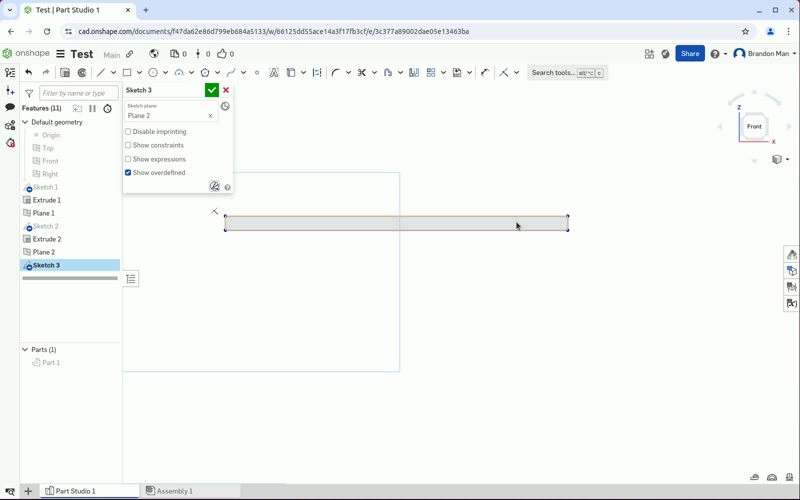
scroll(6)
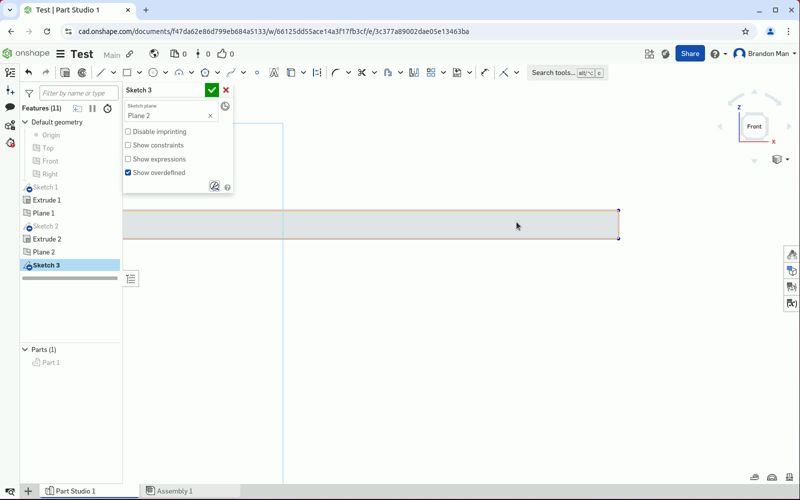
click(516, 221)
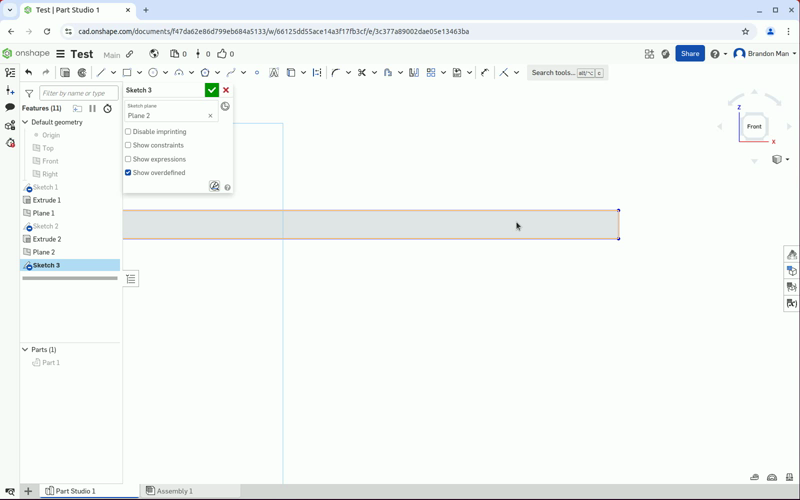
scroll(-6)
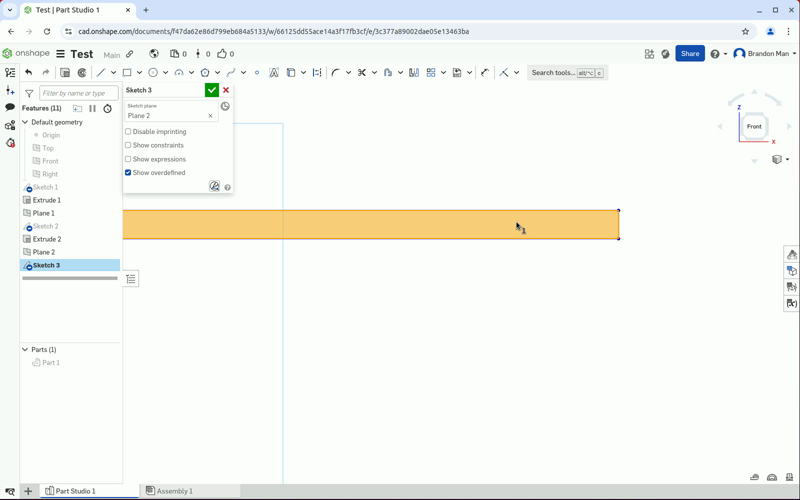
scroll(-6)
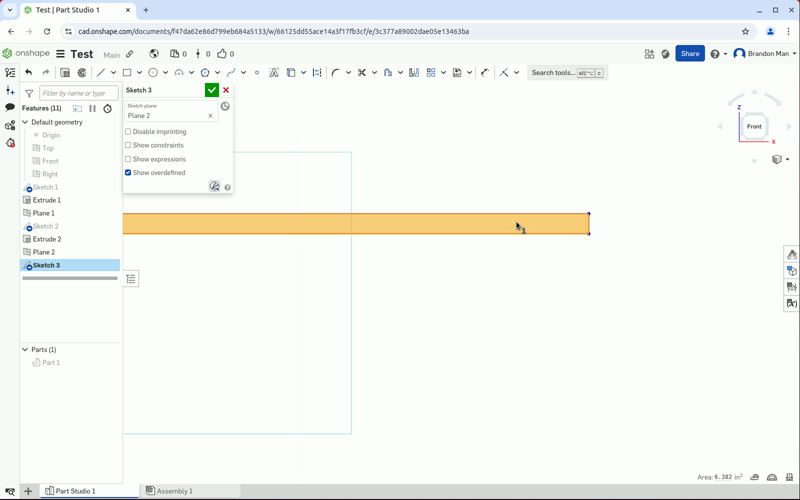
scroll(-6)
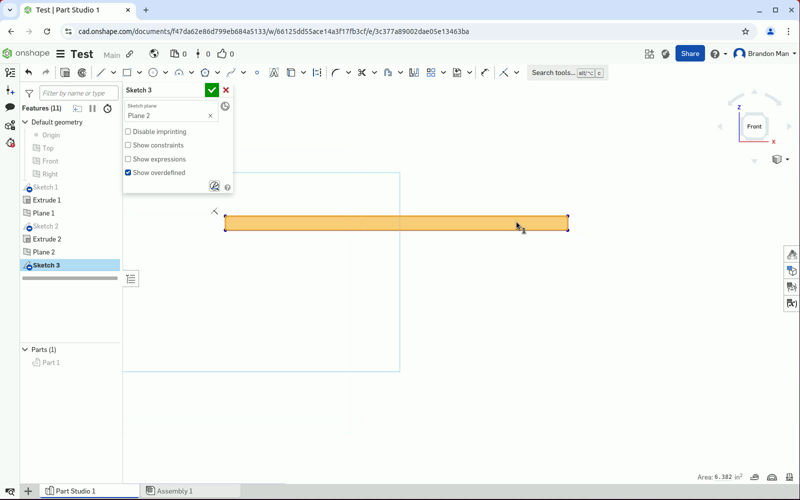
scroll(-6)
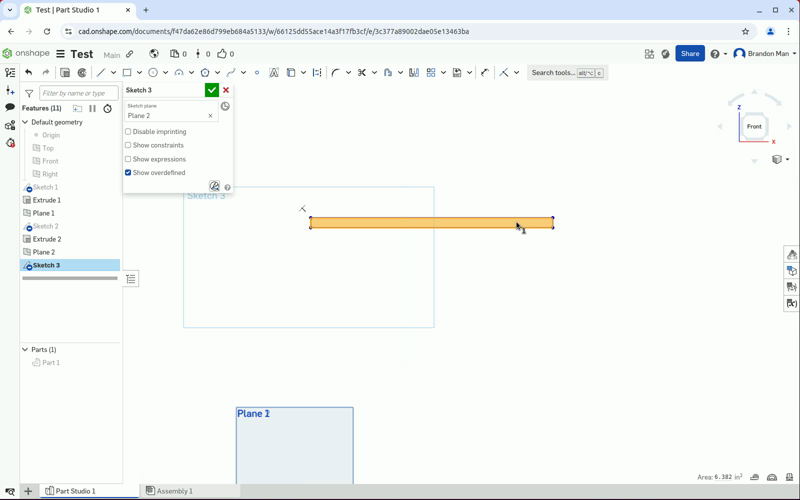
scroll(-6)
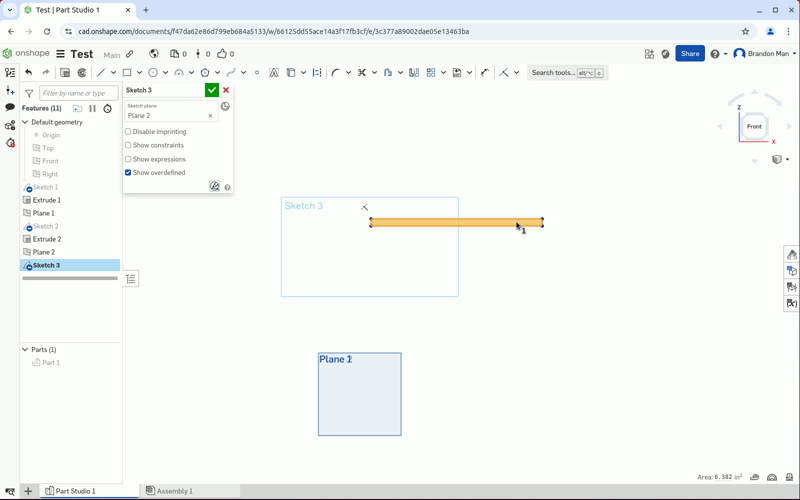
scroll(-6)
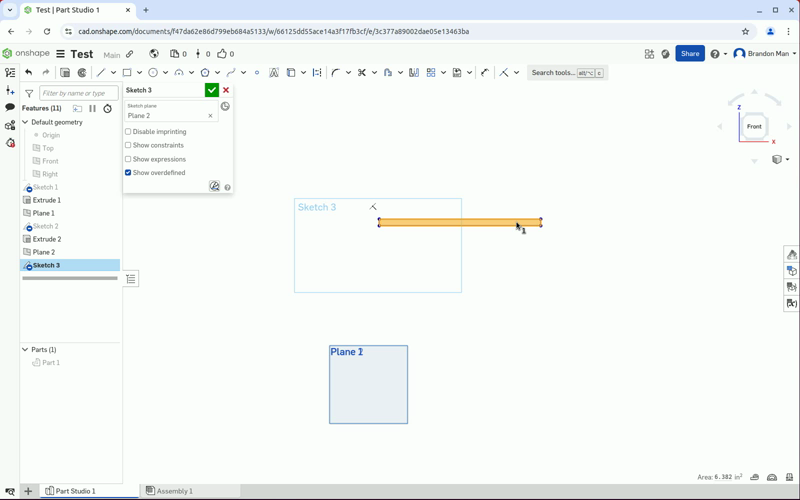
scroll(-6)
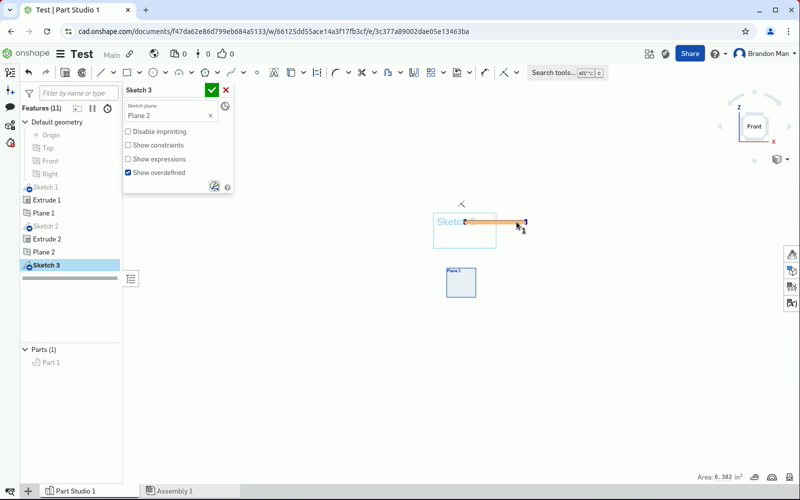
mouse_move(73, 352)
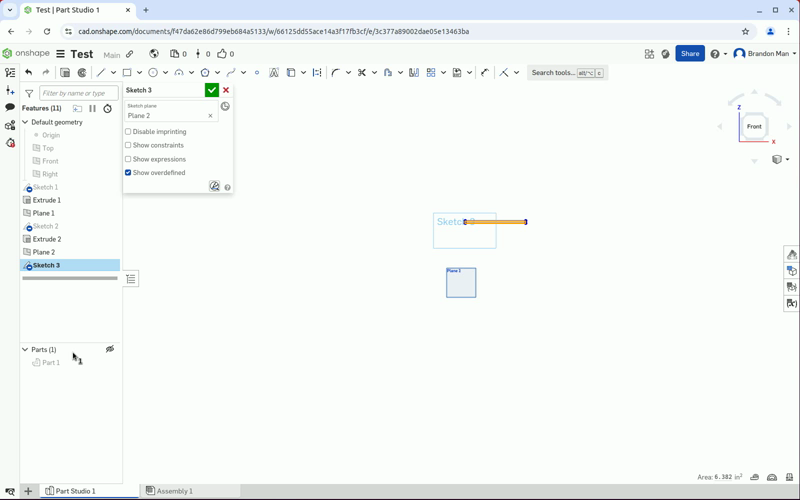
key(shift+y)
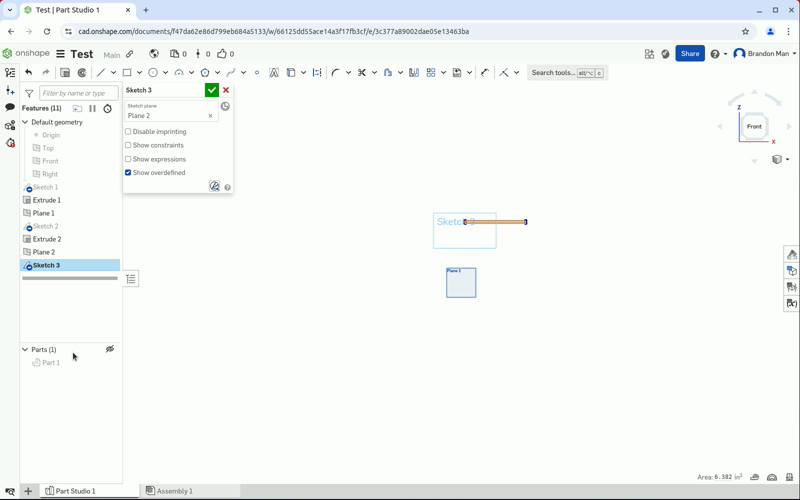
key(shift+e)
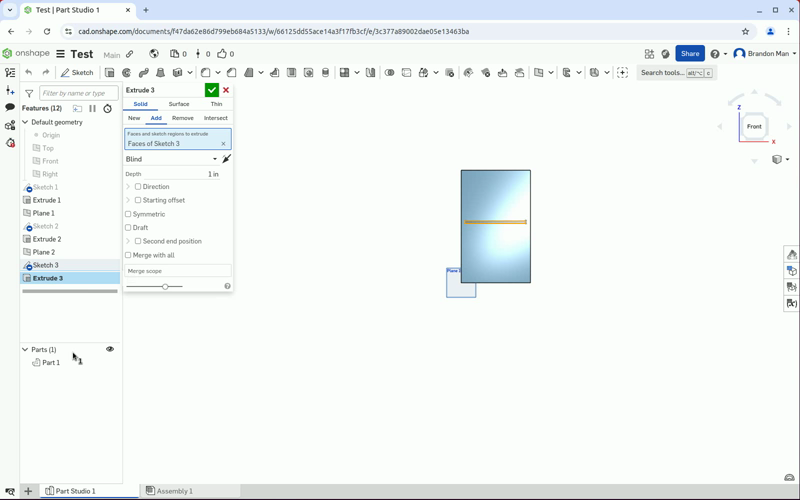
mouse_move(143, 106)
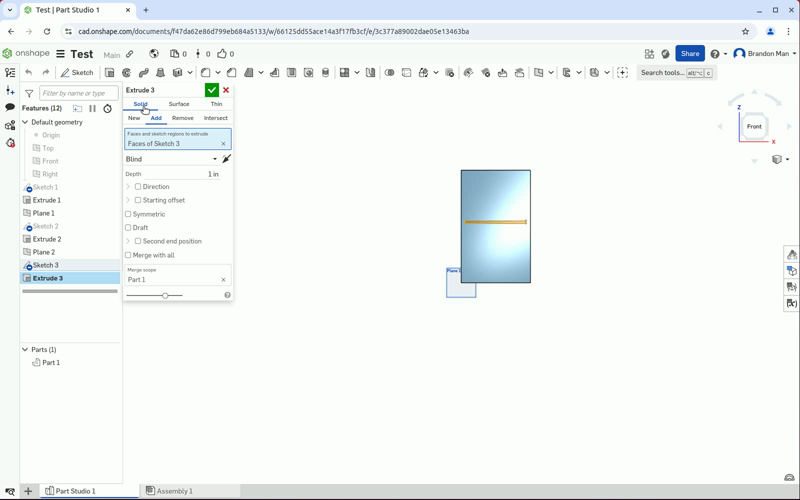
click(143, 106)
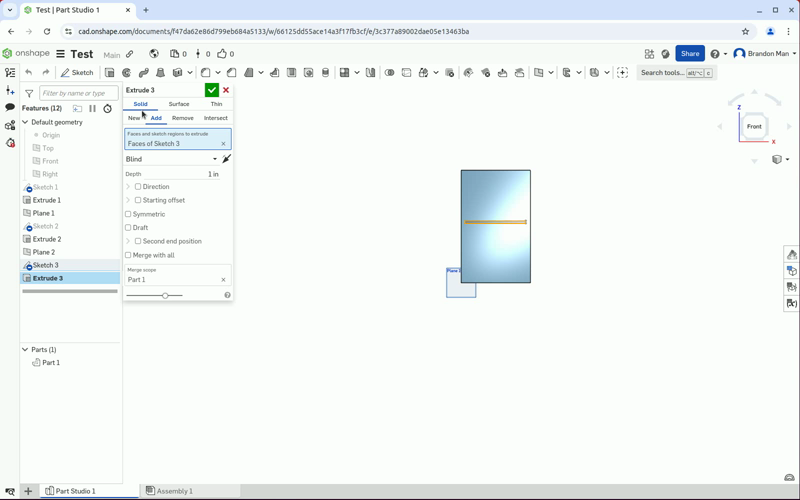
mouse_move(137, 120)
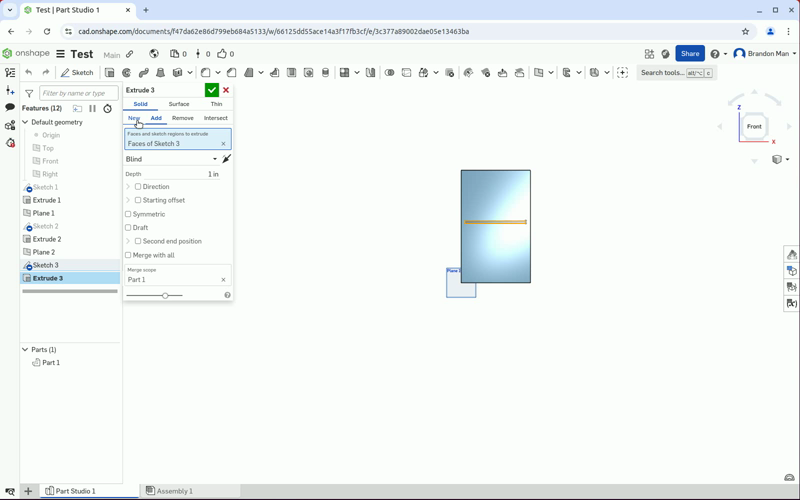
click(137, 120)
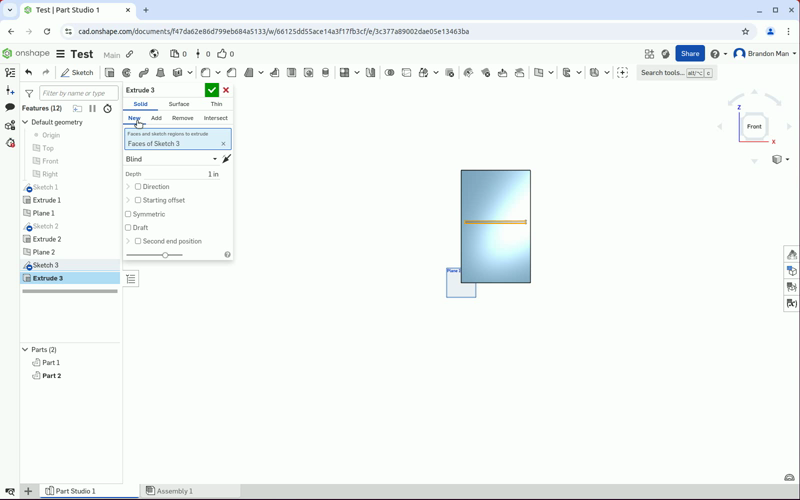
key(tab, 4)
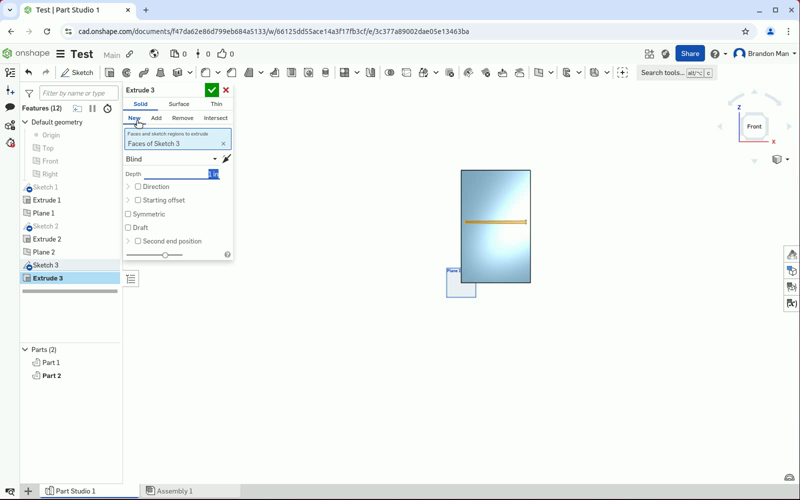
text(11.313)
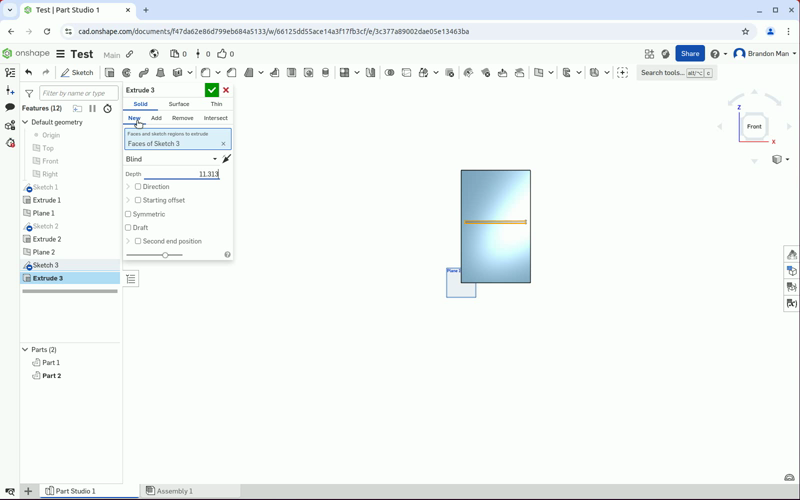
key(enter)
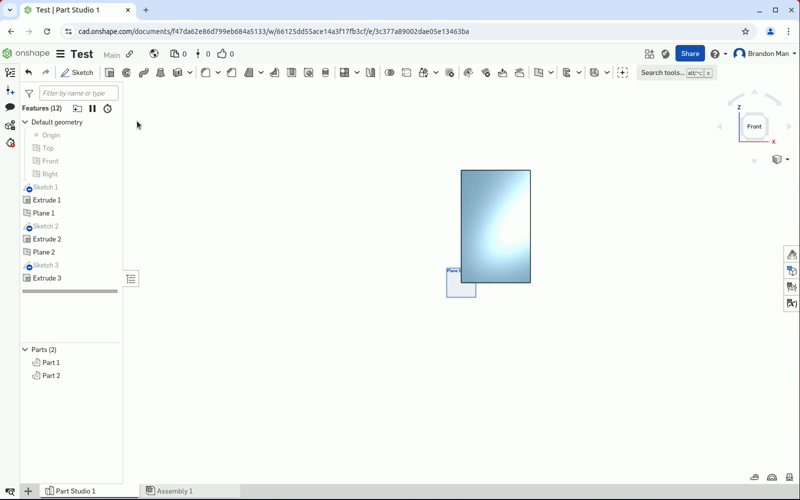
key(shift+h)
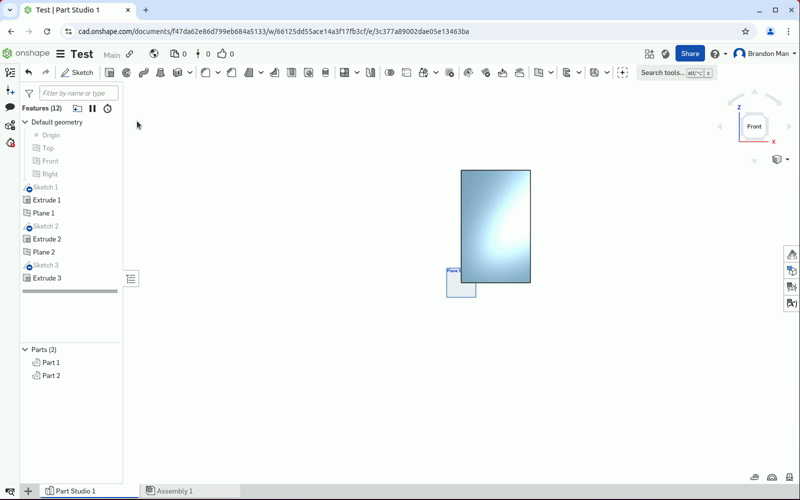
key(shift+h)
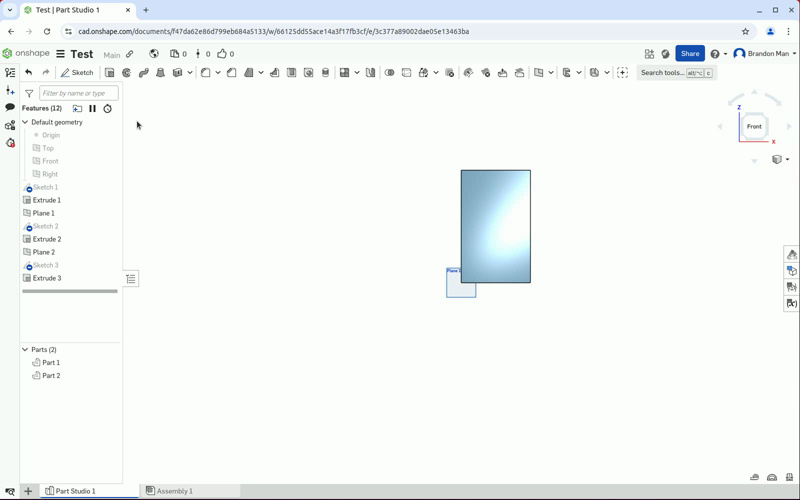
mouse_move(73, 189)
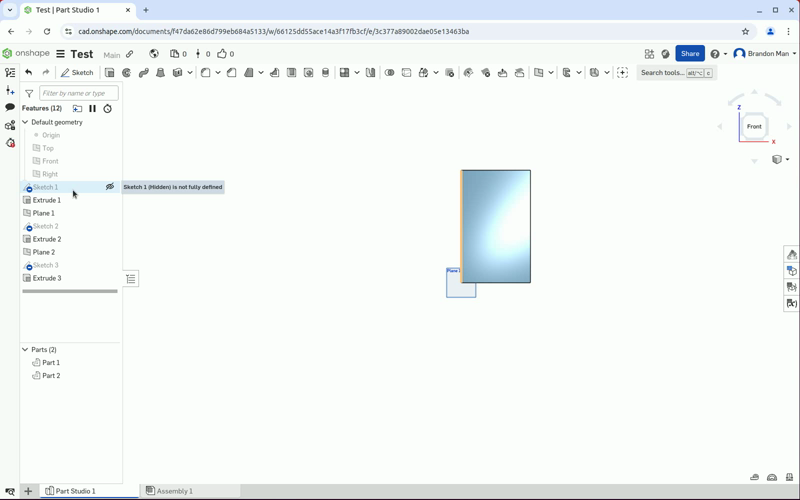
click(73, 189)
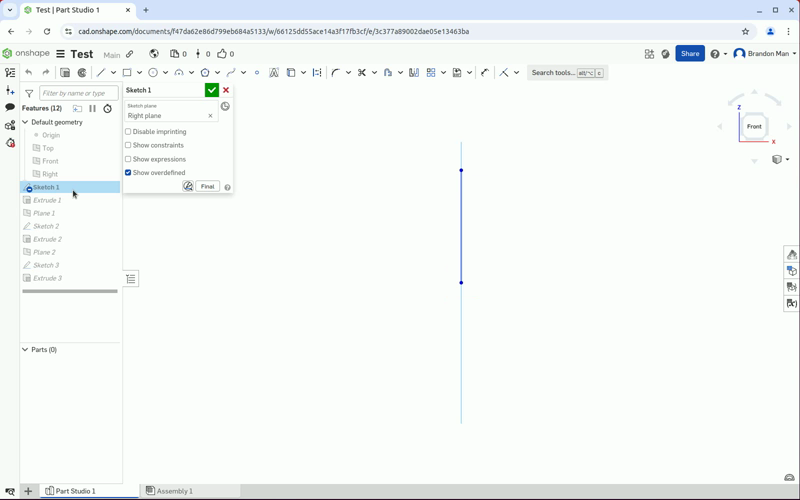
mouse_move(229, 92)
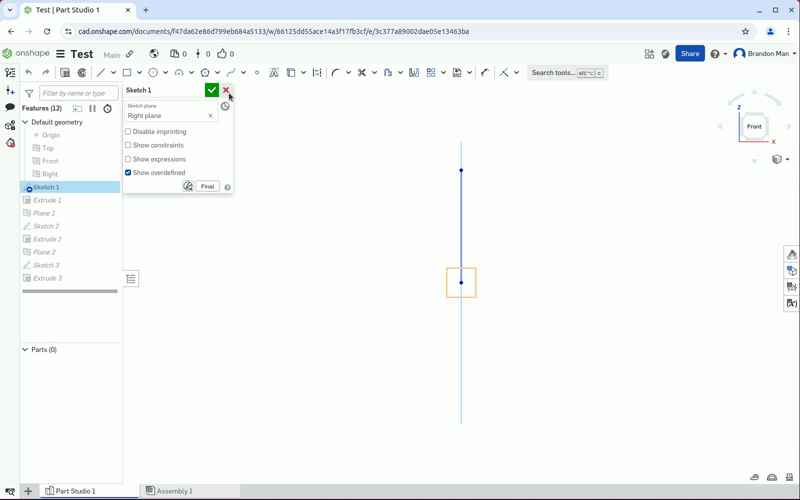
click(229, 92)
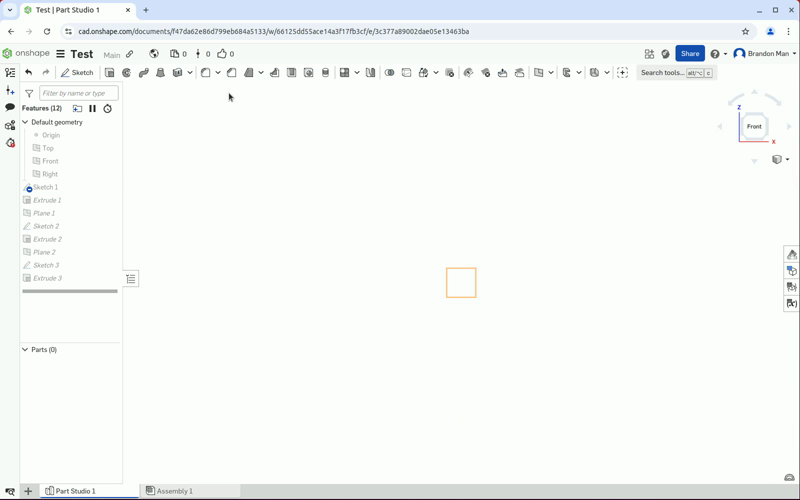
key(shift+s)
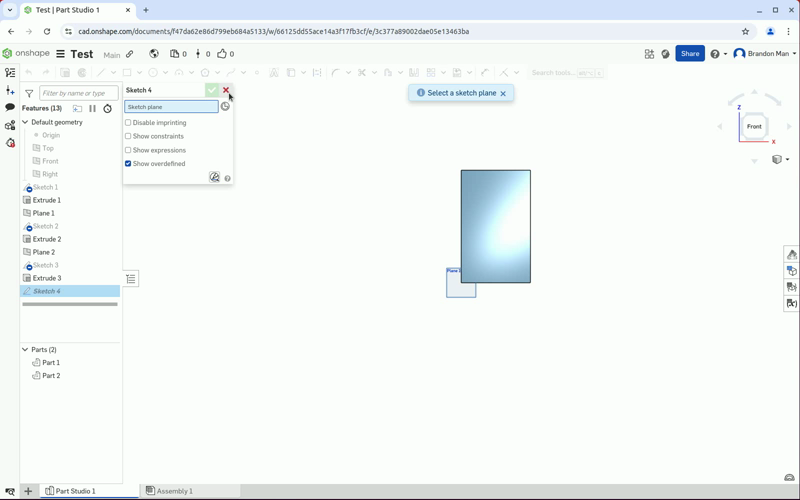
mouse_move(73, 254)
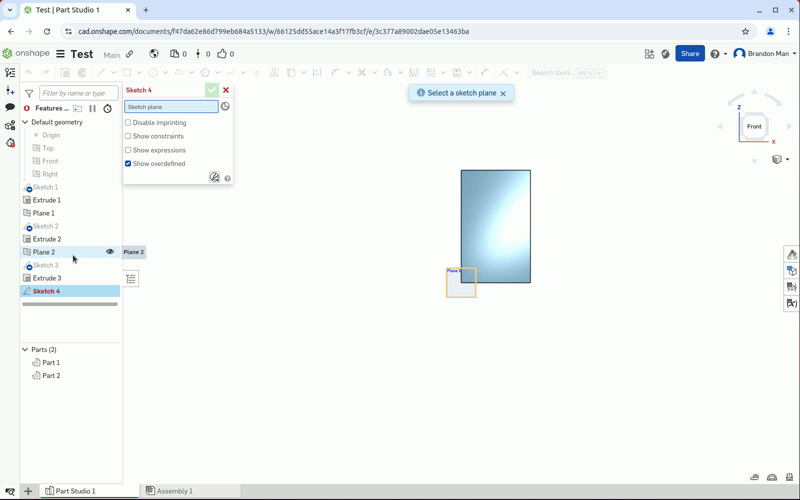
click(73, 254)
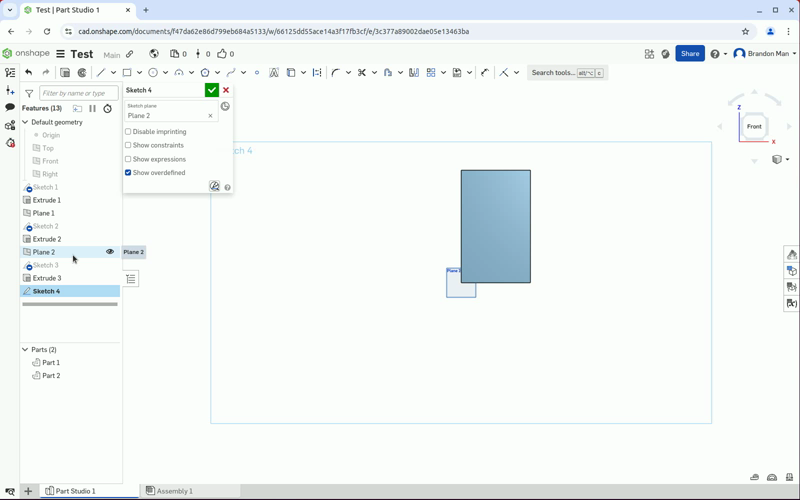
mouse_move(73, 352)
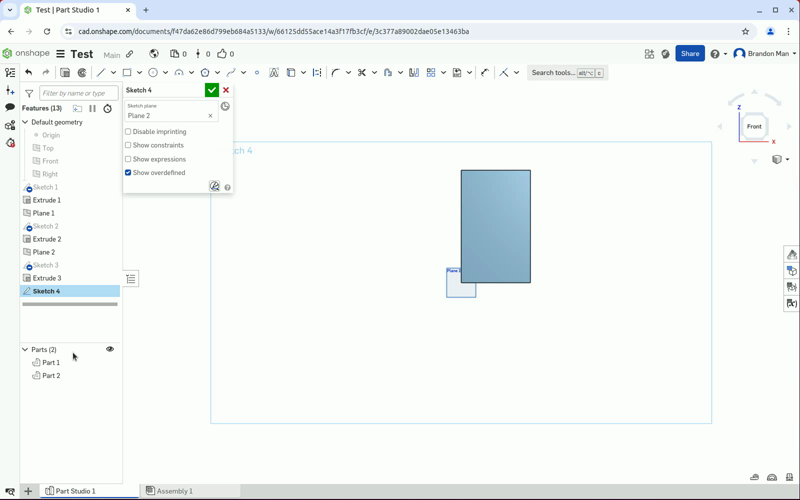
key(y)
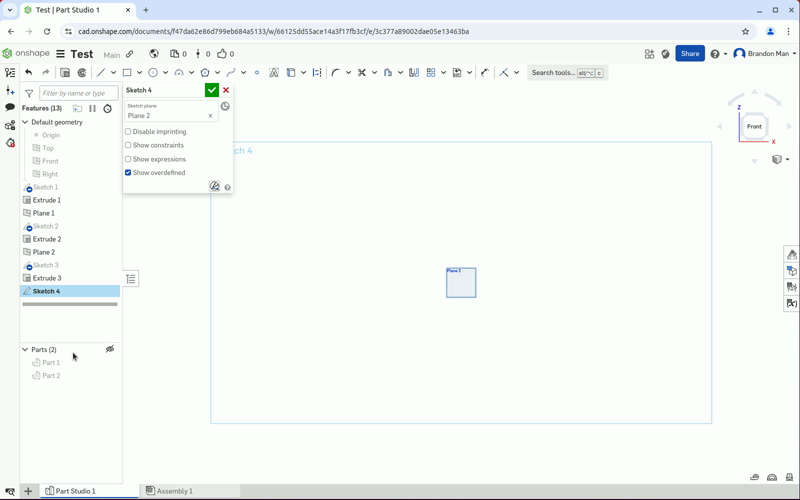
key(l)
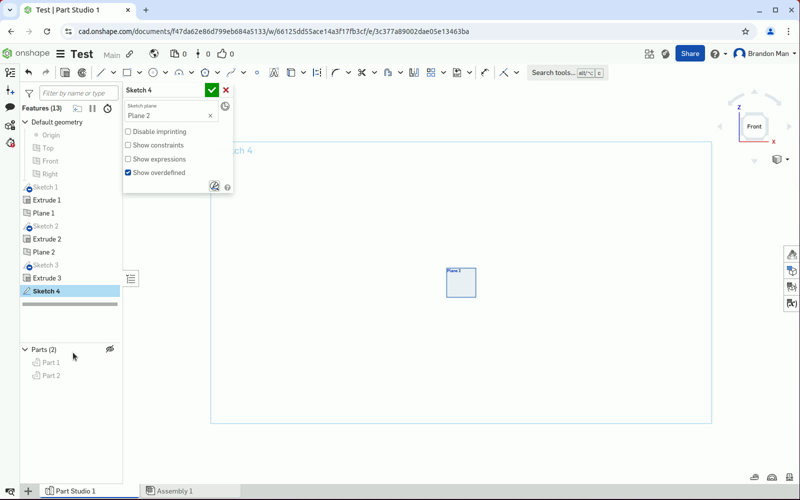
key_down(shift)
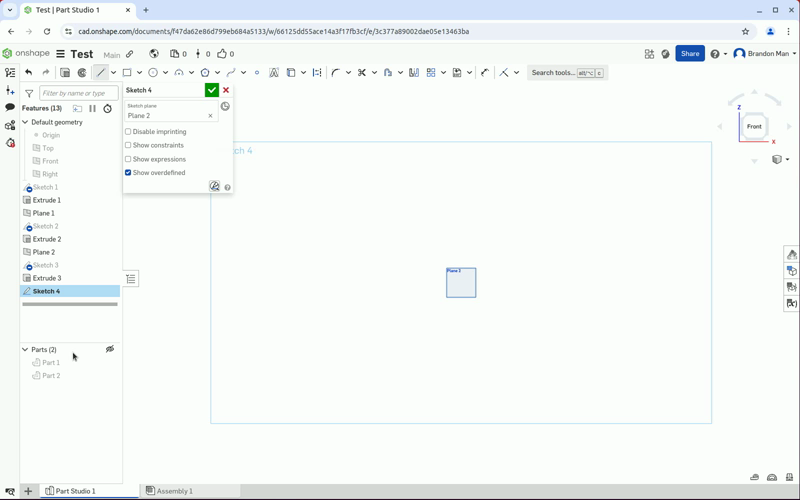
mouse_move(465, 250)
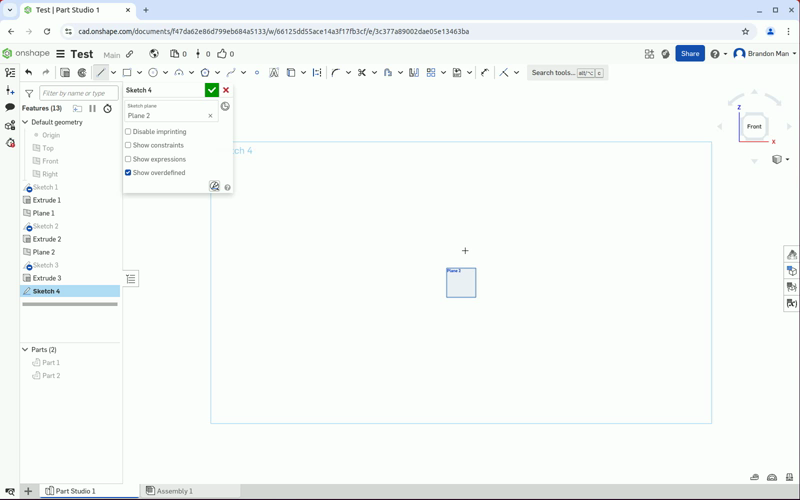
click(465, 250)
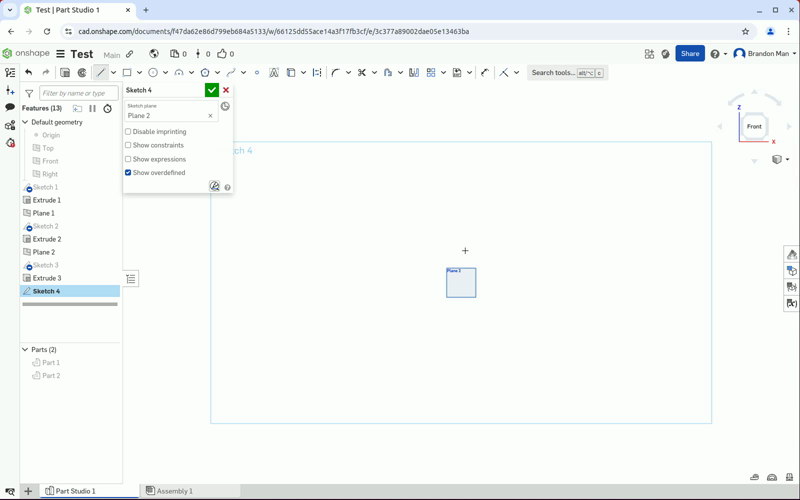
key_up(shift)
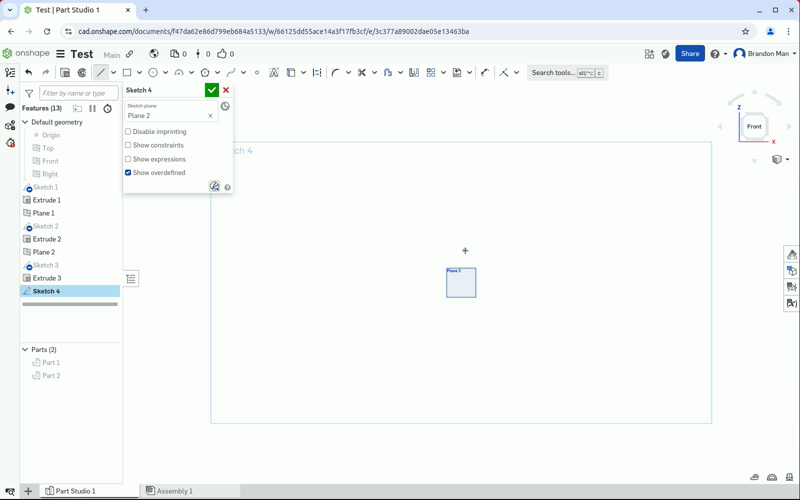
key_down(shift)
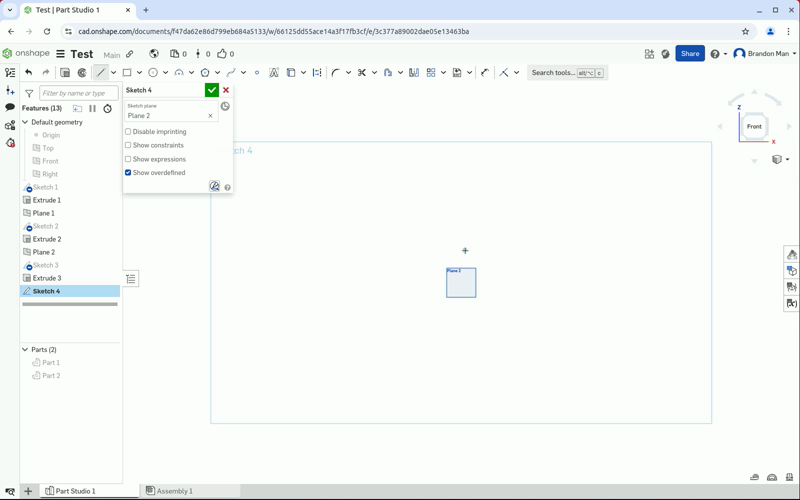
mouse_move(525, 250)
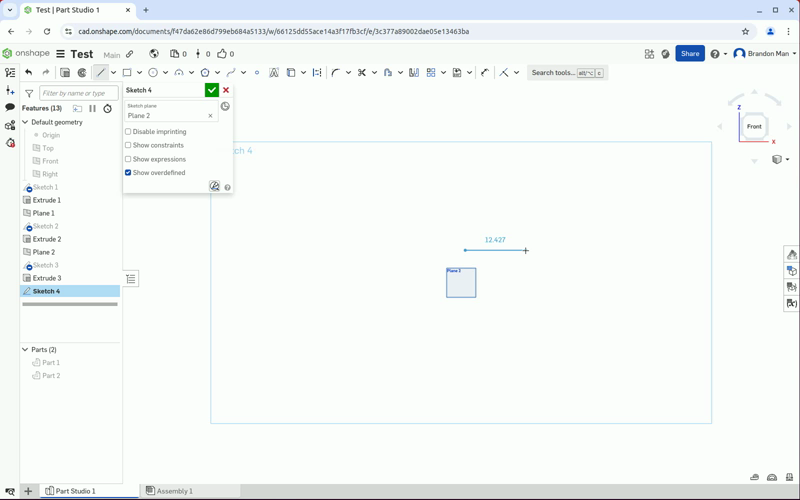
click(525, 250)
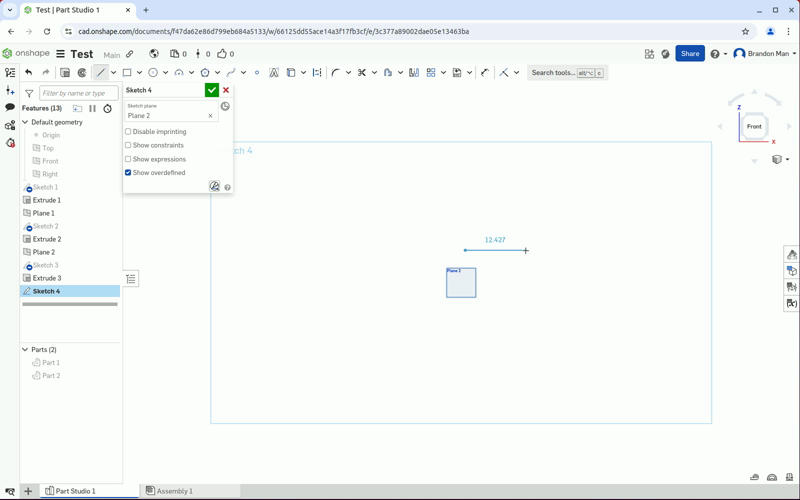
key_up(shift)
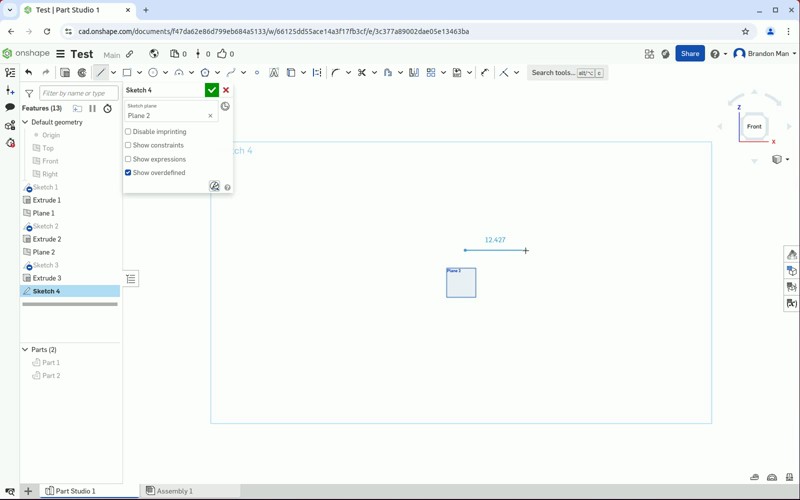
key_down(shift)
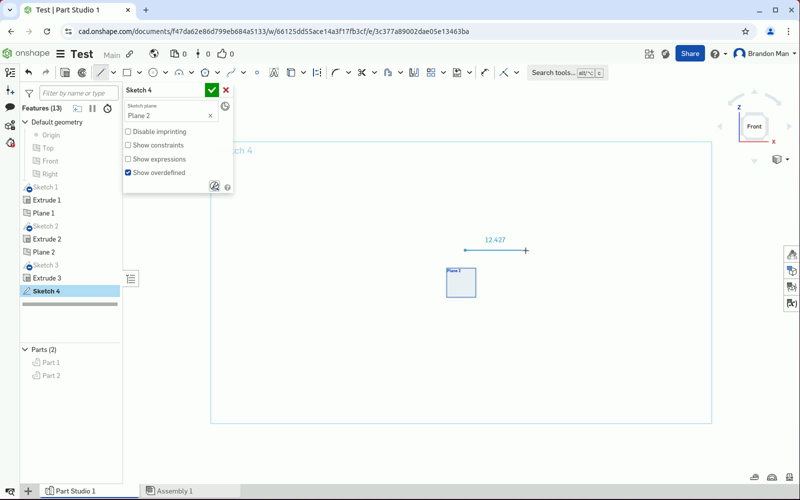
mouse_move(555, 250)
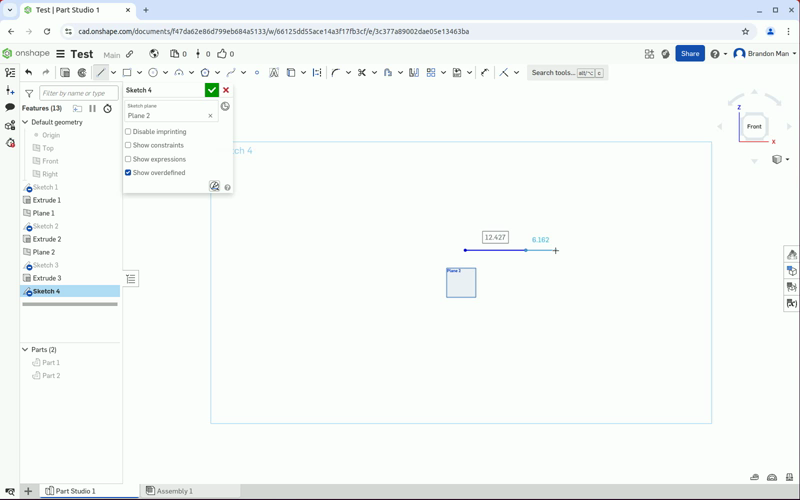
mouse_move(525, 247)
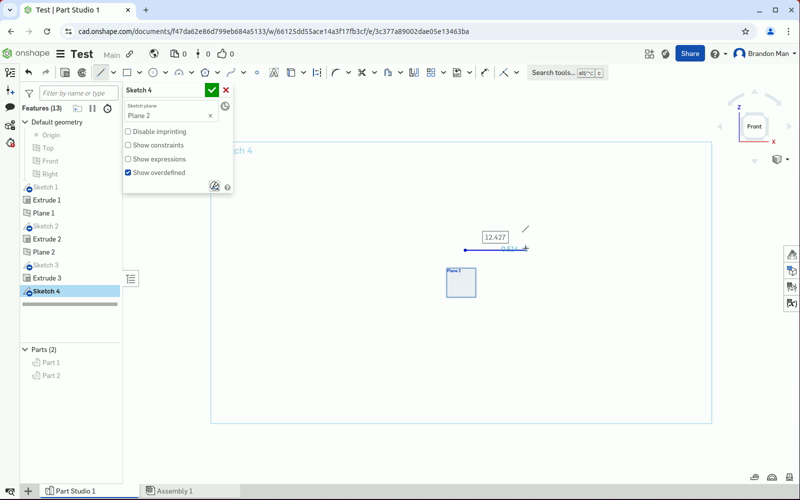
scroll(6)
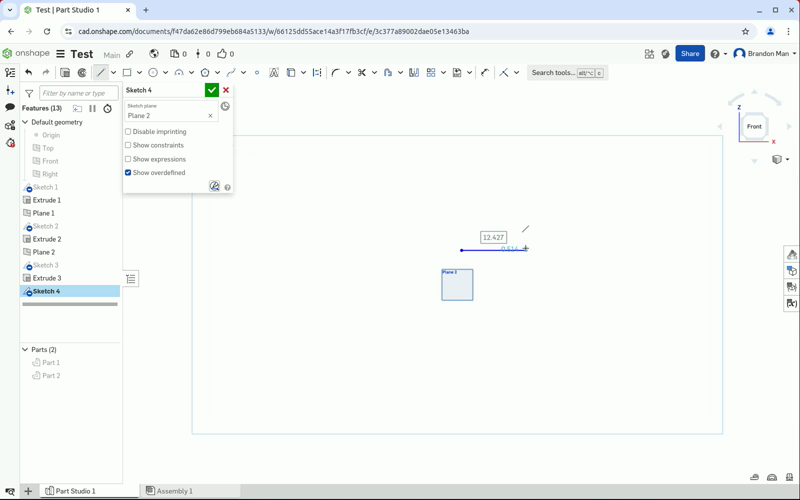
scroll(6)
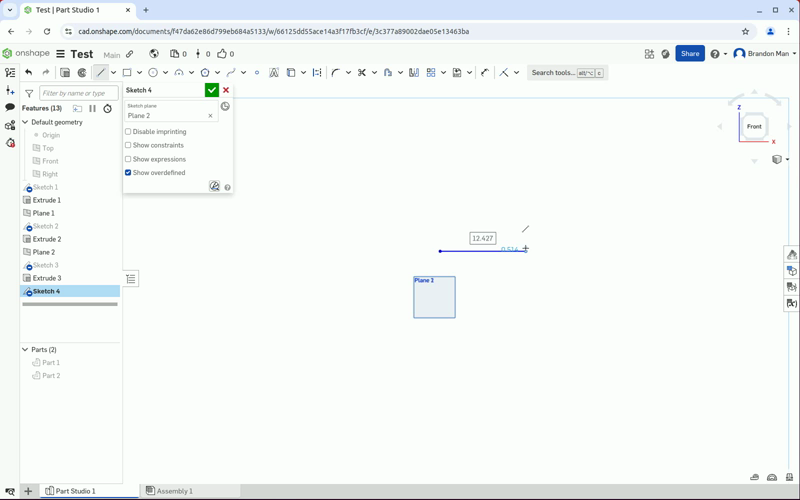
scroll(6)
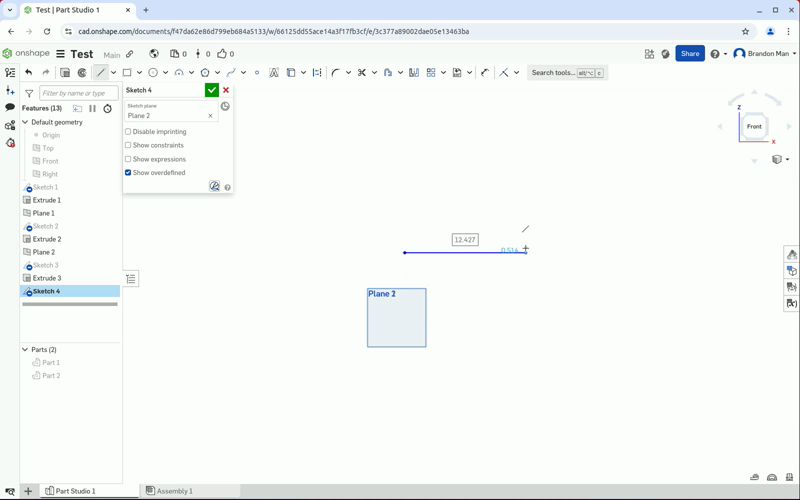
scroll(6)
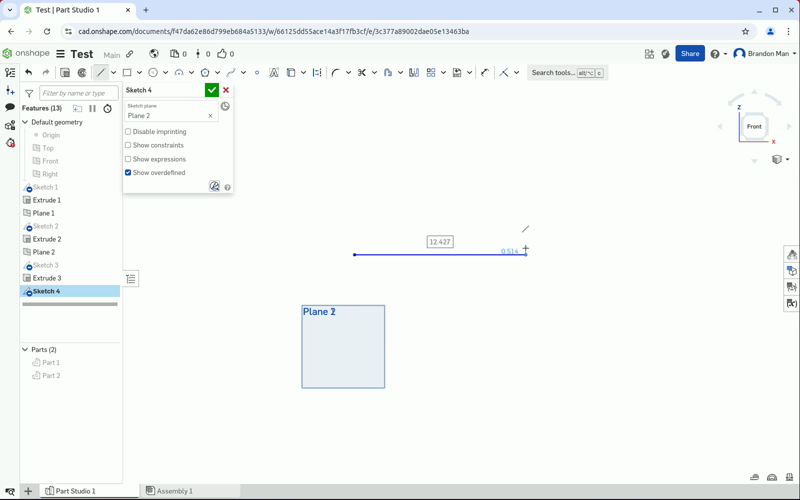
scroll(6)
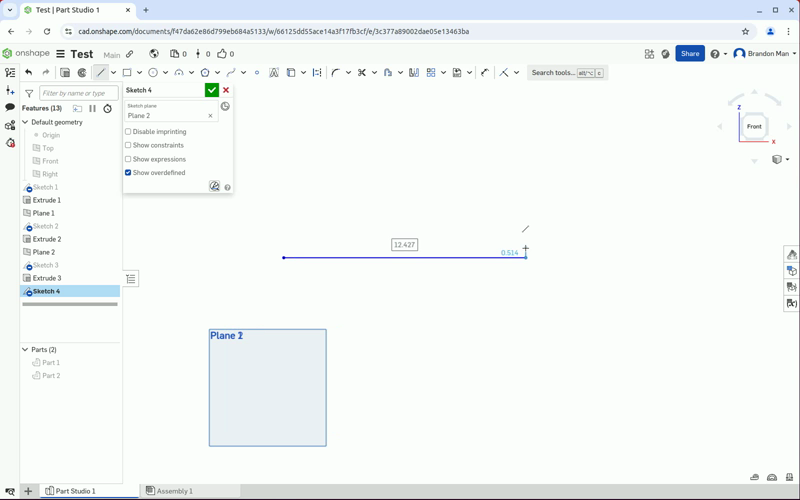
scroll(6)
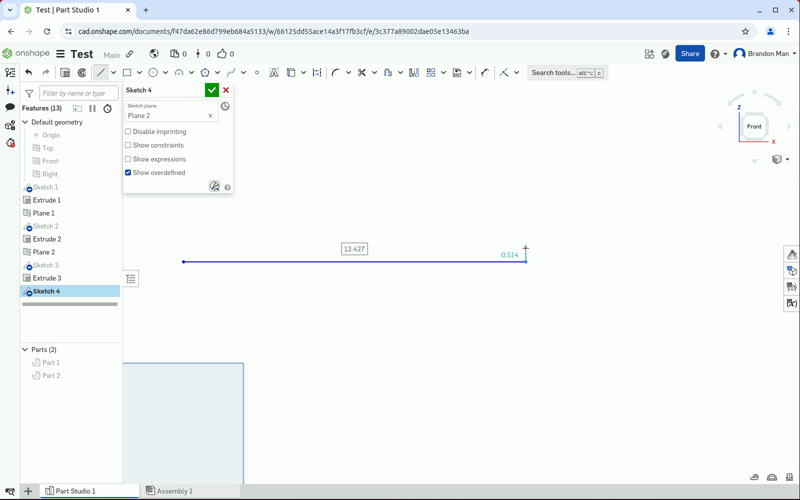
scroll(6)
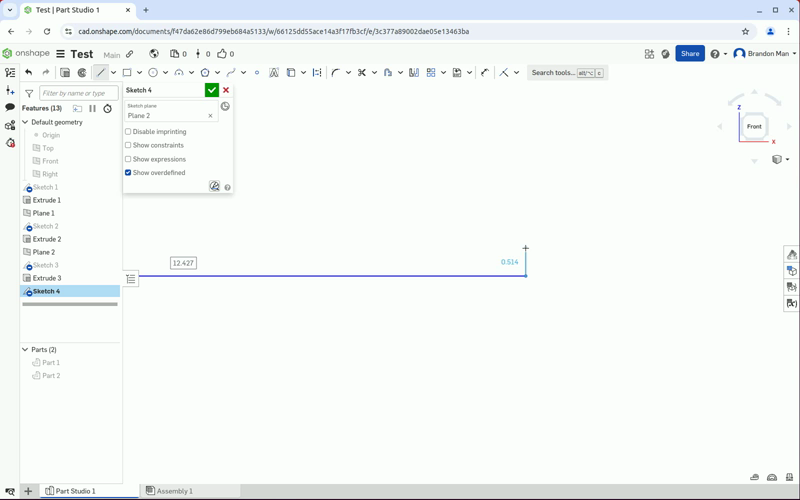
click(525, 247)
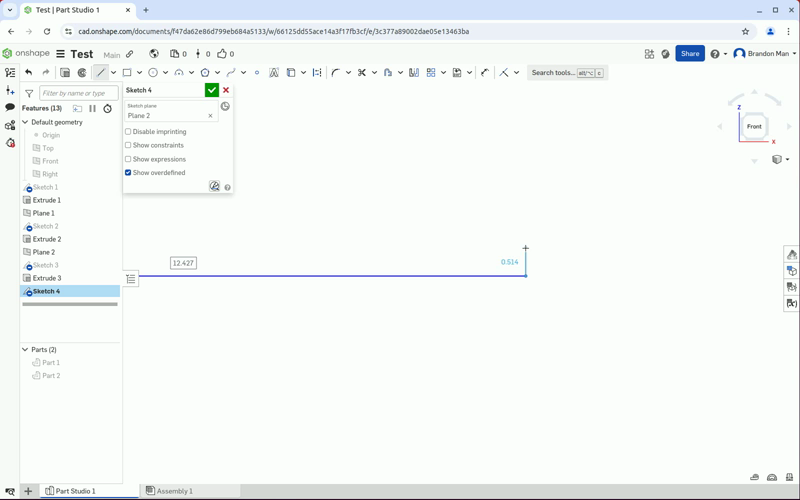
scroll(-6)
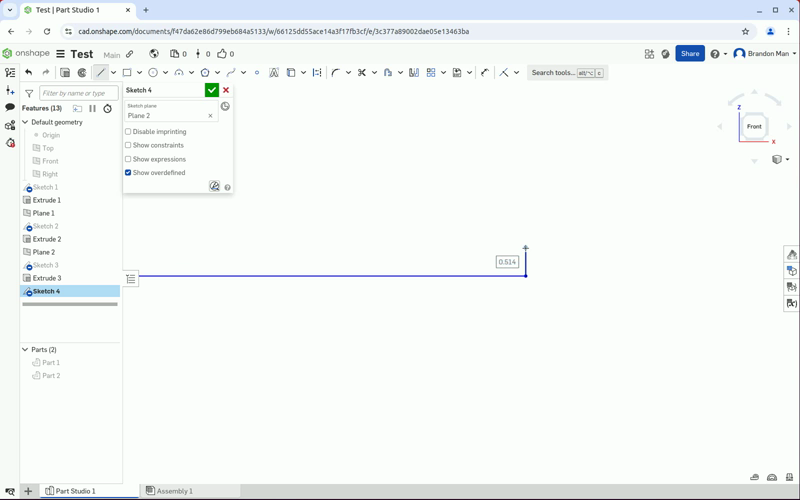
scroll(-6)
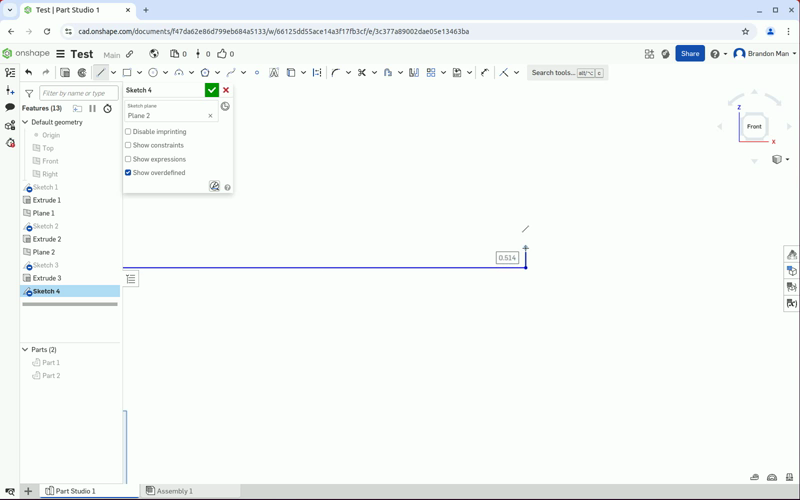
scroll(-6)
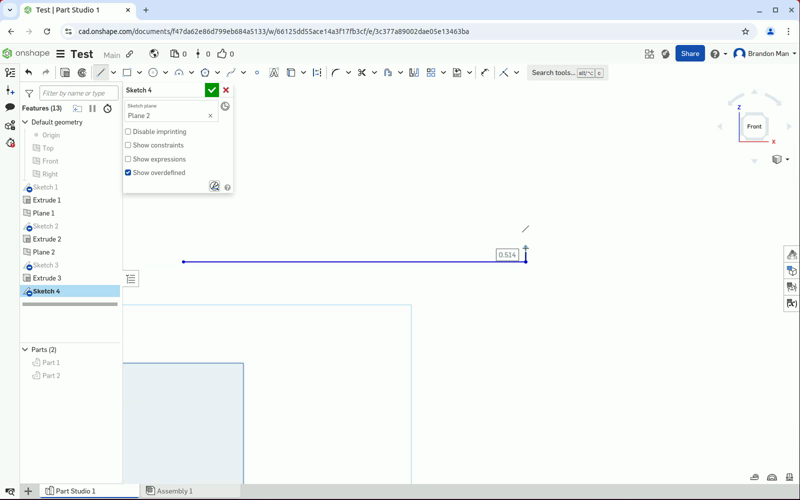
scroll(-6)
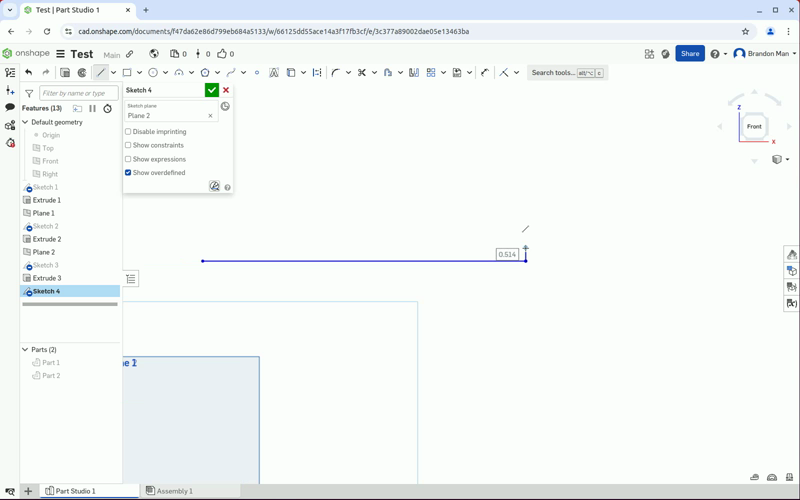
scroll(-6)
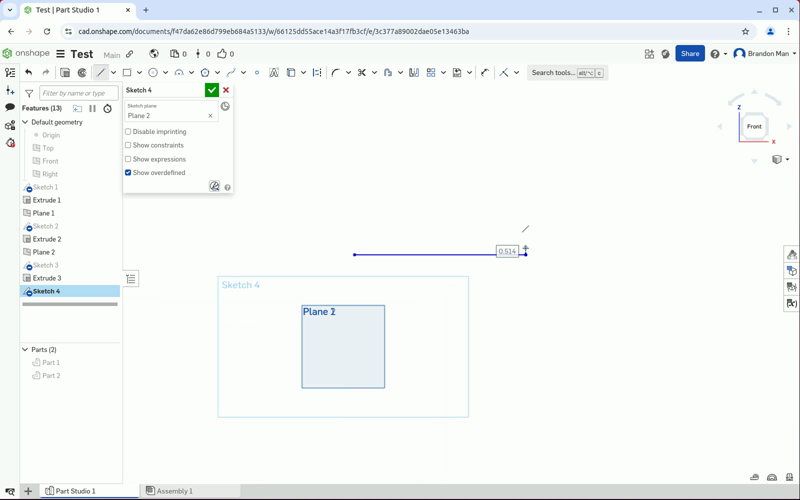
scroll(-6)
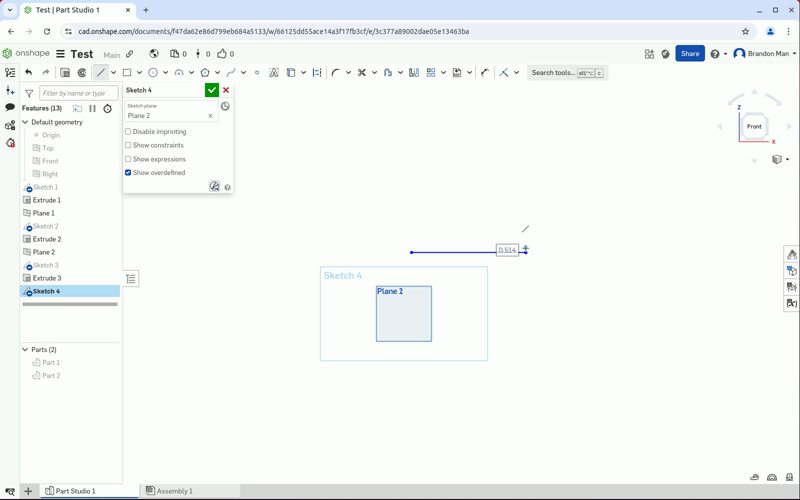
scroll(-6)
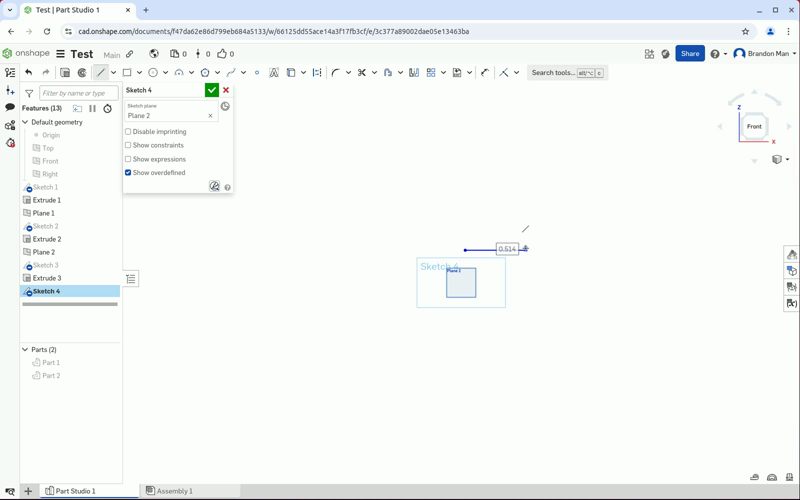
key_up(shift)
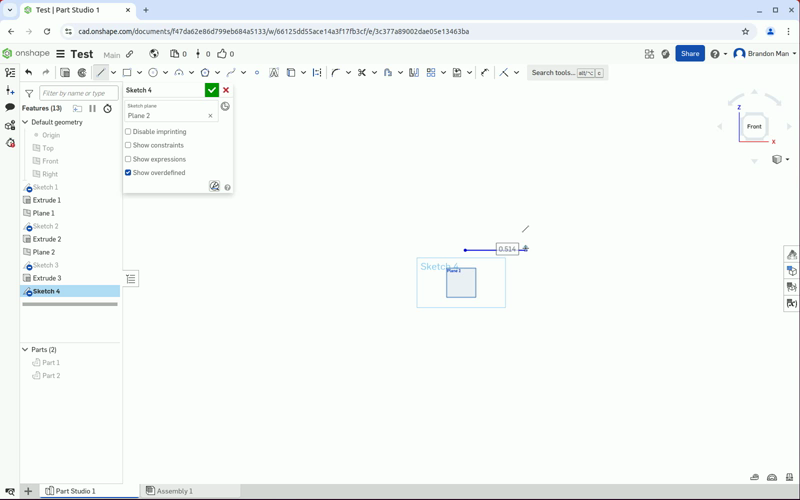
key_down(shift)
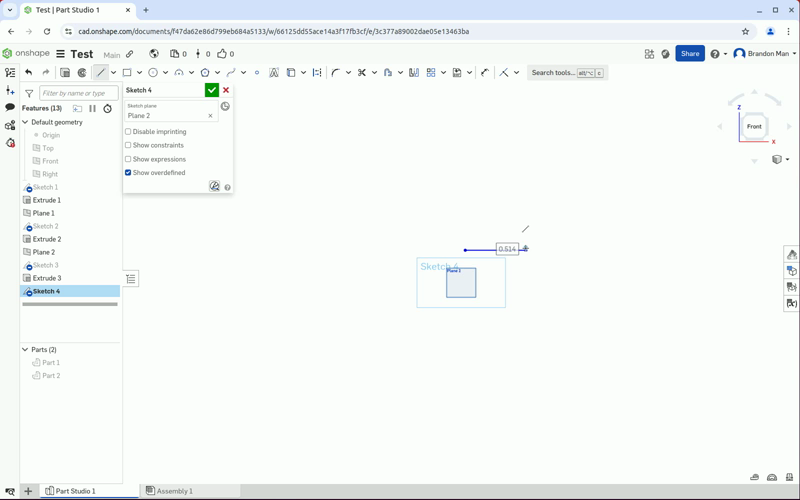
mouse_move(465, 247)
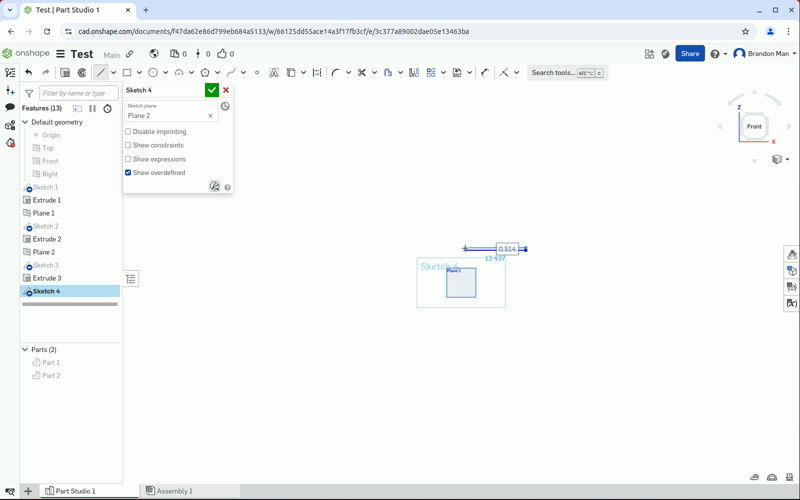
scroll(6)
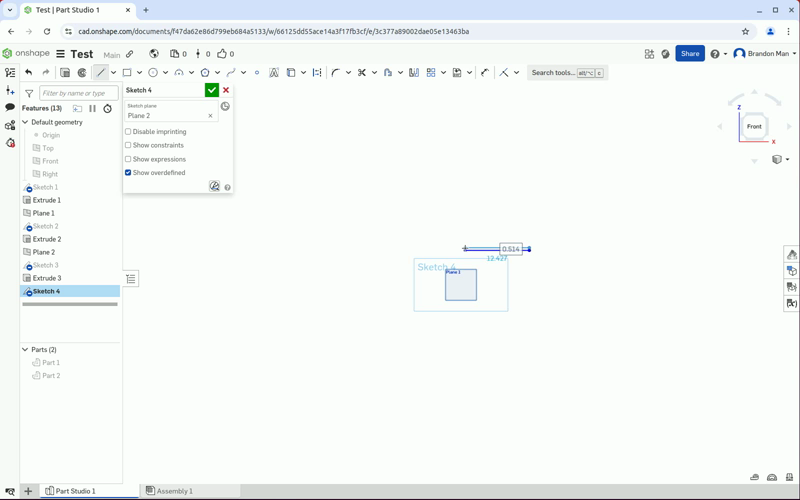
scroll(6)
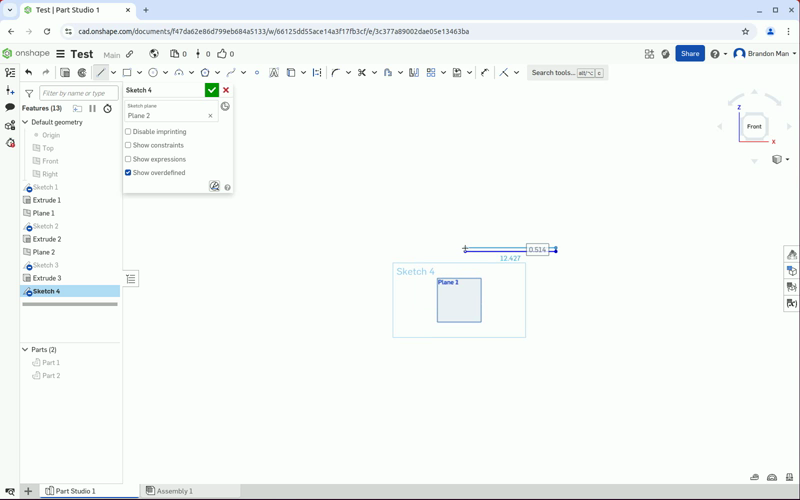
scroll(6)
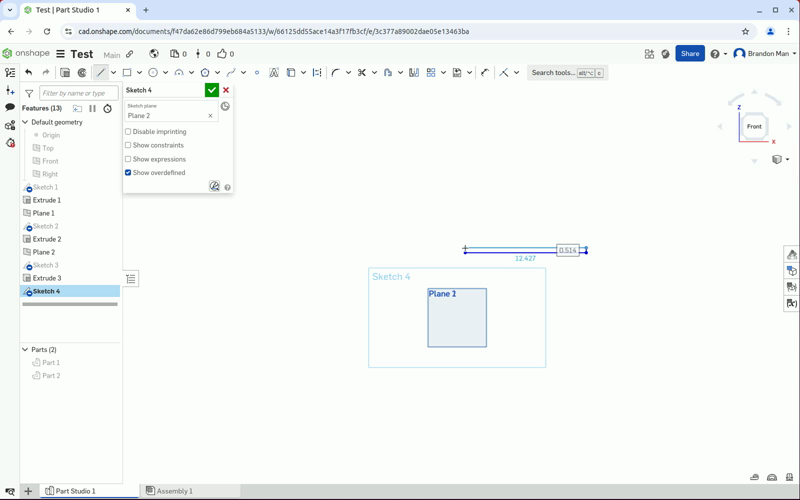
scroll(6)
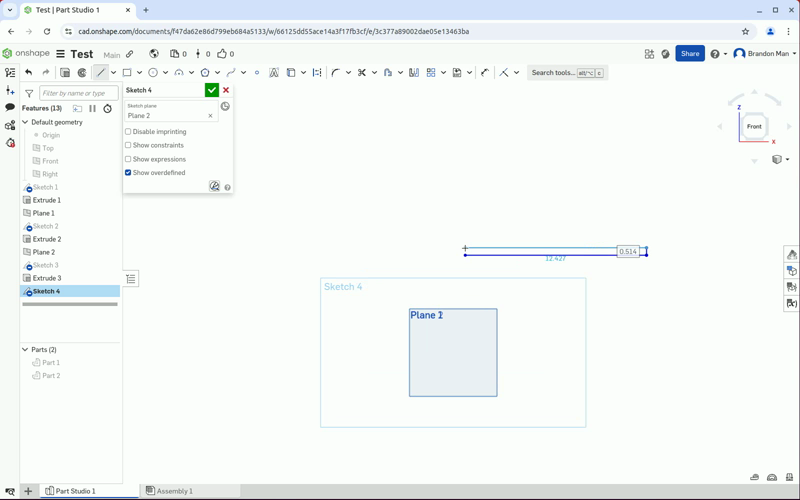
scroll(6)
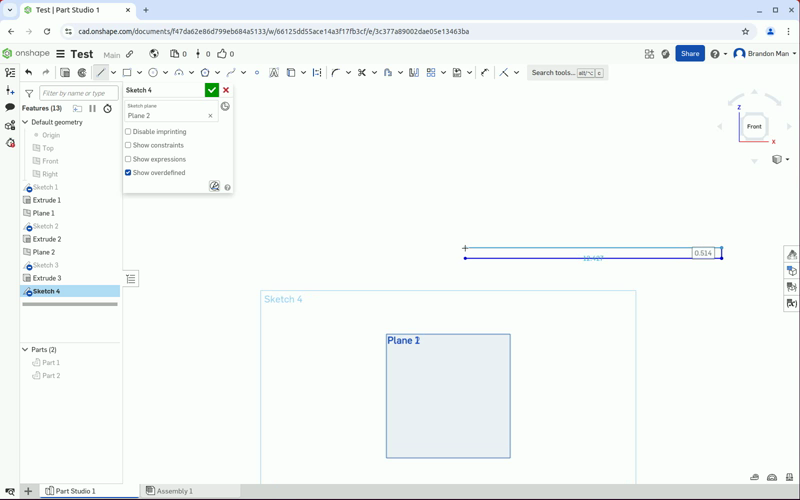
scroll(6)
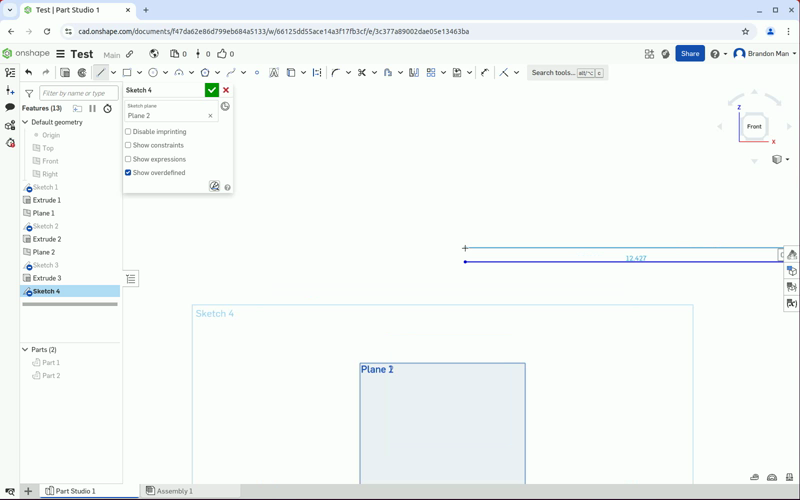
scroll(6)
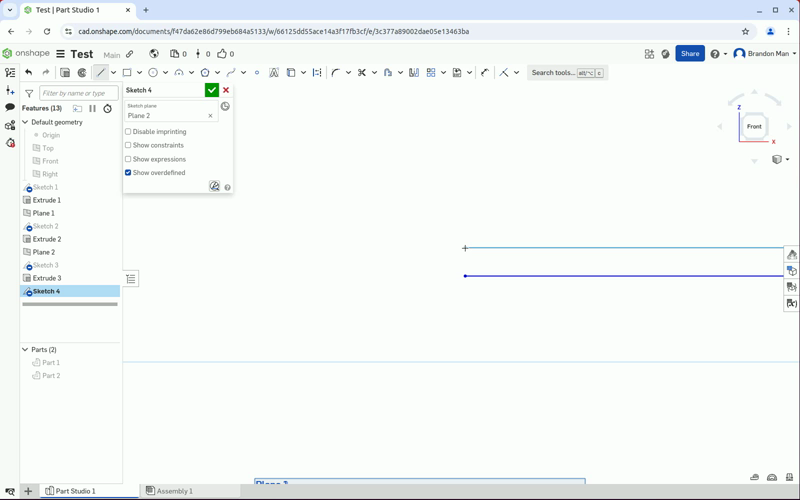
click(465, 247)
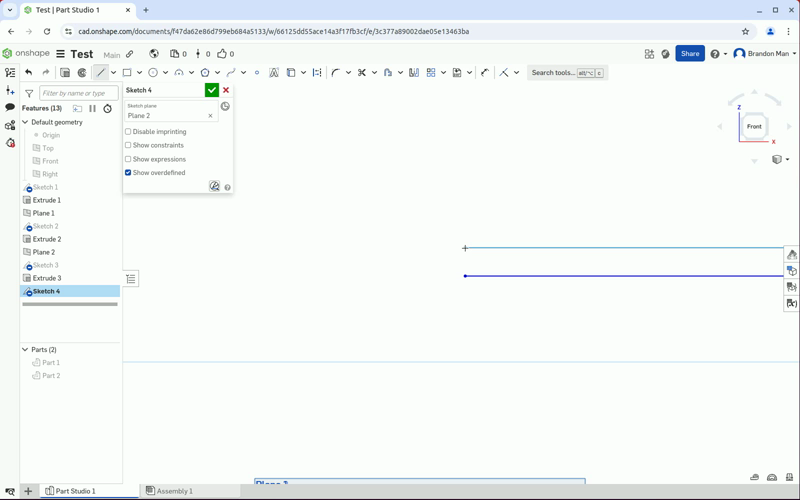
scroll(-6)
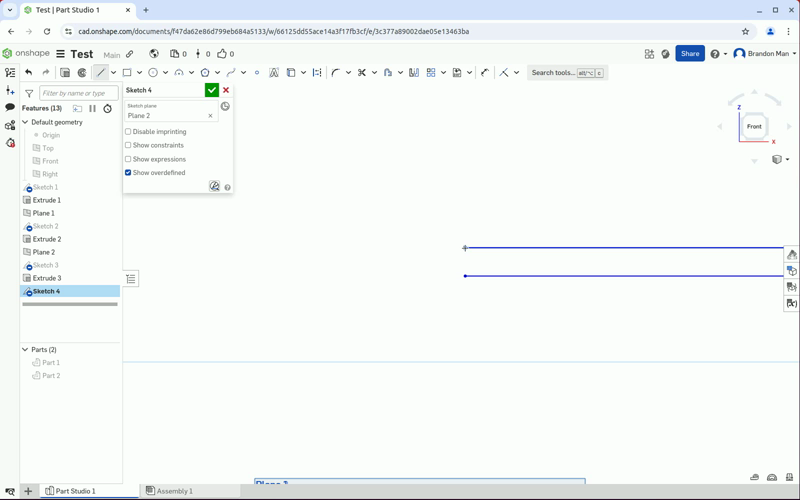
scroll(-6)
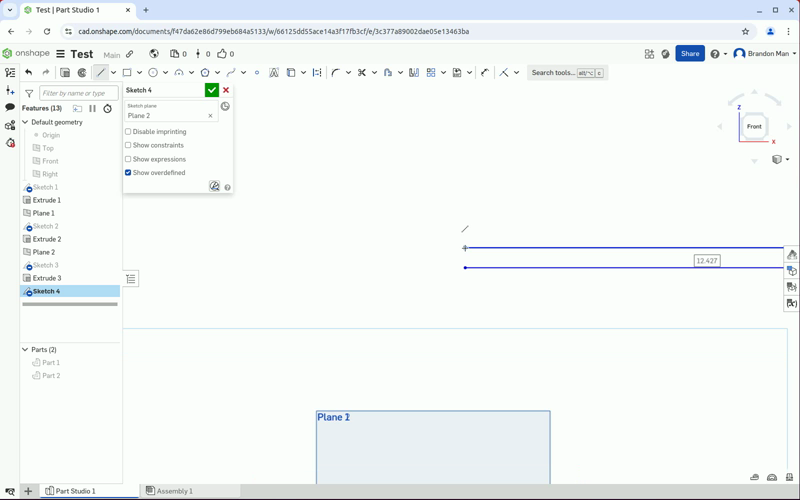
scroll(-6)
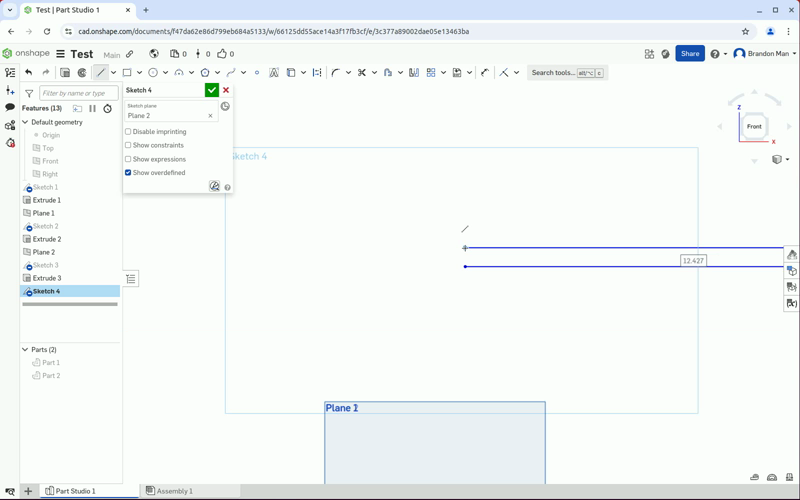
scroll(-6)
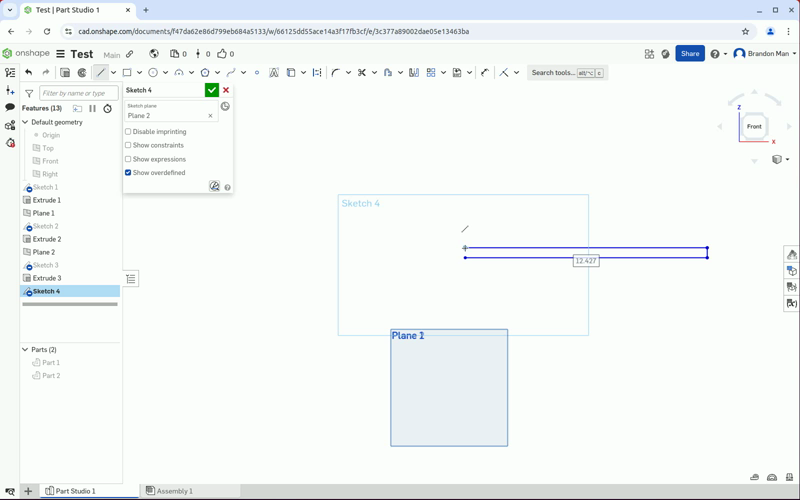
scroll(-6)
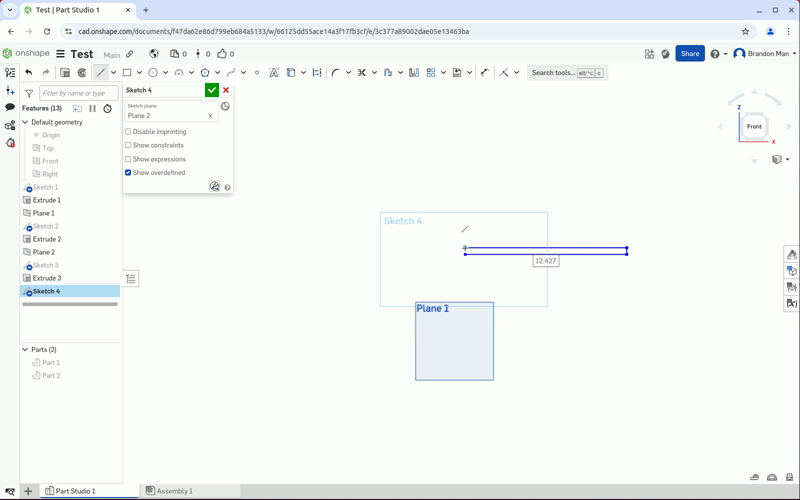
scroll(-6)
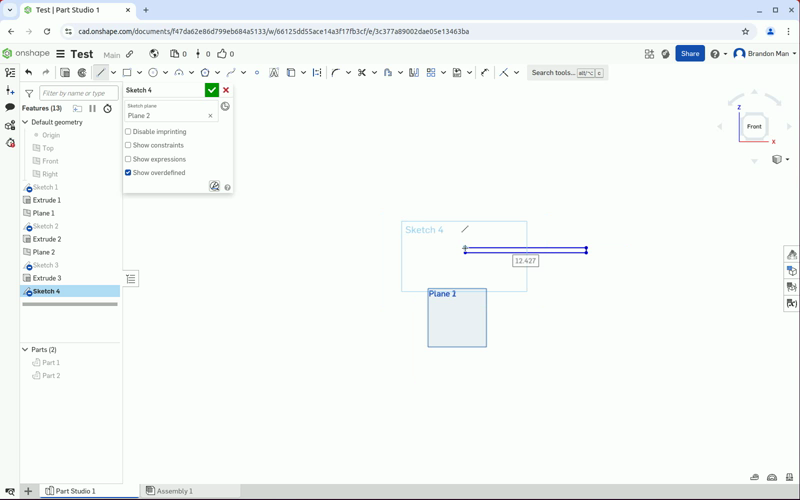
scroll(-6)
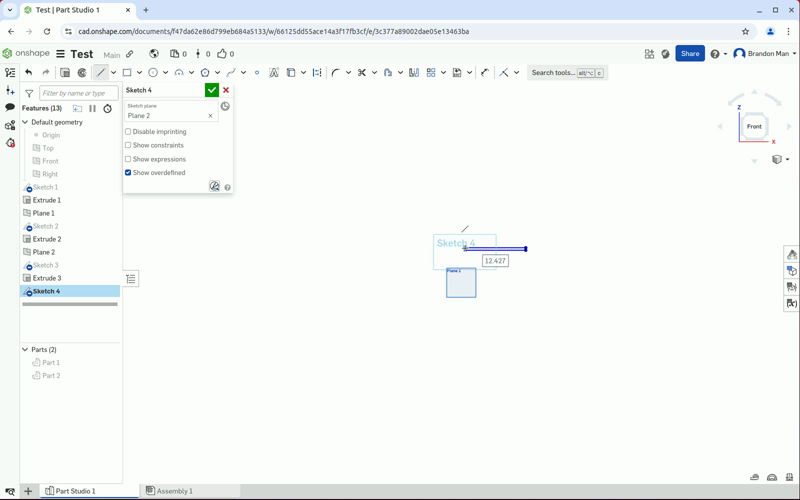
key_up(shift)
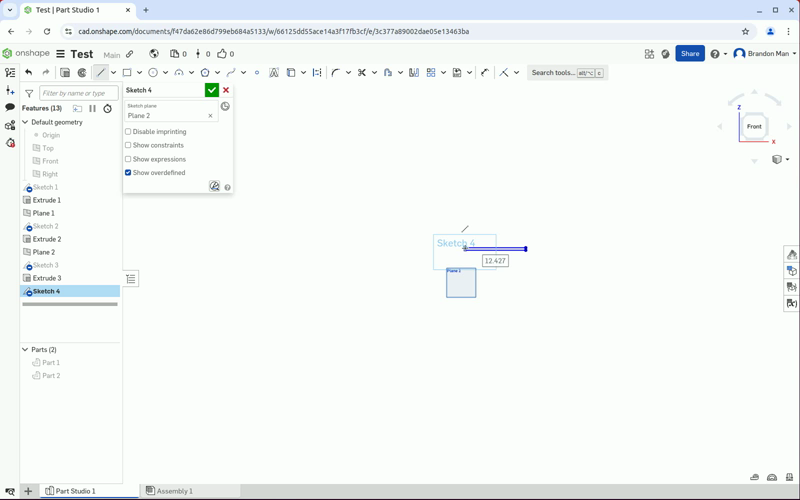
mouse_move(495, 247)
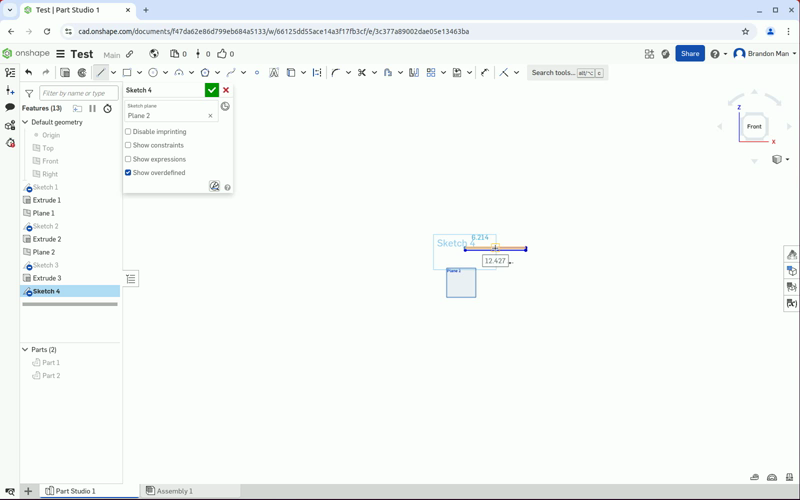
key_down(shift)
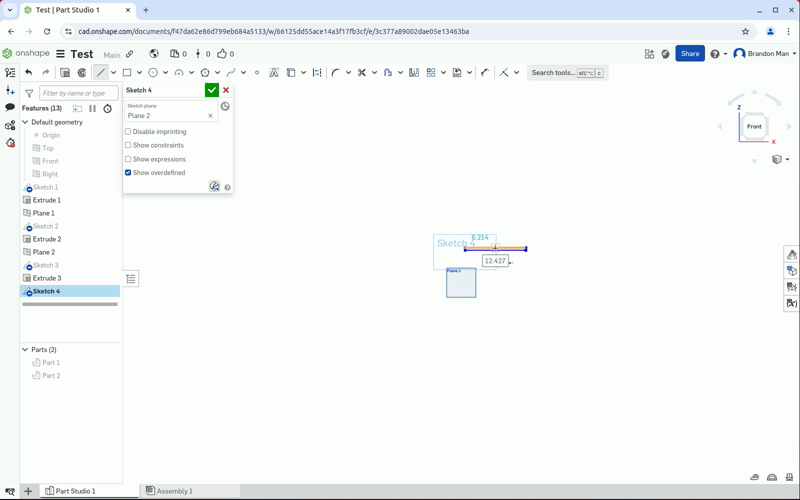
mouse_move(465, 250)
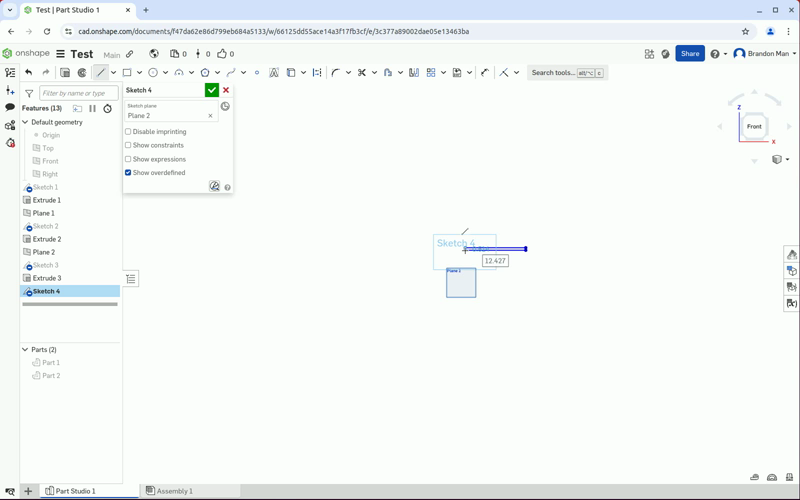
scroll(6)
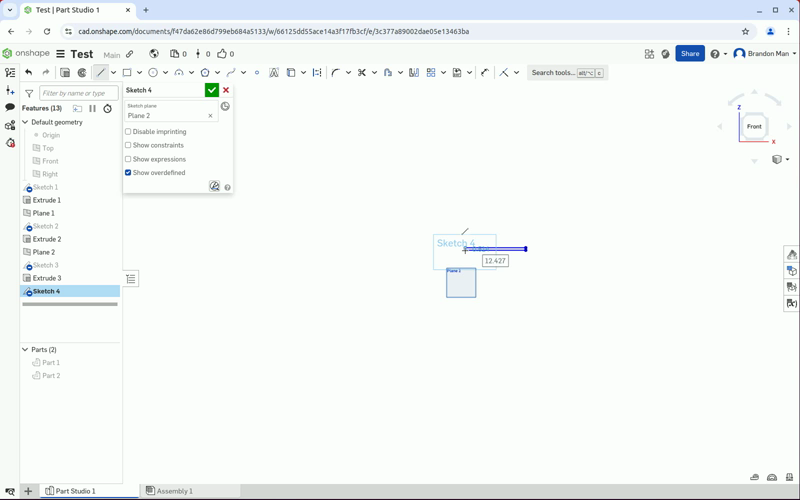
scroll(6)
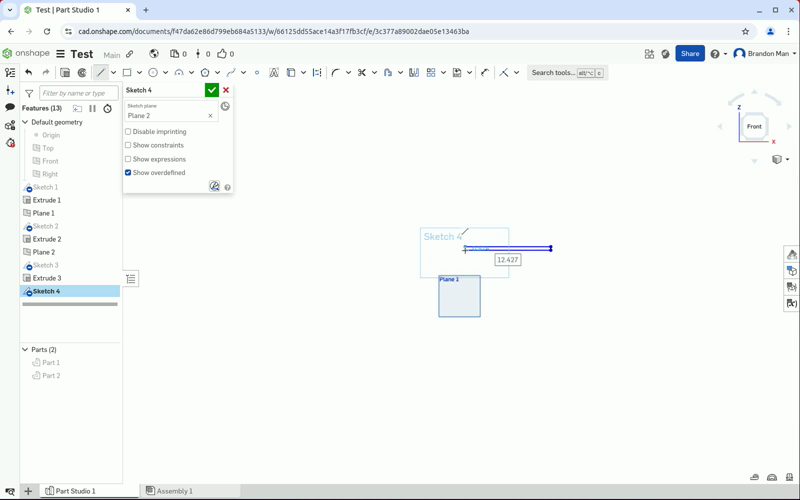
scroll(6)
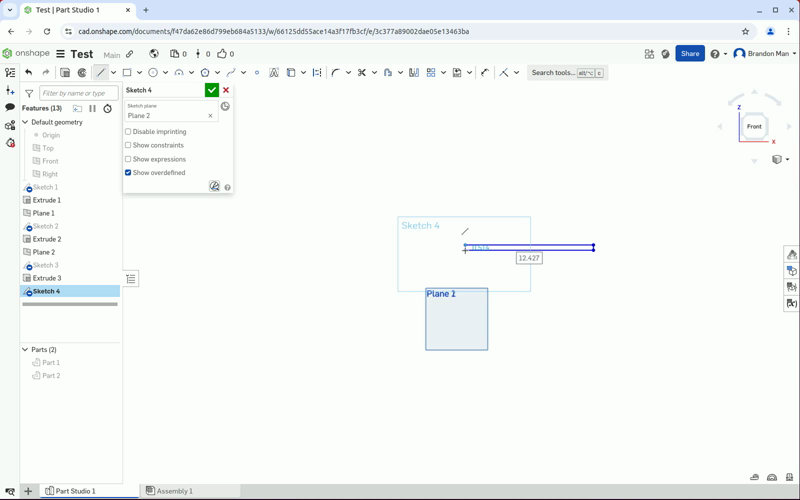
scroll(6)
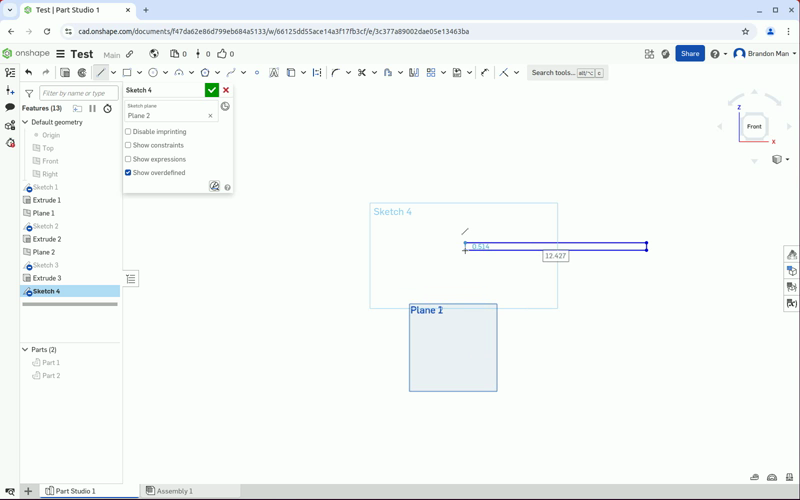
scroll(6)
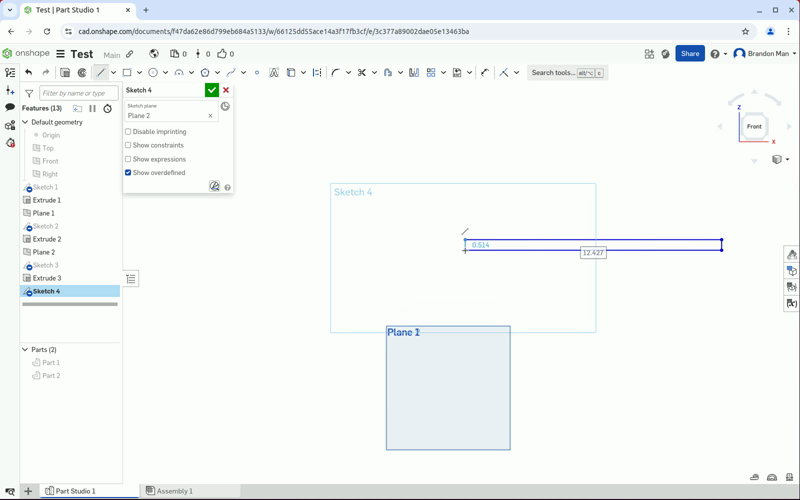
scroll(6)
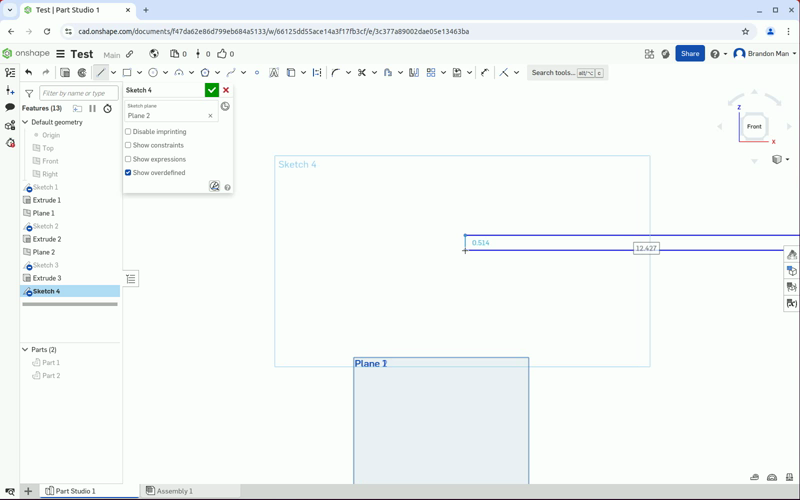
scroll(6)
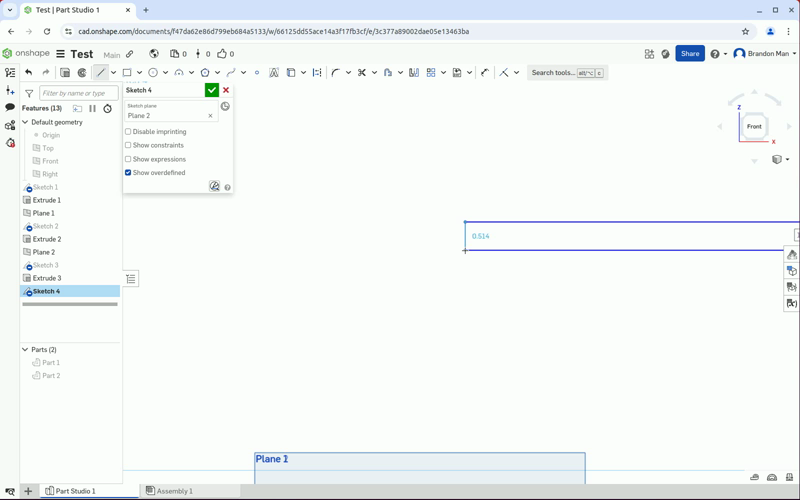
key_up(shift)
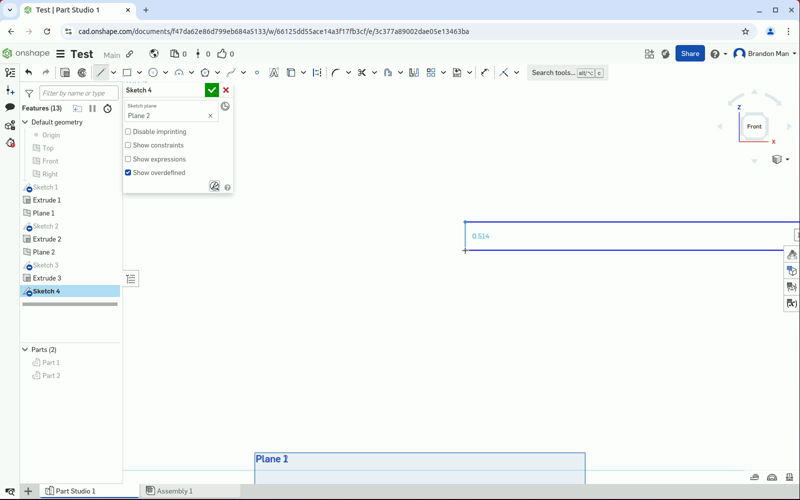
click(465, 250)
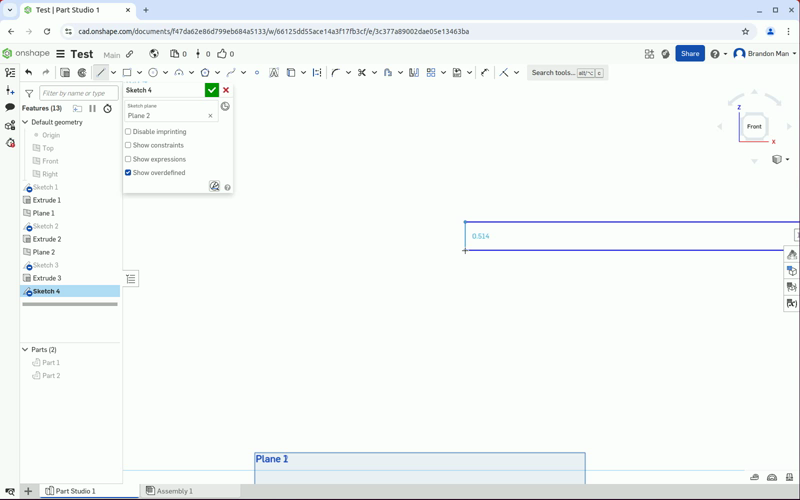
scroll(-6)
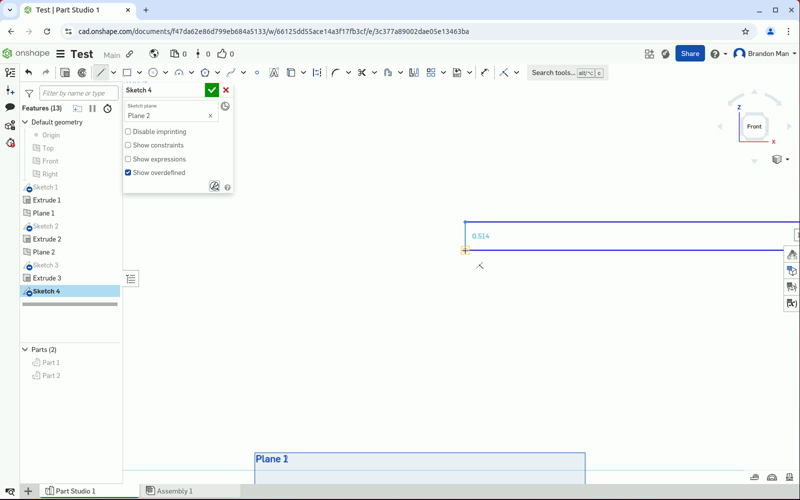
scroll(-6)
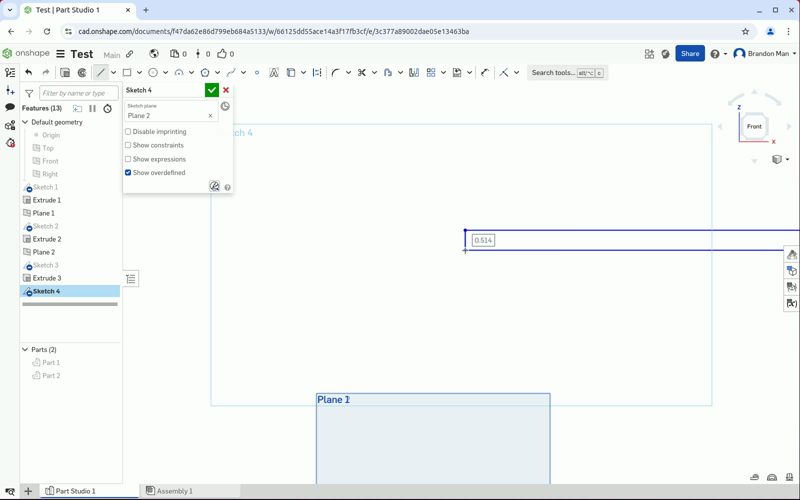
scroll(-6)
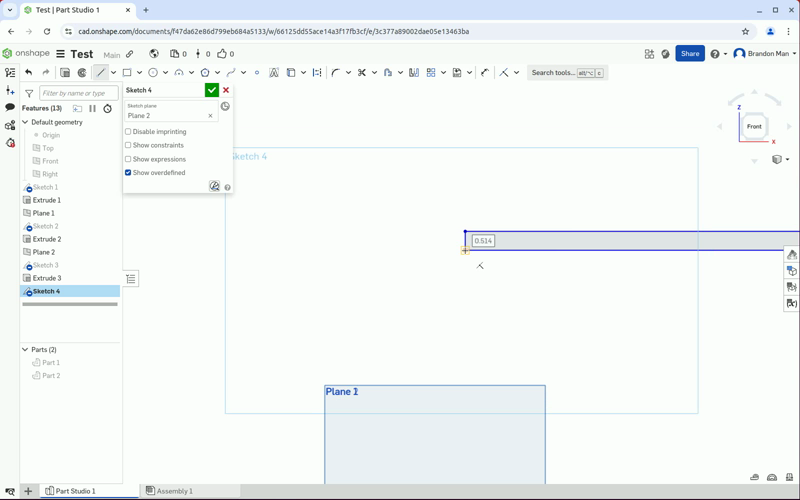
scroll(-6)
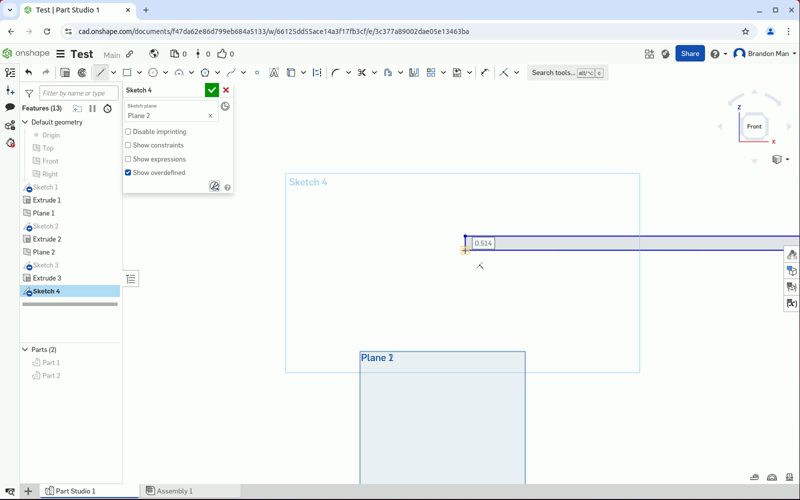
scroll(-6)
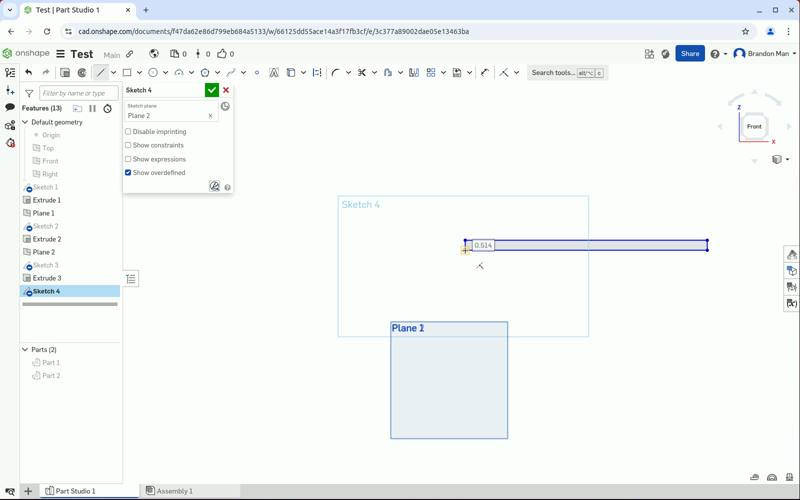
scroll(-6)
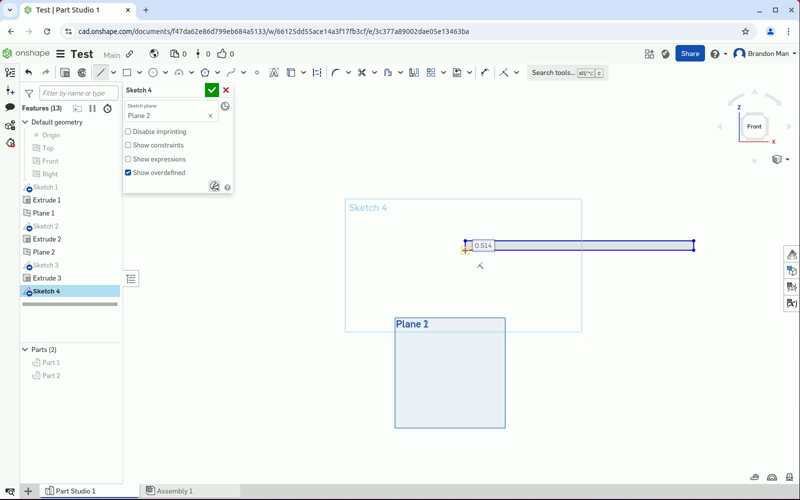
scroll(-6)
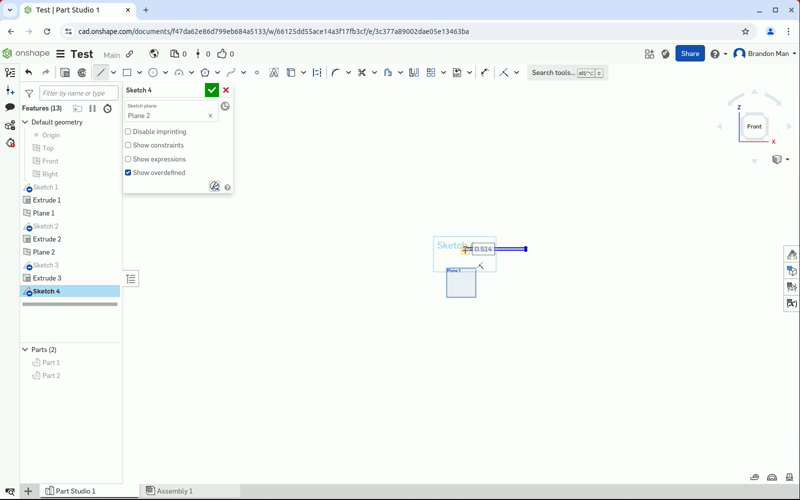
key(esc)
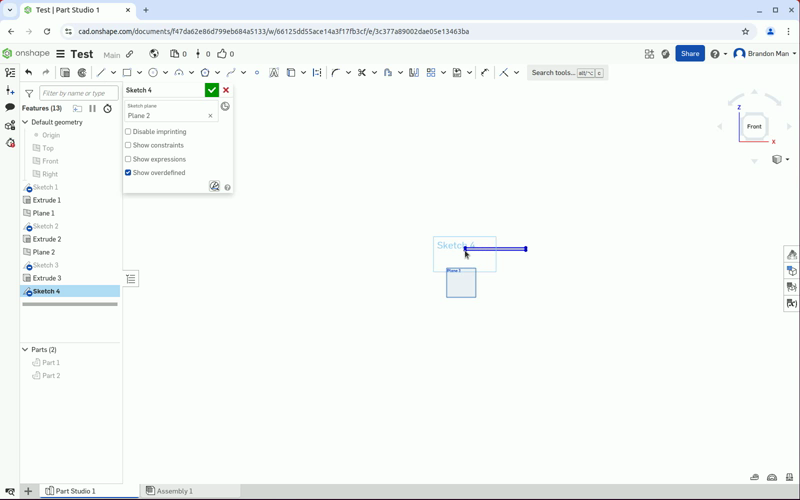
mouse_move(521, 248)
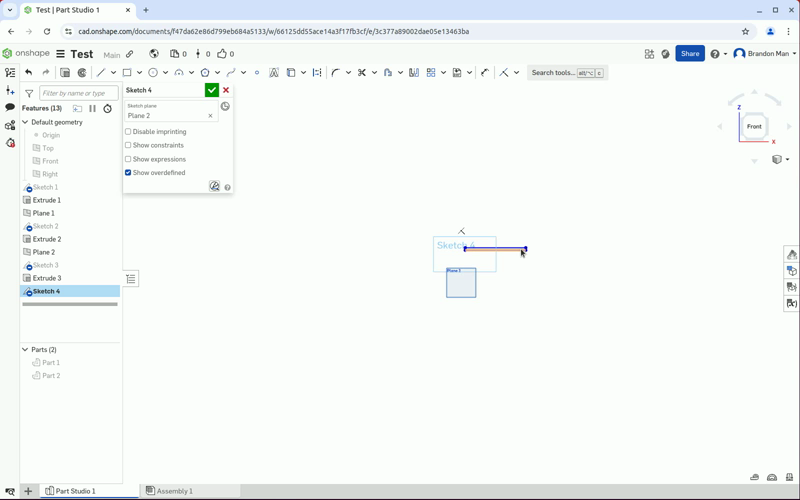
scroll(6)
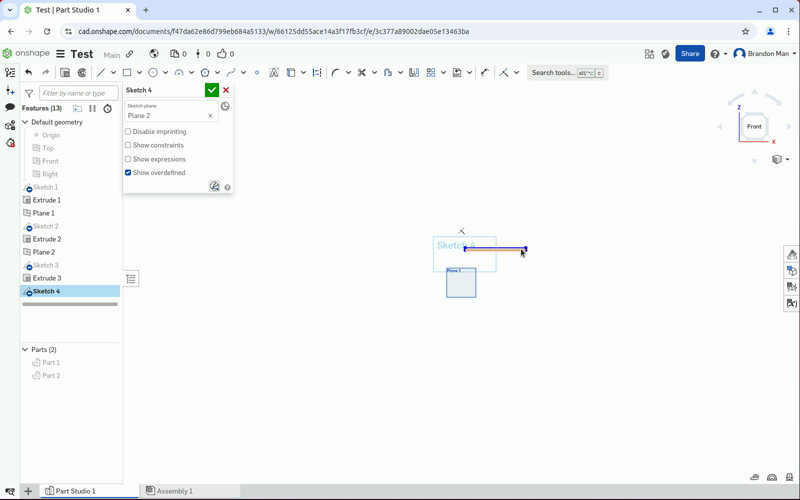
scroll(6)
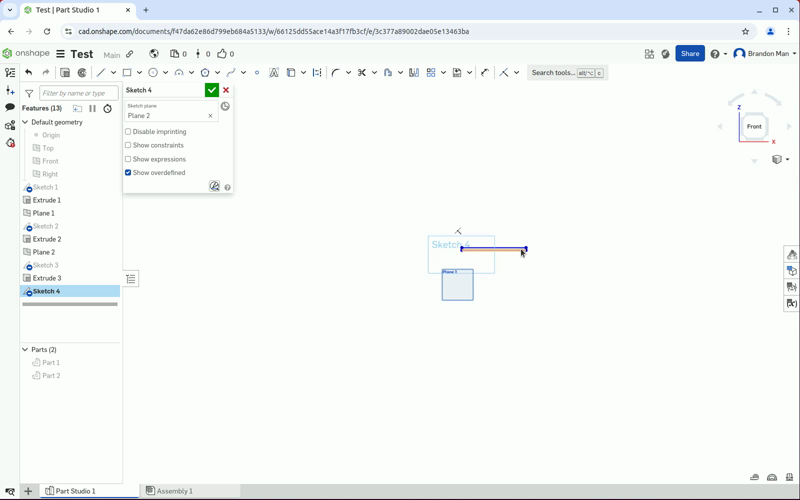
scroll(6)
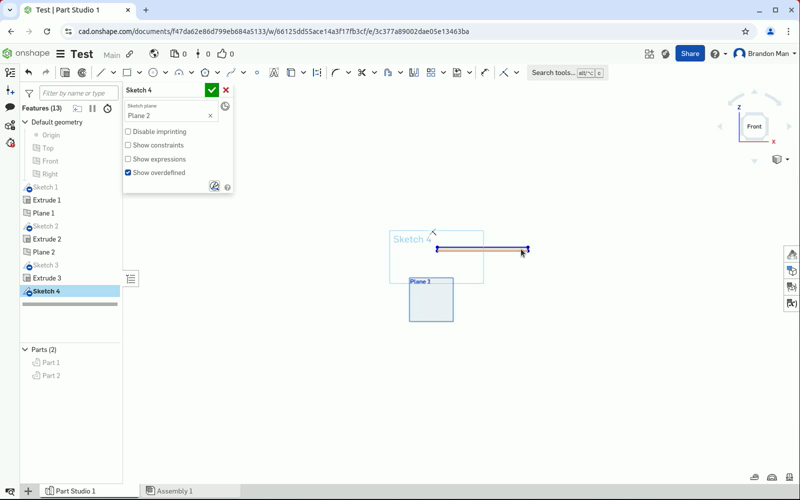
scroll(6)
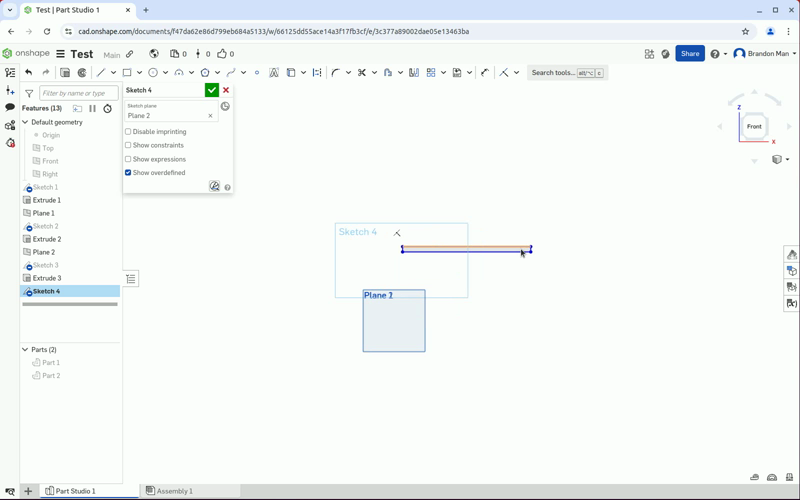
scroll(6)
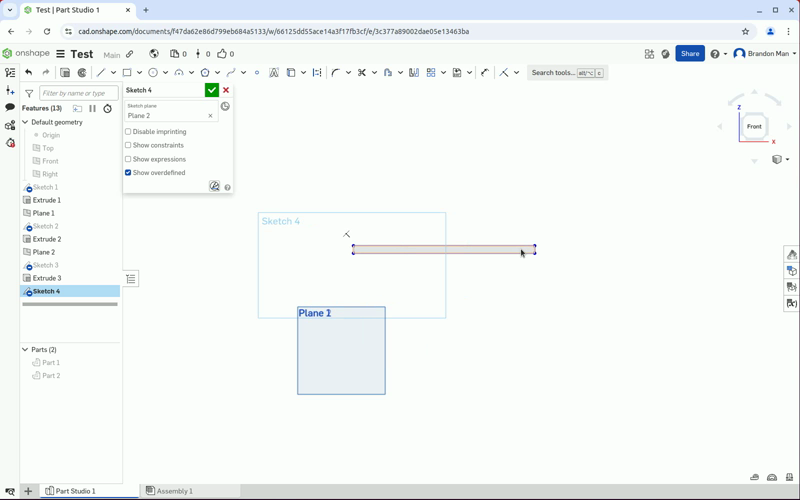
scroll(6)
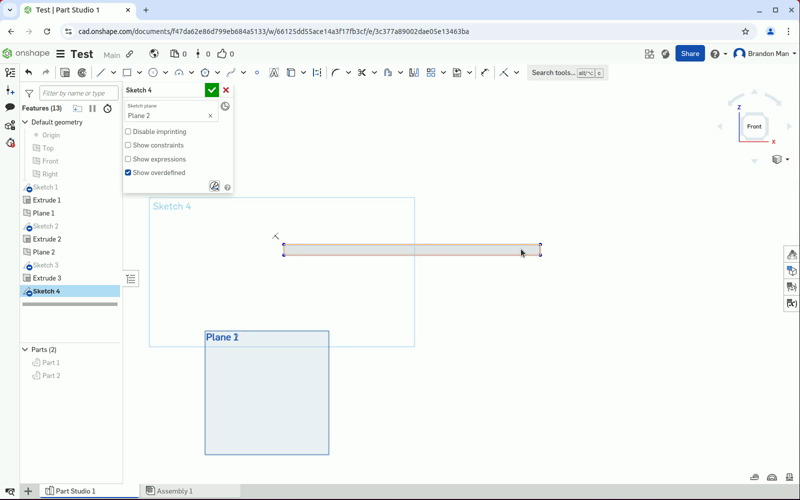
scroll(6)
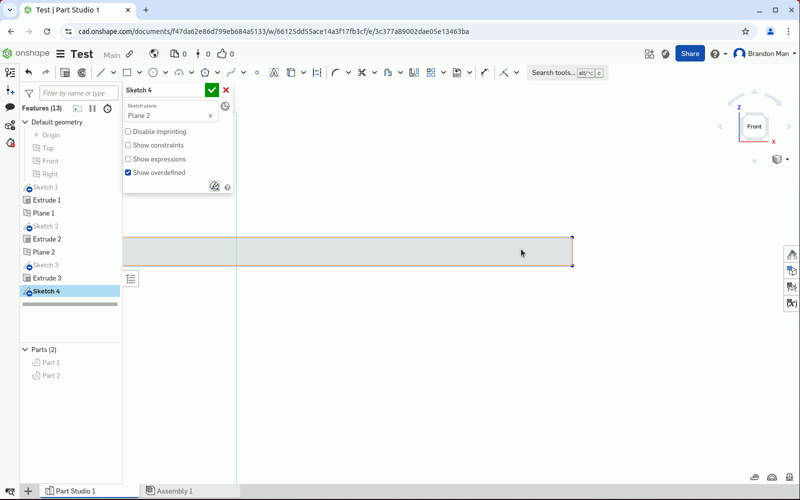
click(521, 248)
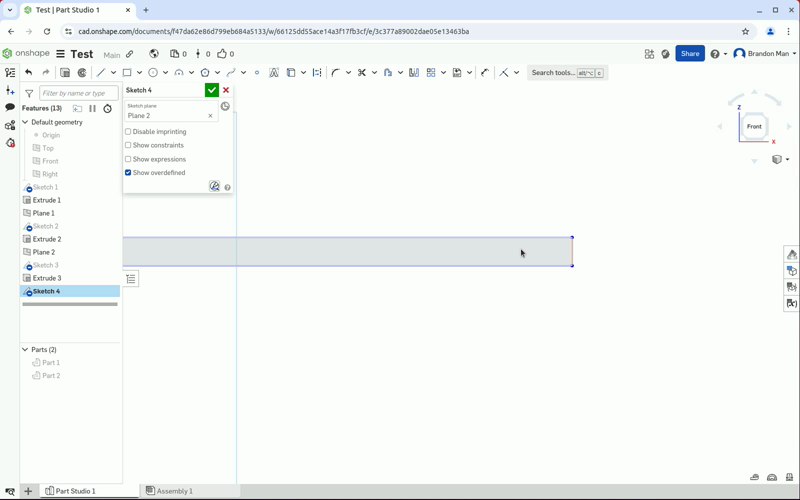
scroll(-6)
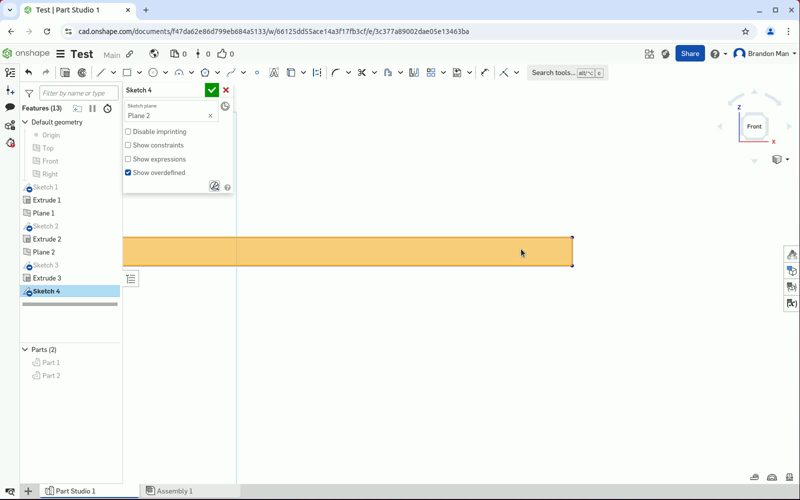
scroll(-6)
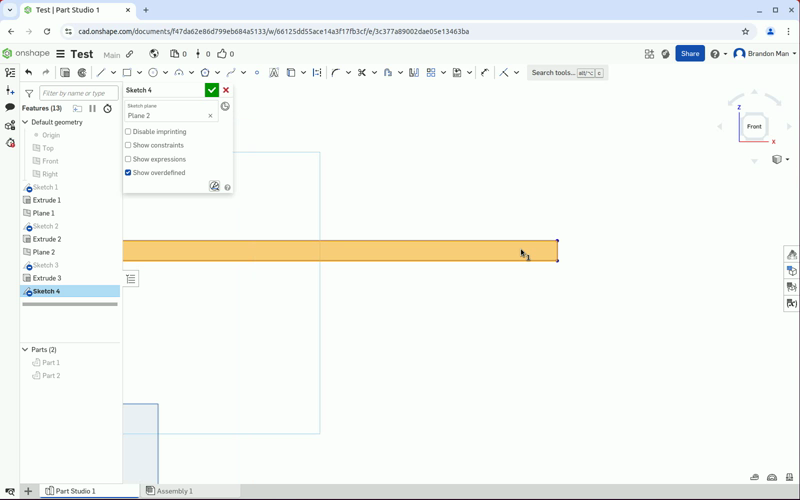
scroll(-6)
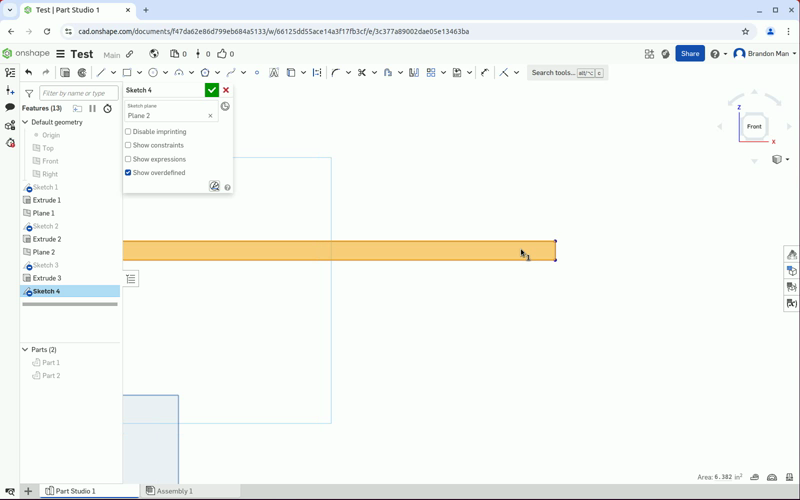
scroll(-6)
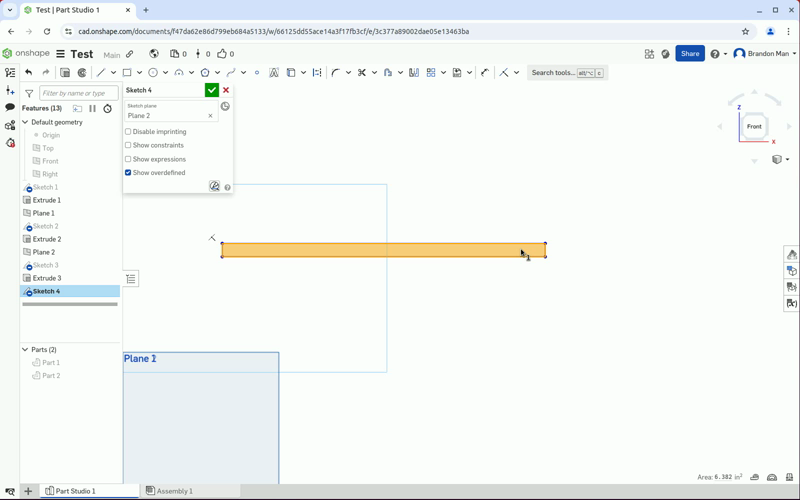
scroll(-6)
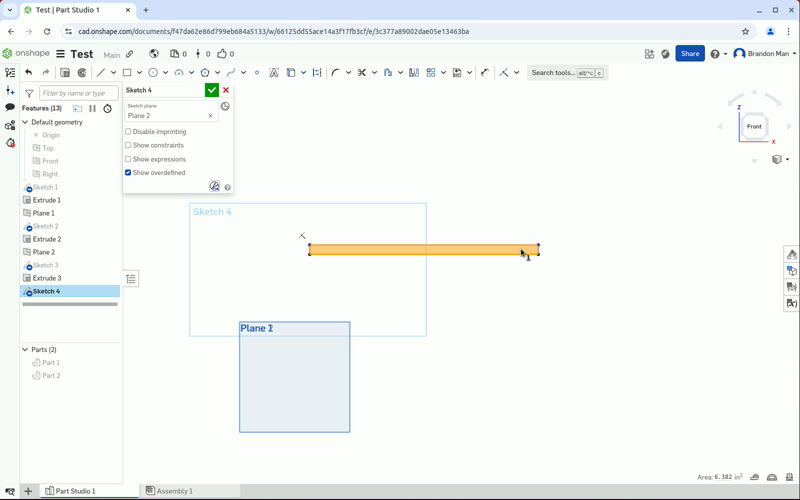
scroll(-6)
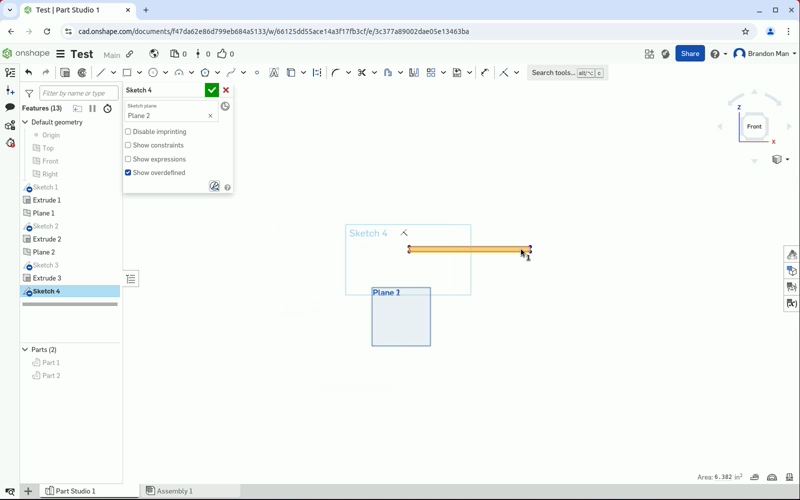
scroll(-6)
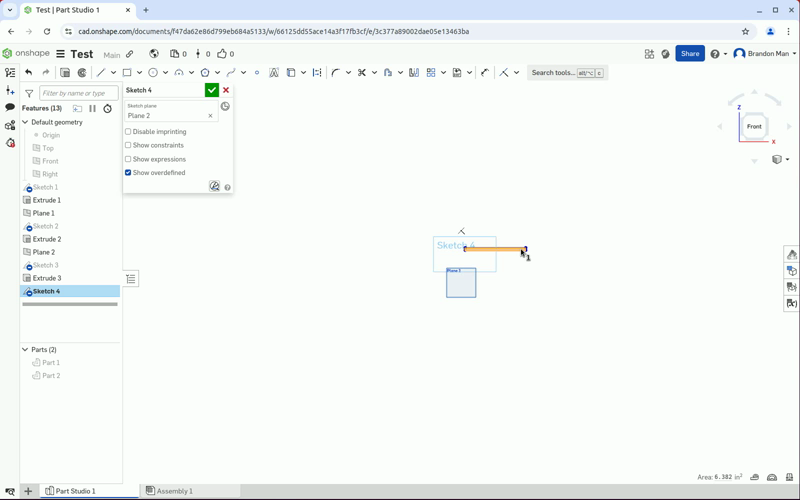
mouse_move(73, 352)
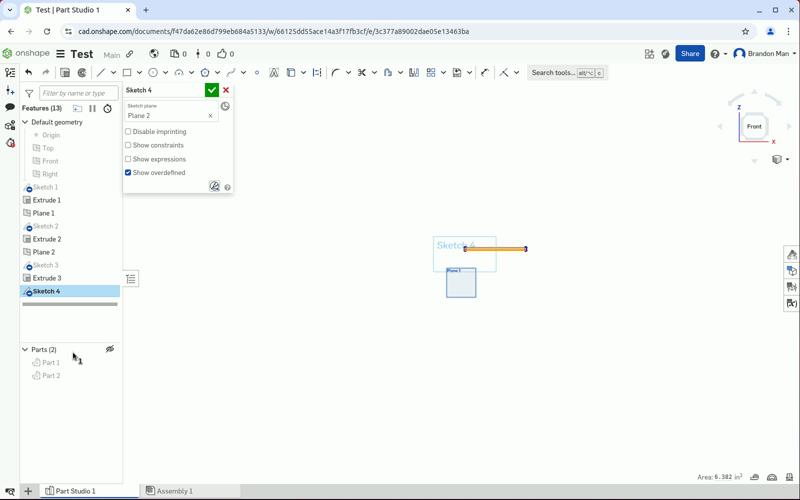
key(shift+y)
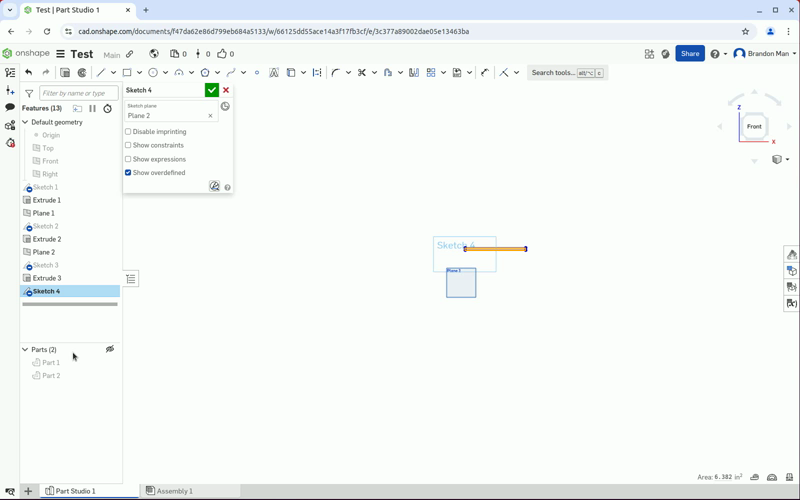
key(shift+e)
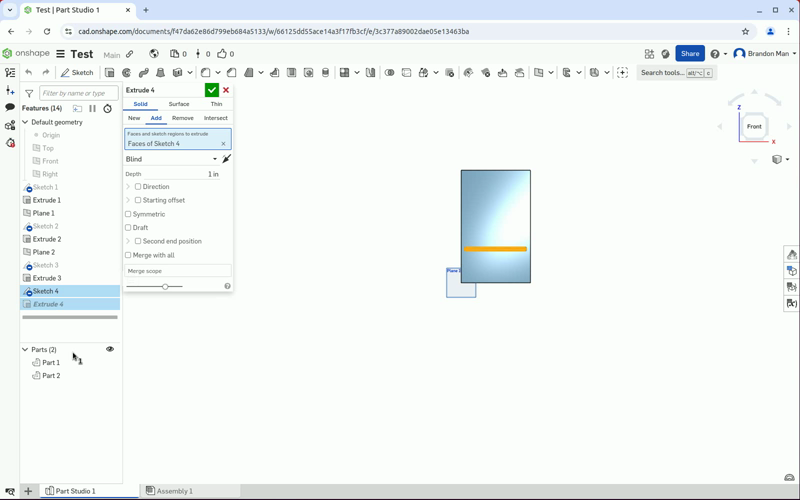
mouse_move(143, 106)
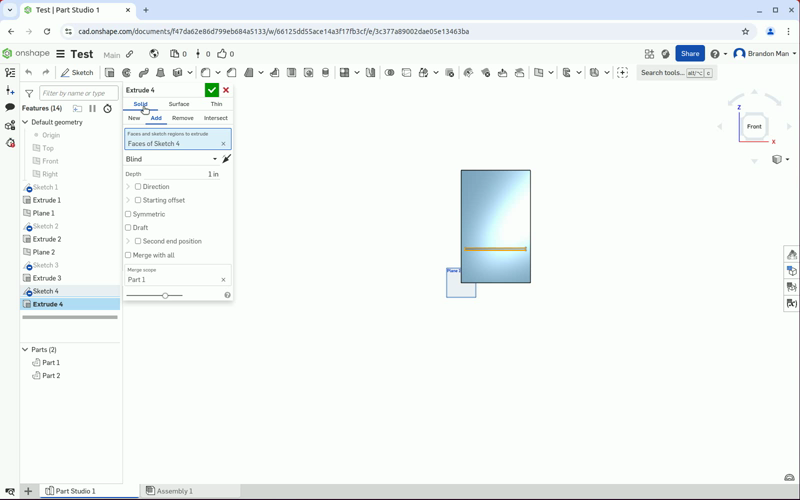
click(143, 106)
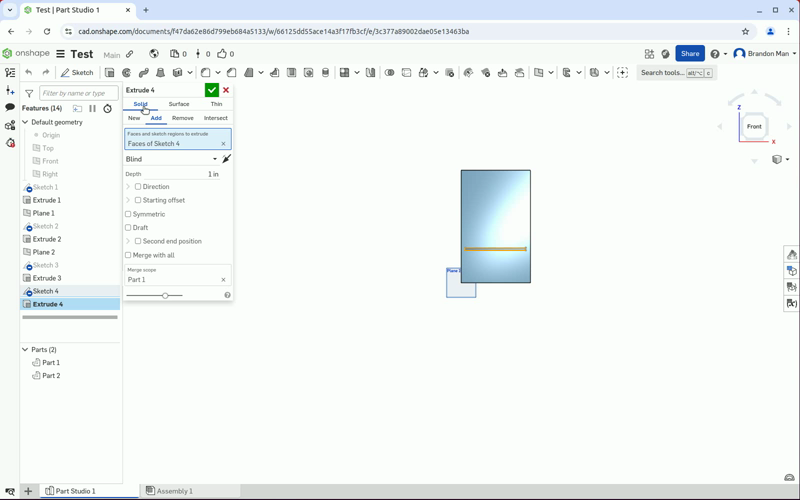
mouse_move(137, 120)
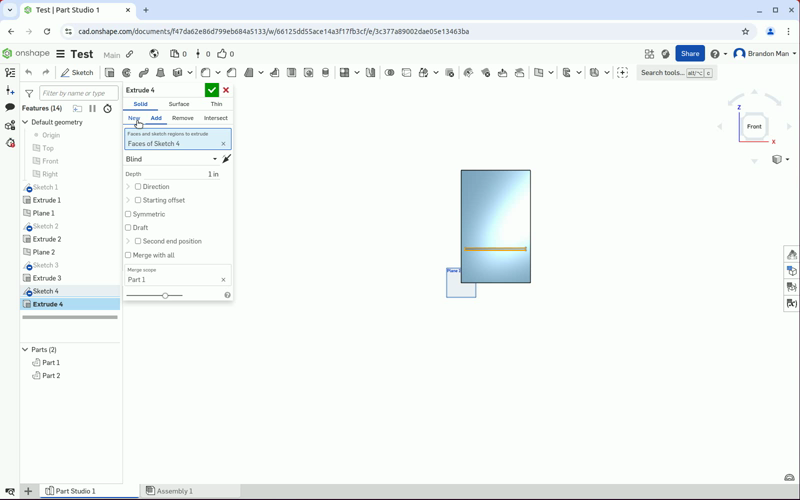
click(137, 120)
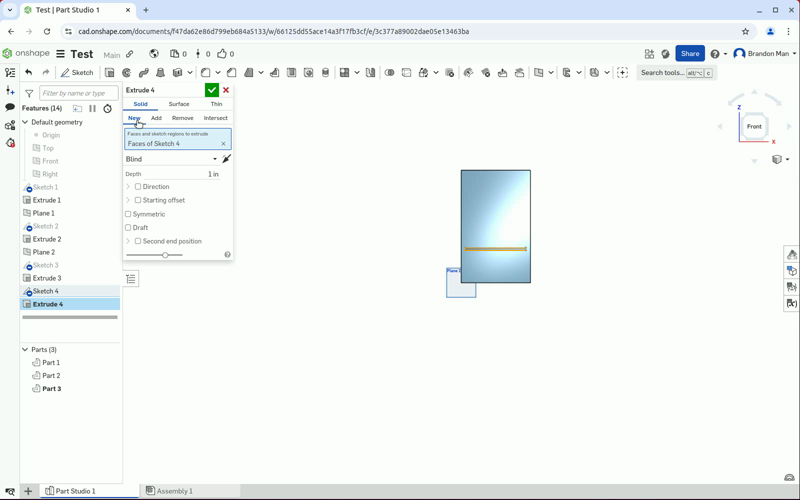
key(tab, 4)
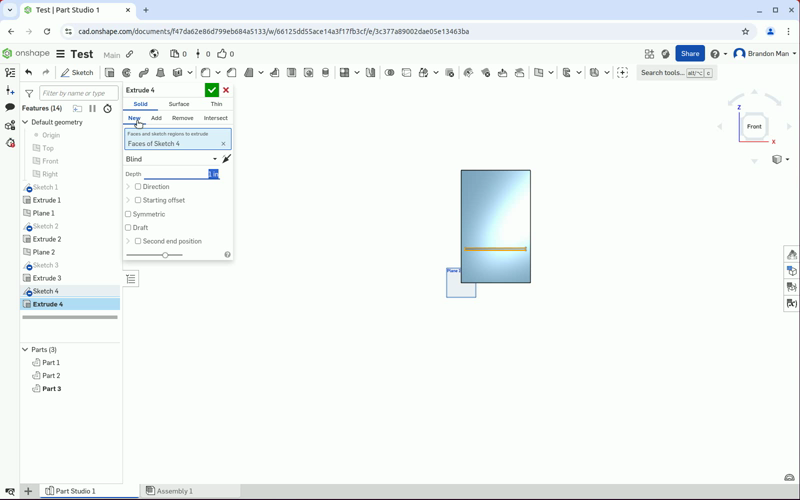
text(11.313)
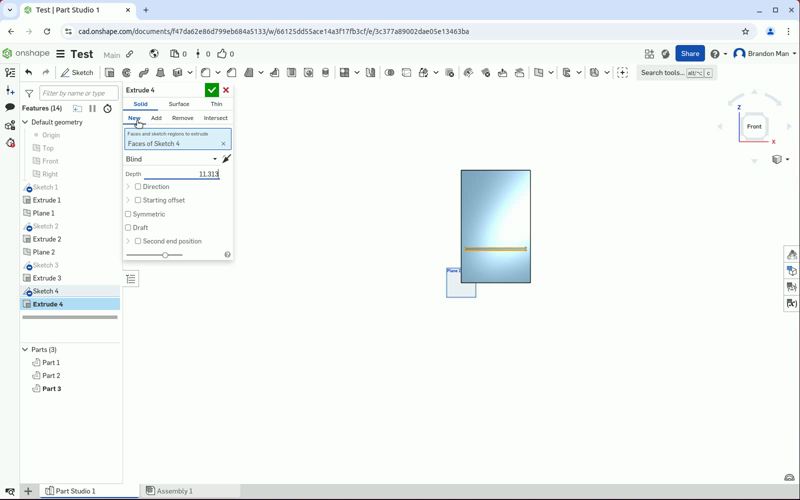
key(enter)
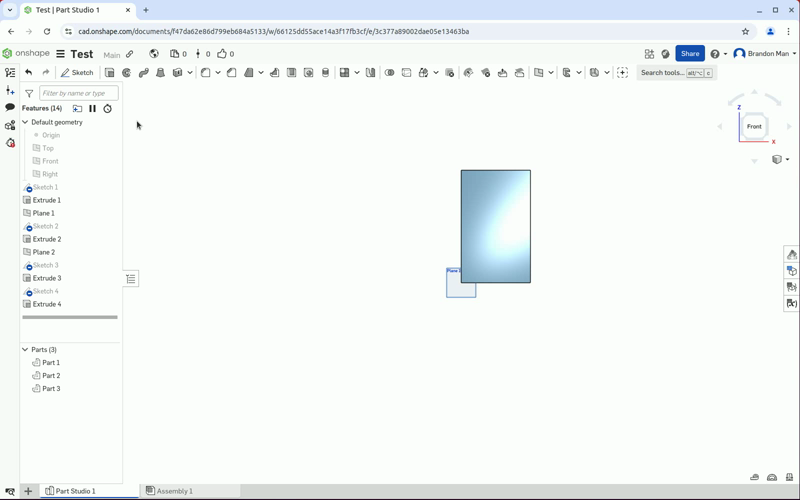
key(shift+h)
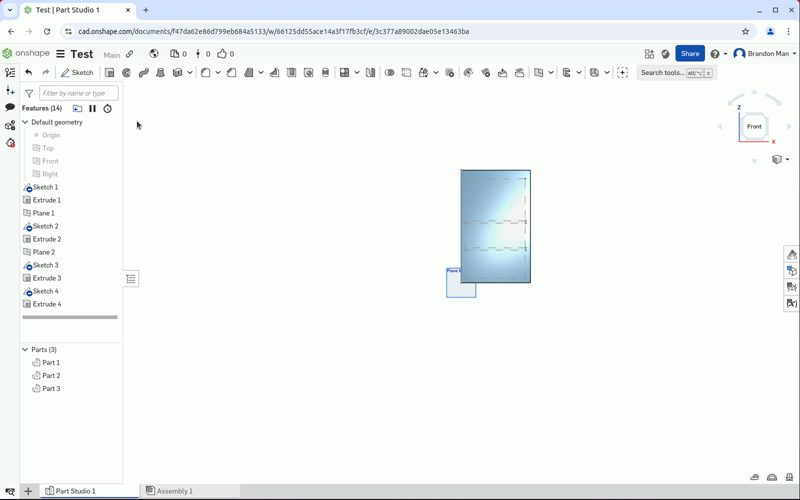
key(shift+h)
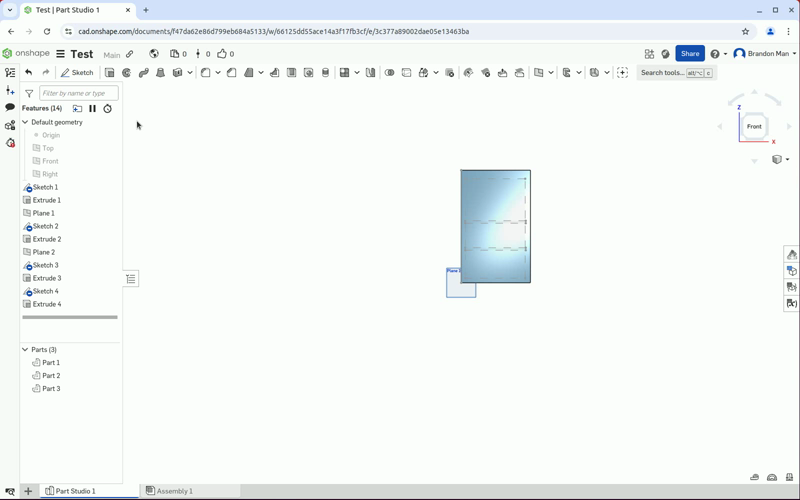
key(shift+7)
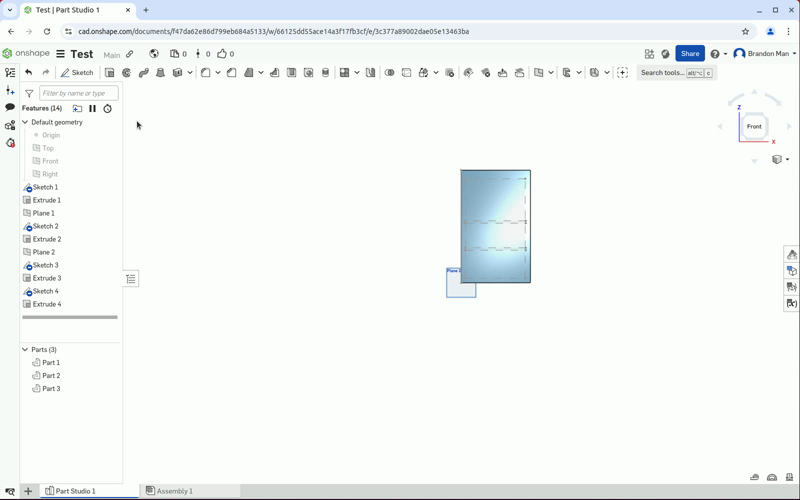
key(left, 2)
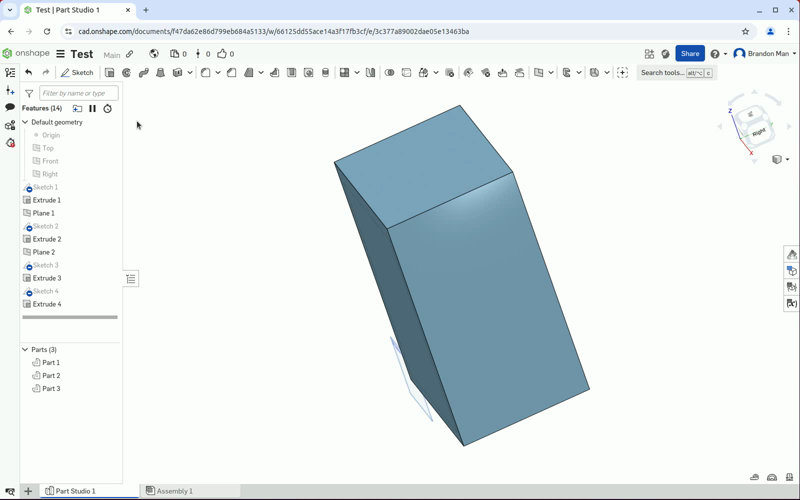
key(down, 2)
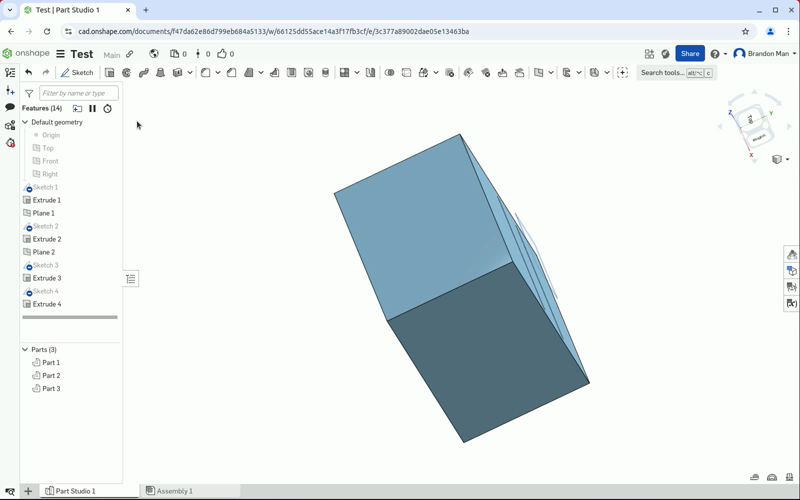
key(up, 2)
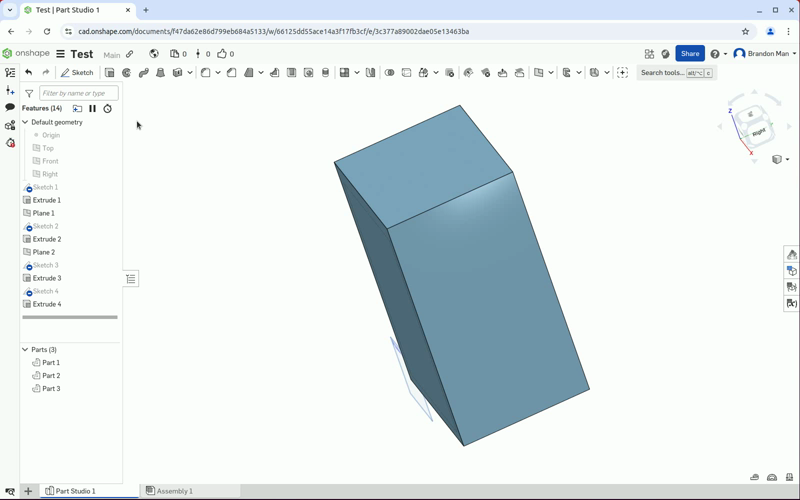
key(right, 2)
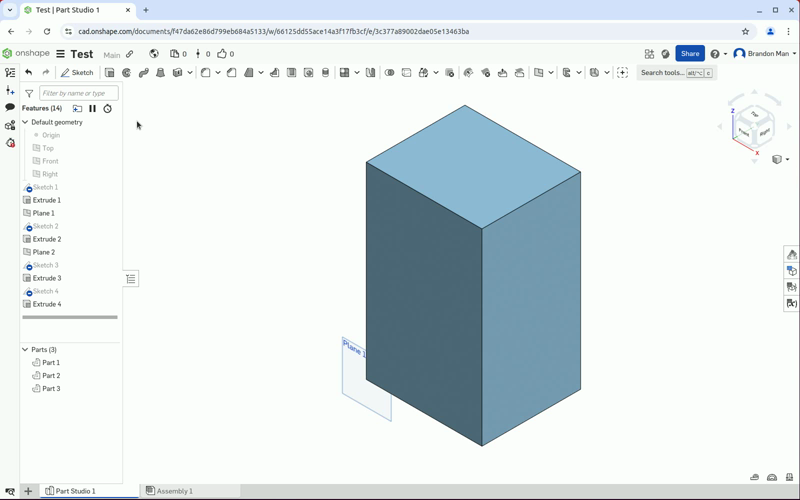
mouse_move(73, 189)
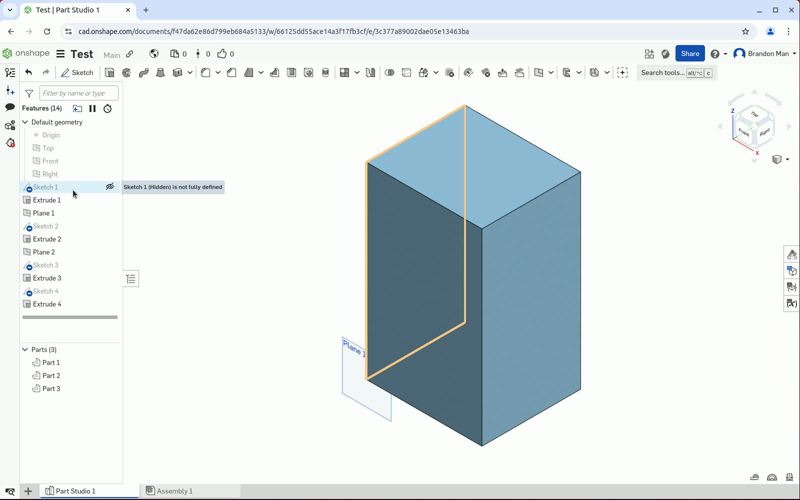
click(73, 189)